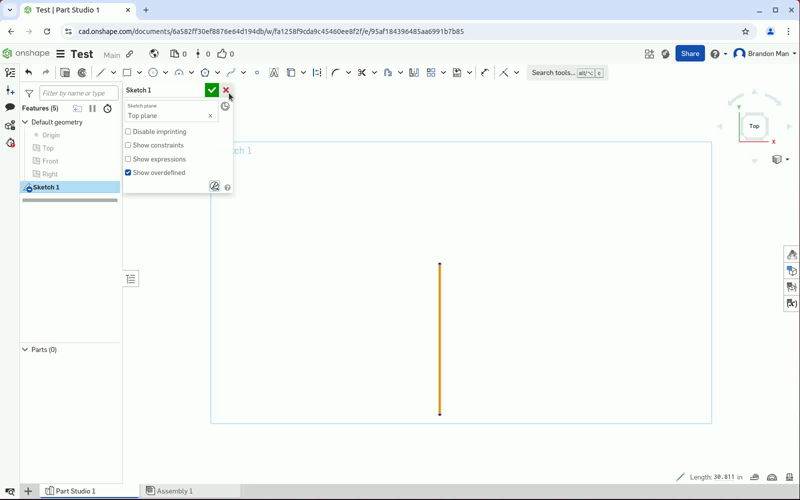
key(shift+h)
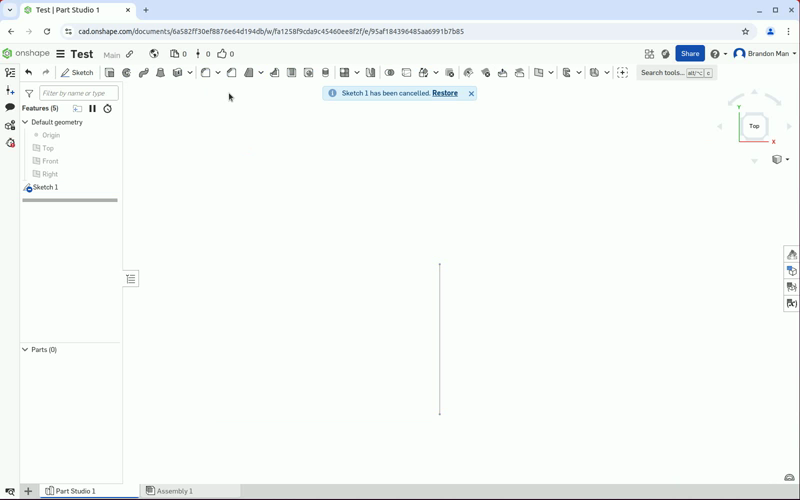
key(shift+s)
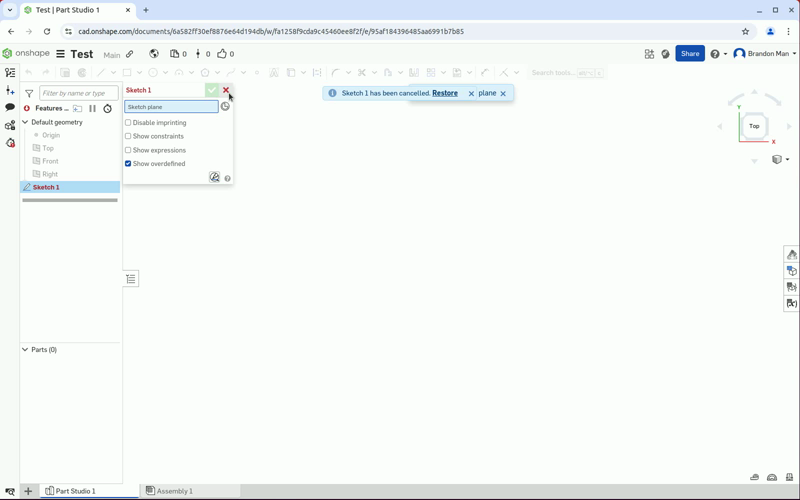
mouse_move(73, 150)
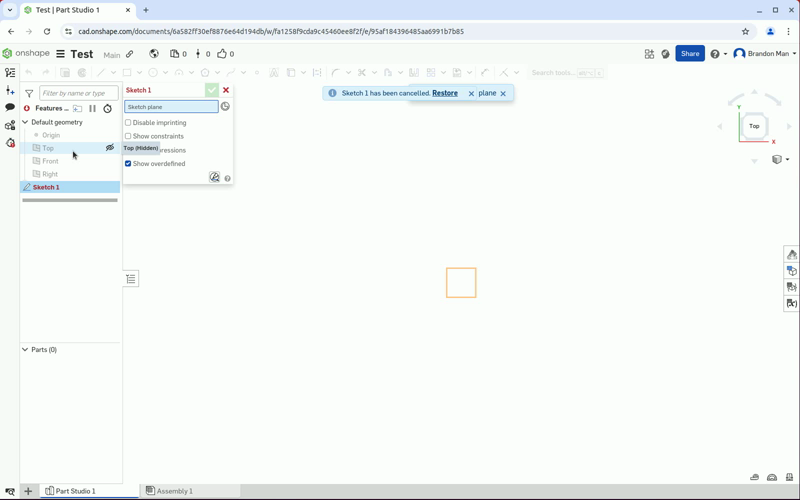
click(73, 150)
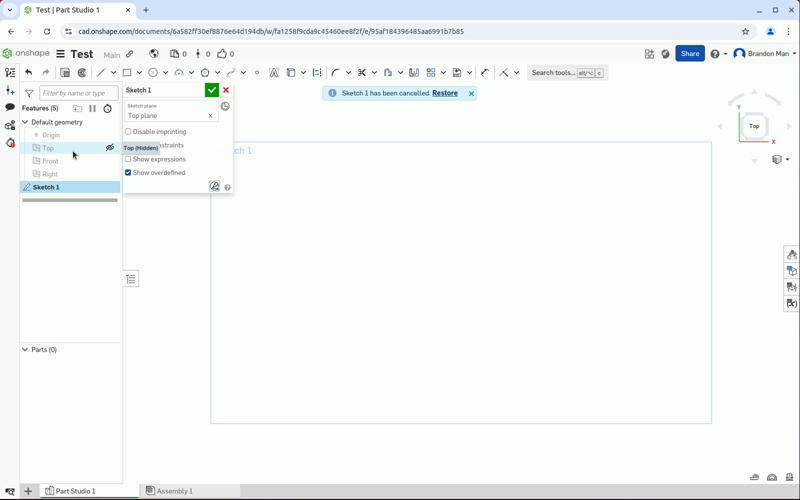
mouse_move(73, 352)
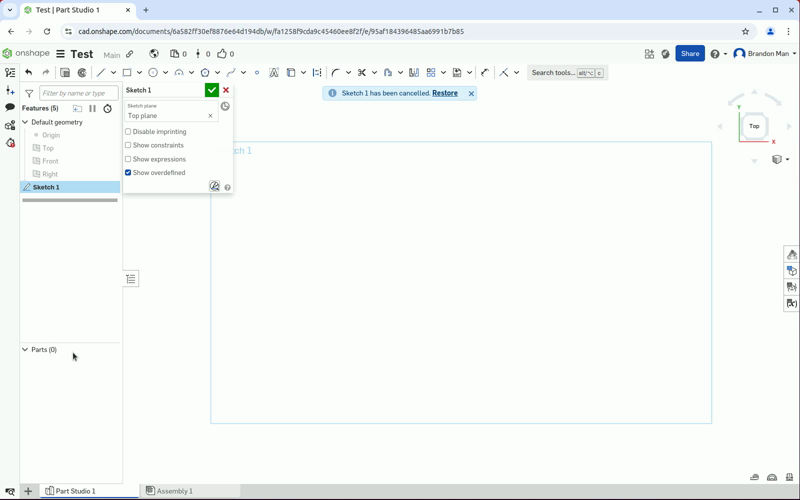
key(y)
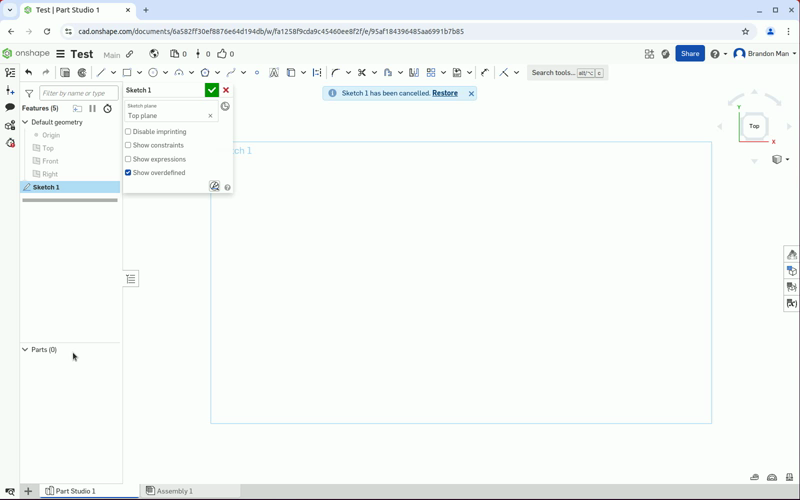
key(l)
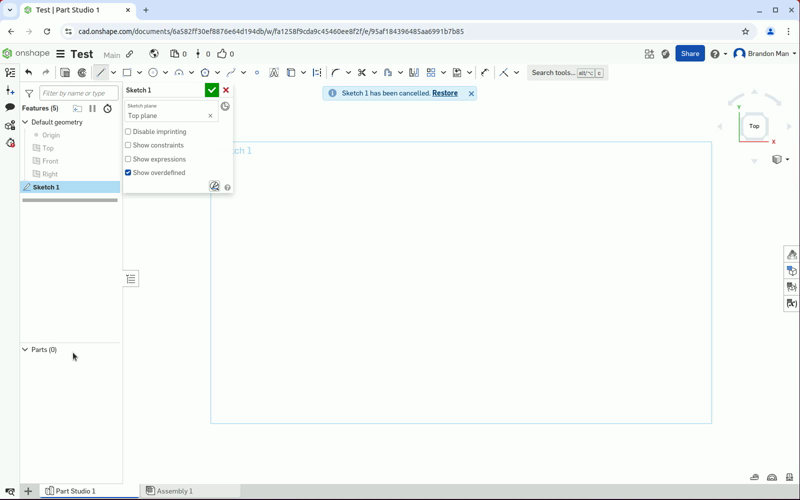
key_down(shift)
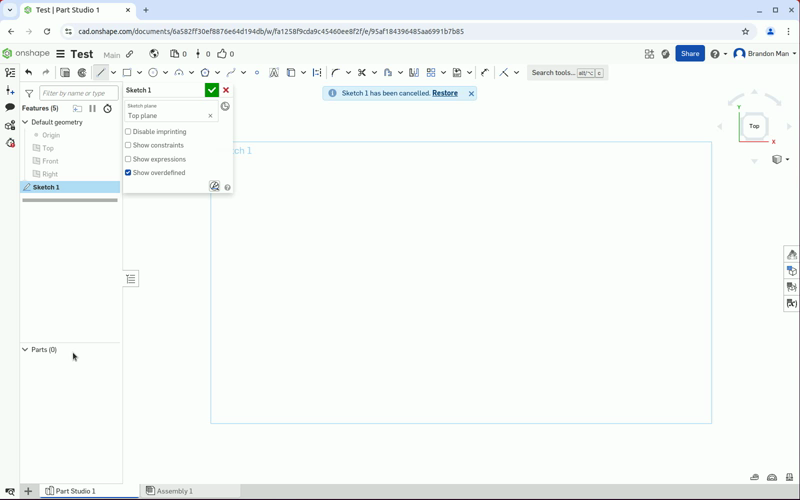
mouse_move(460, 282)
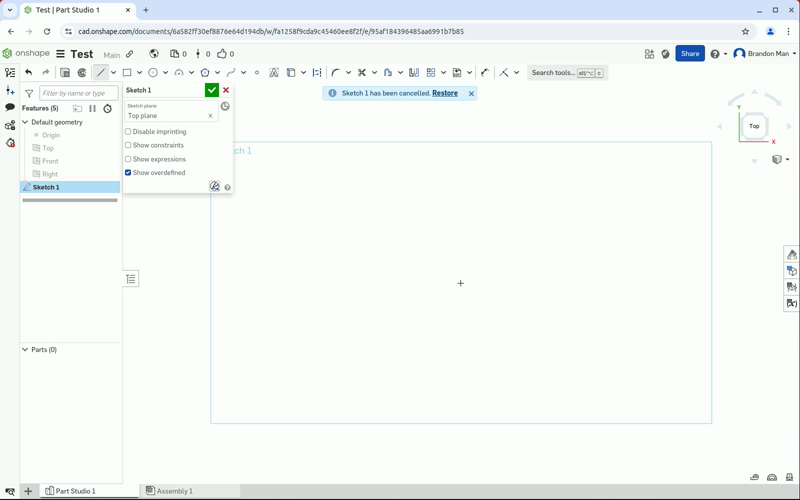
click(460, 282)
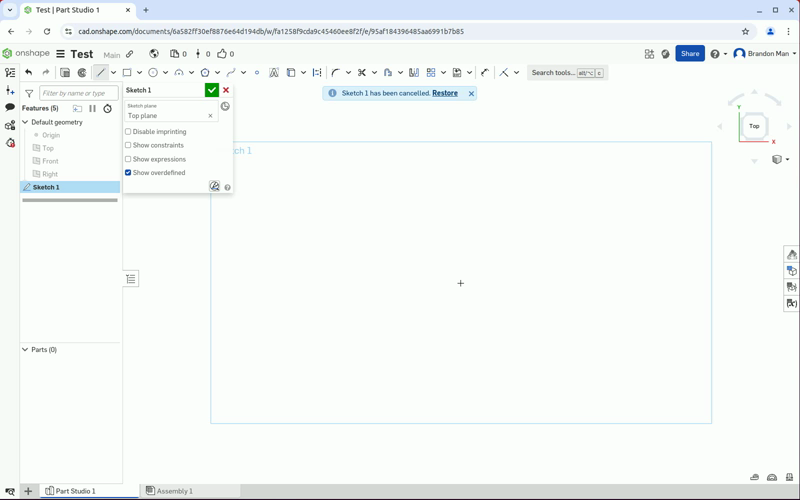
key_up(shift)
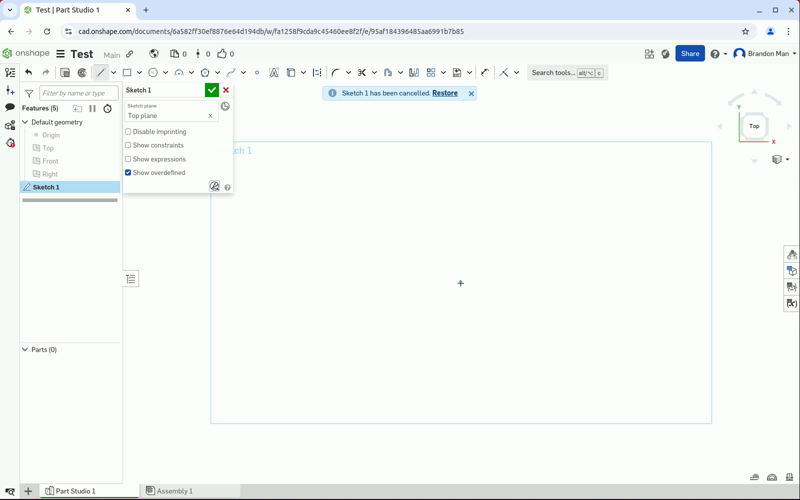
key_down(shift)
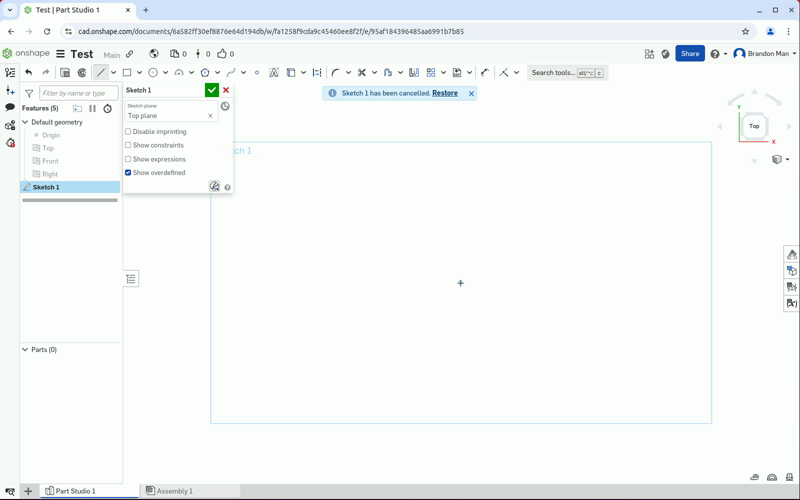
mouse_move(490, 282)
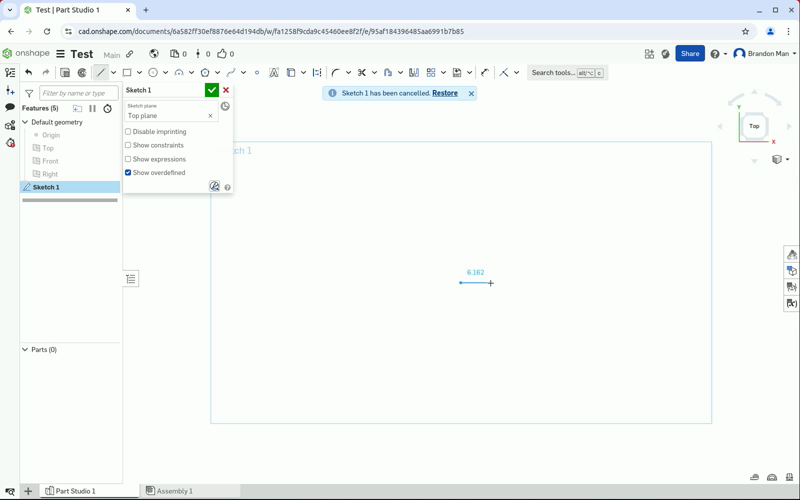
mouse_move(483, 282)
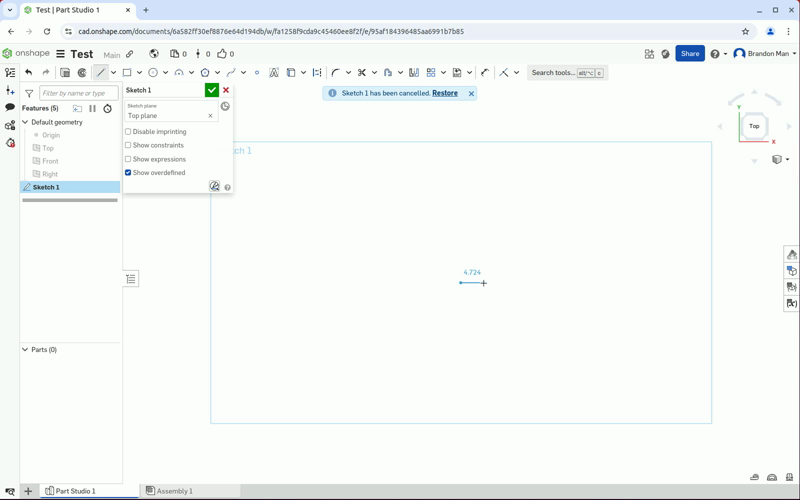
click(483, 282)
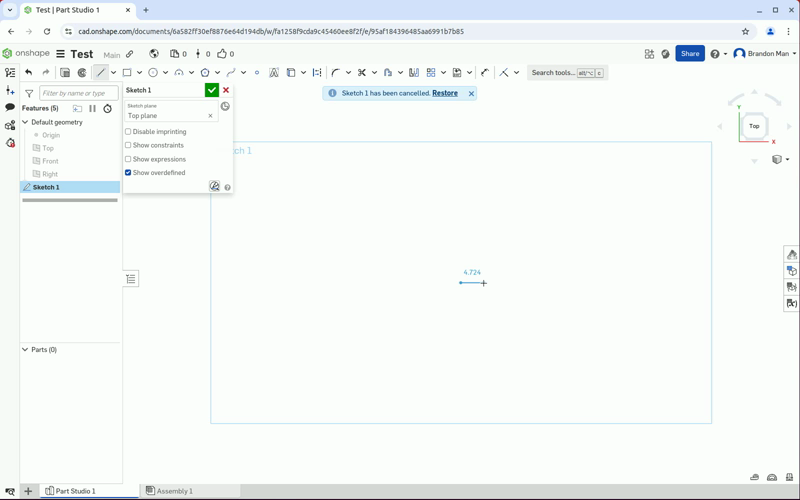
key_up(shift)
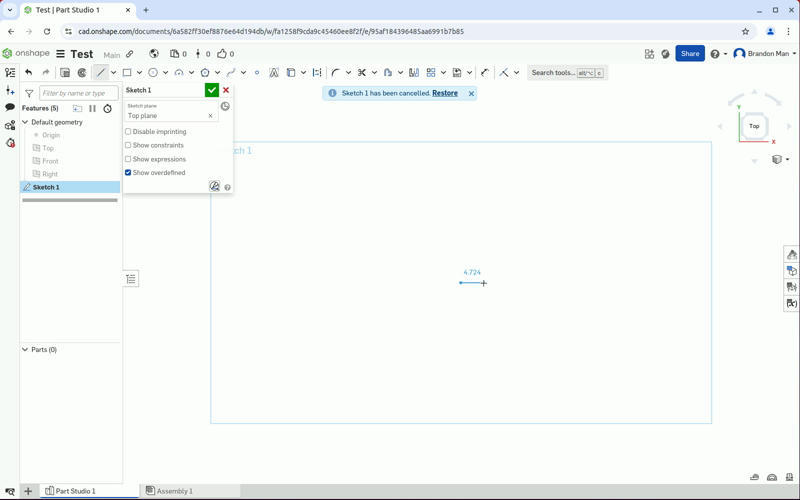
key_down(shift)
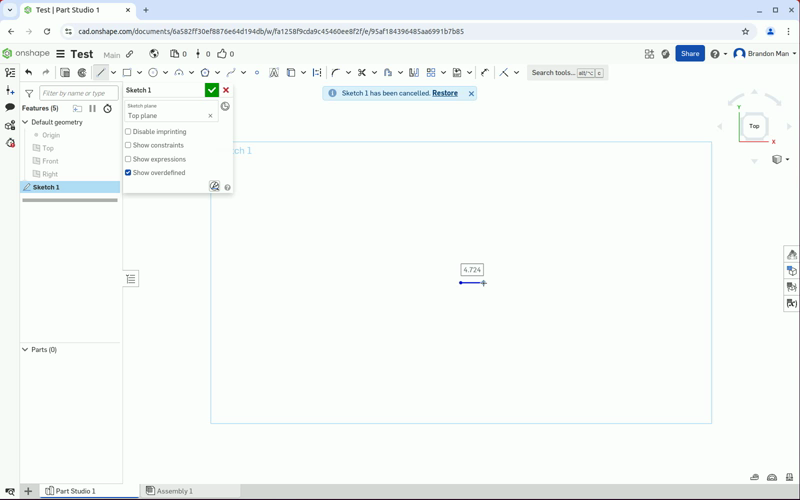
mouse_move(513, 282)
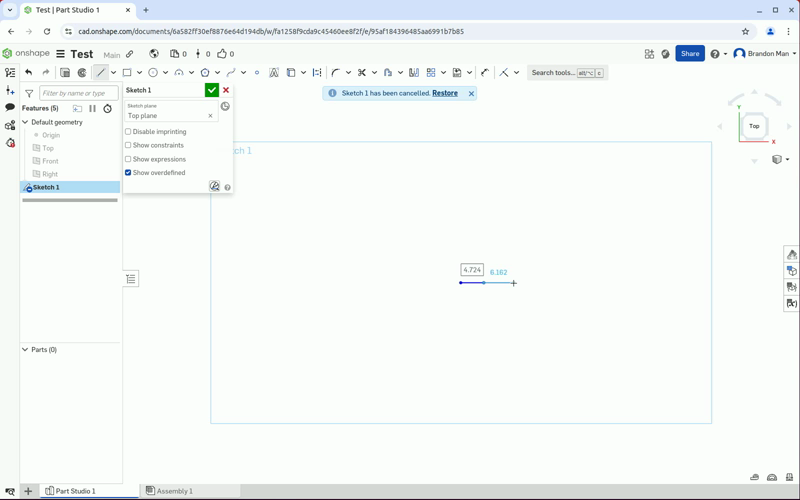
mouse_move(483, 237)
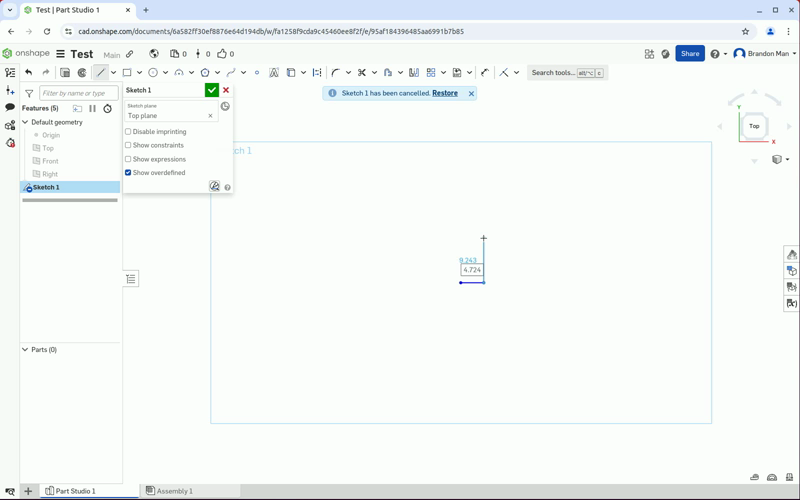
click(483, 237)
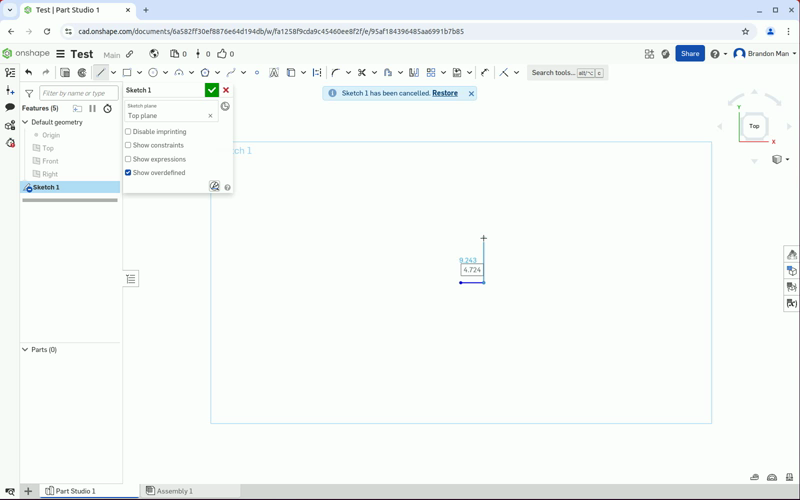
key_up(shift)
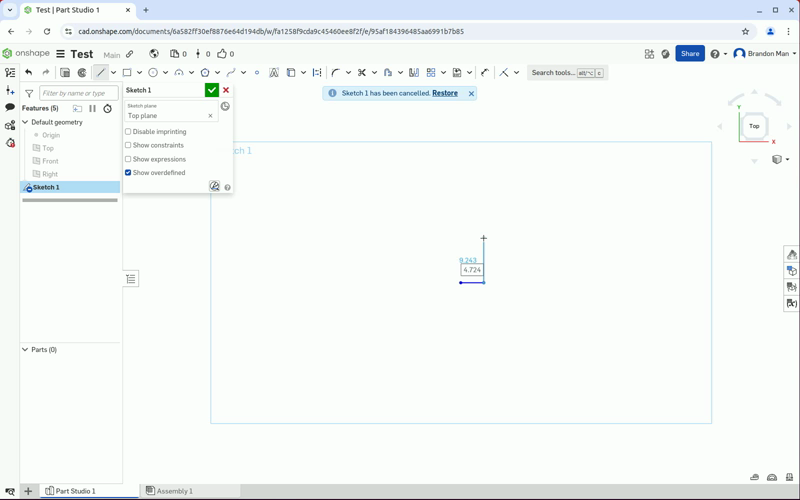
key_down(shift)
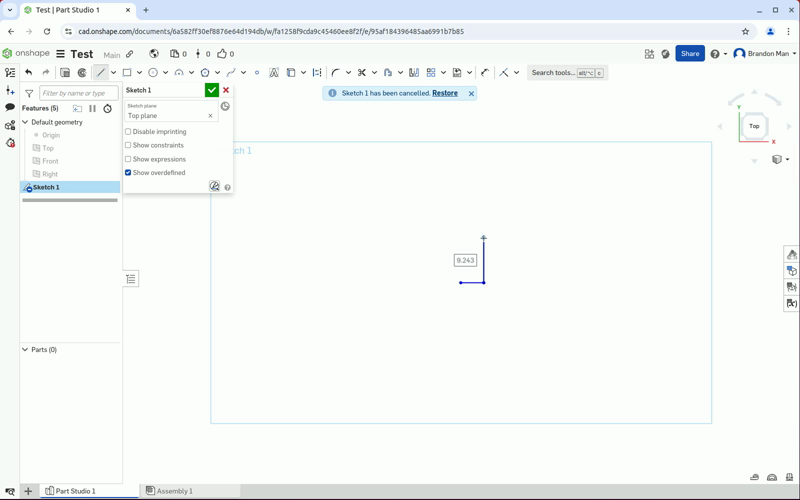
mouse_move(513, 237)
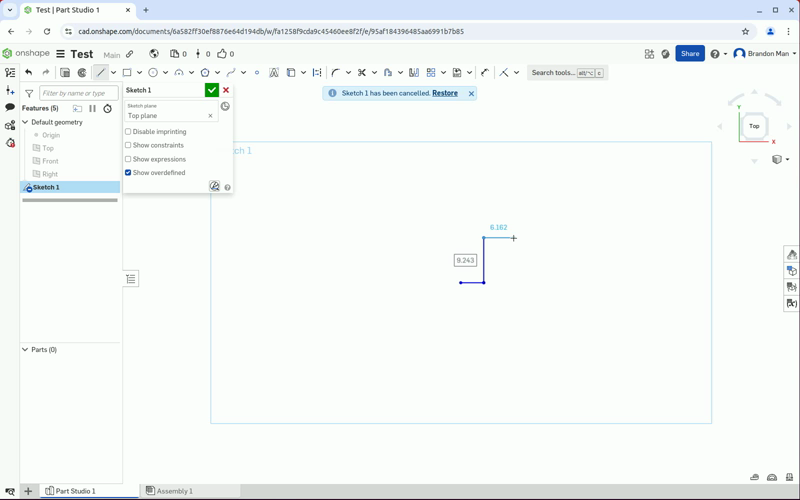
mouse_move(460, 237)
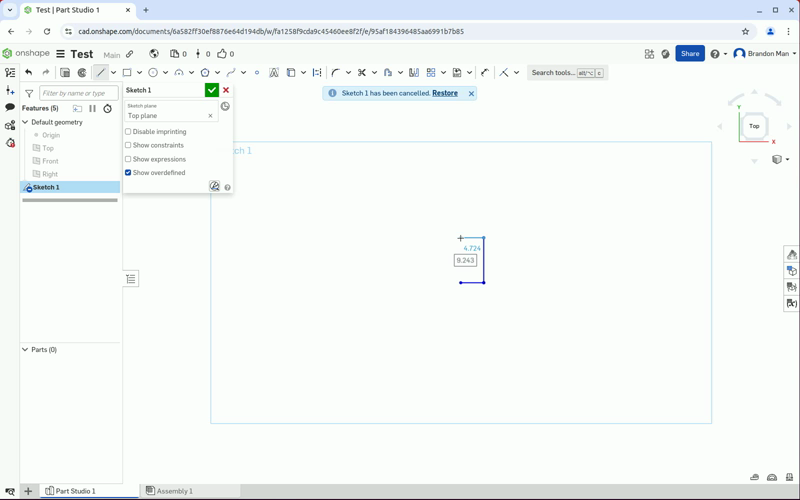
click(460, 237)
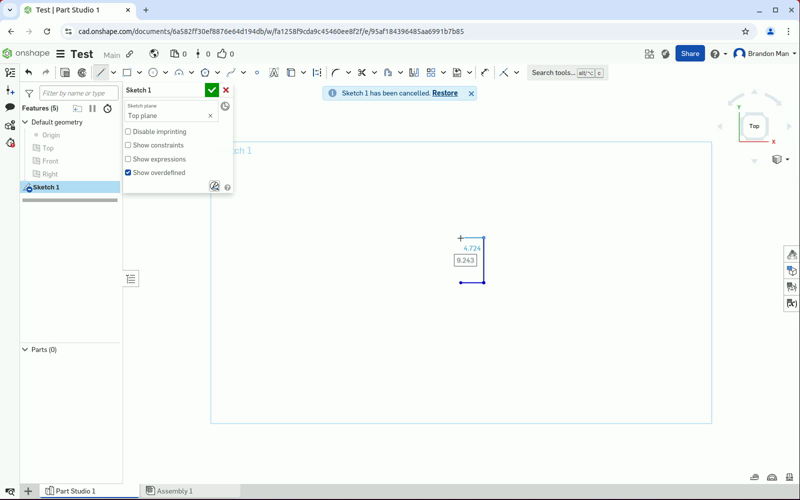
key_up(shift)
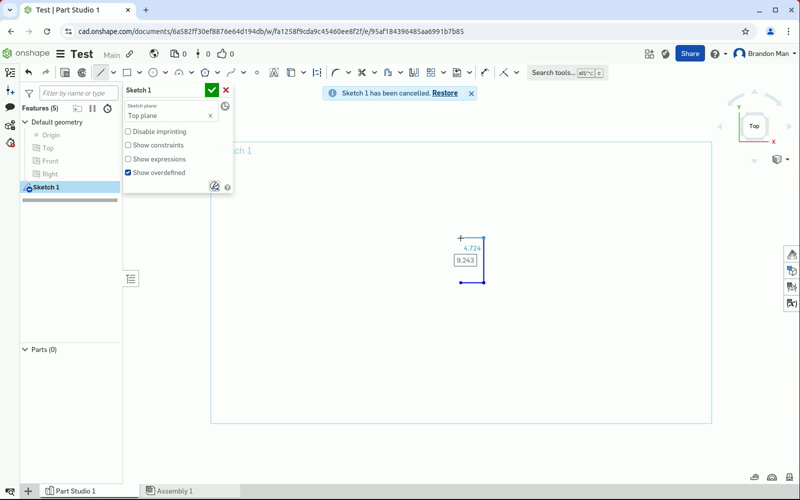
mouse_move(490, 237)
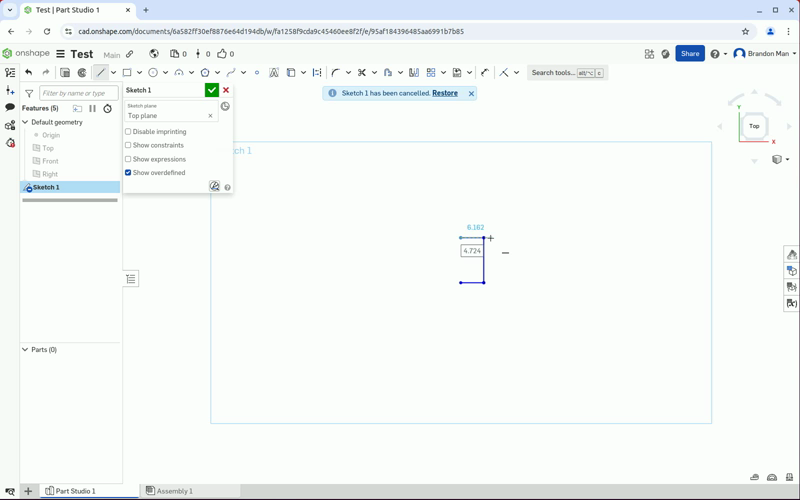
key_down(shift)
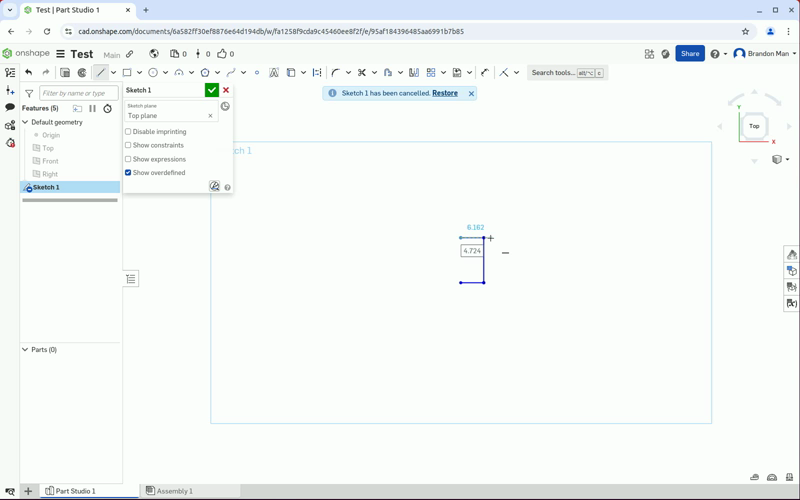
mouse_move(460, 282)
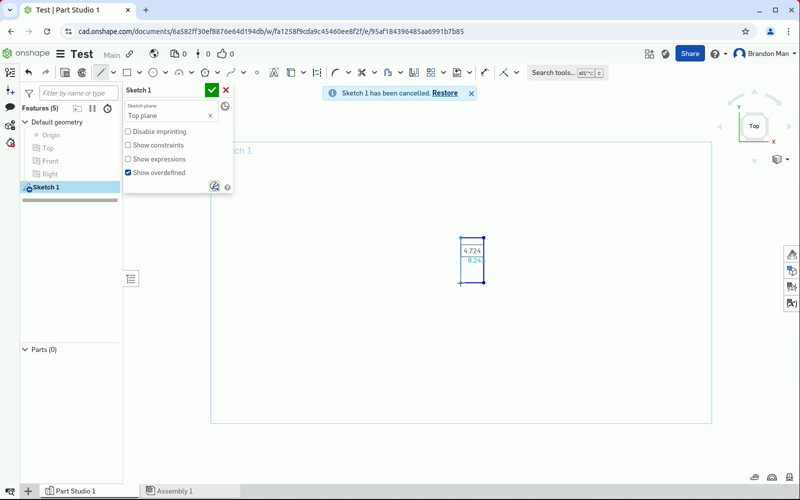
key_up(shift)
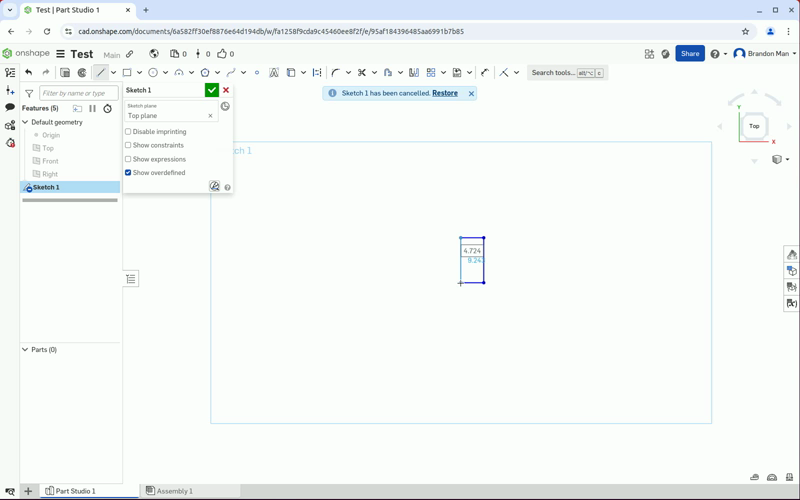
click(460, 282)
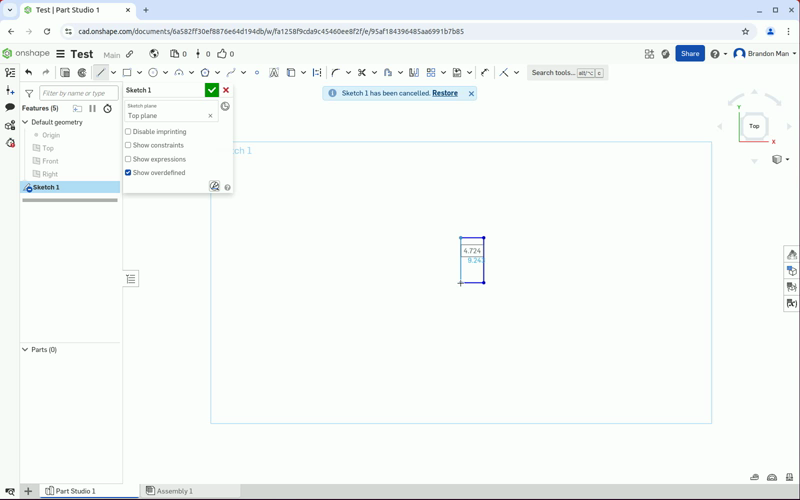
key(esc)
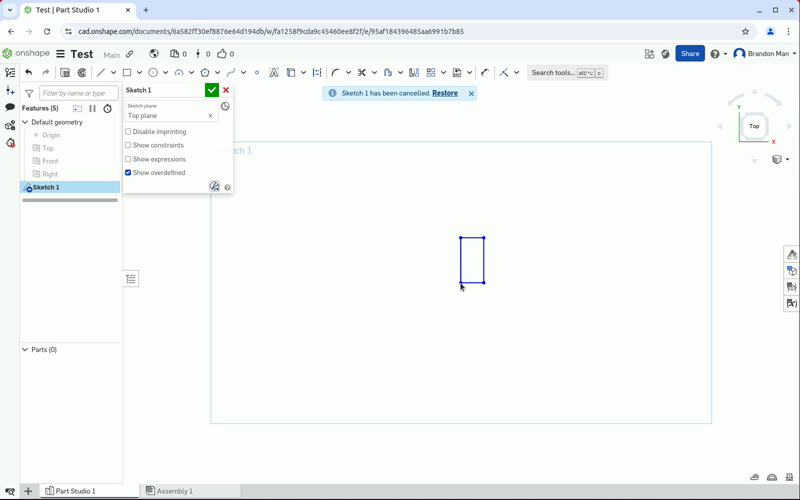
mouse_move(476, 272)
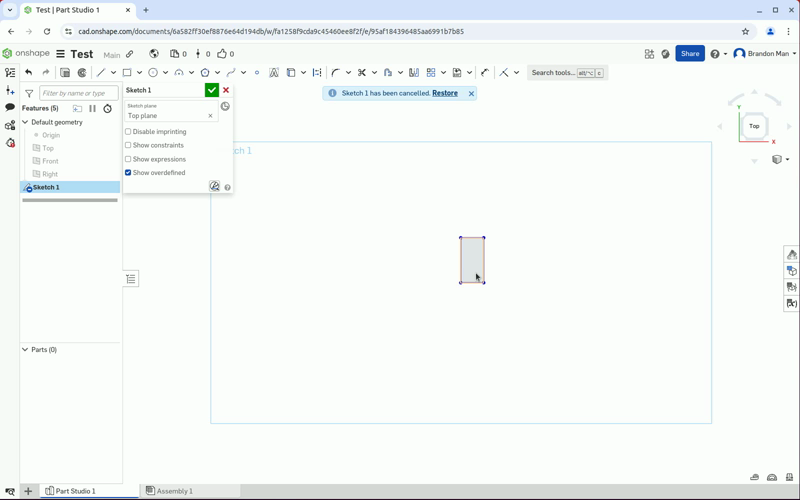
scroll(6)
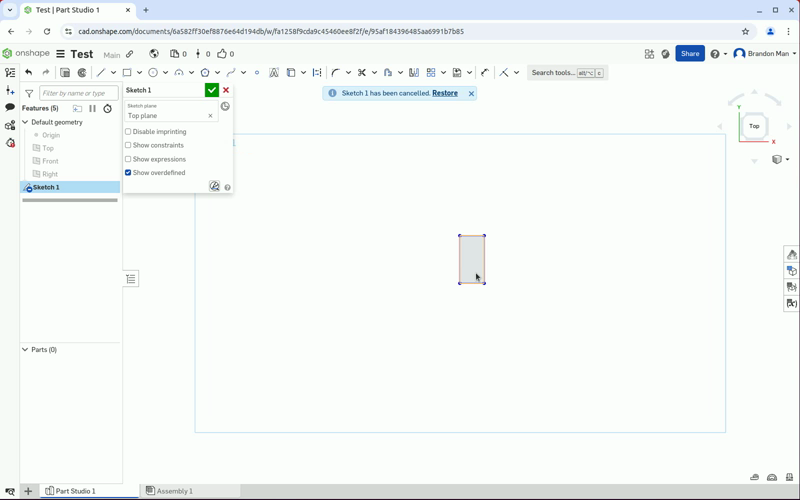
scroll(6)
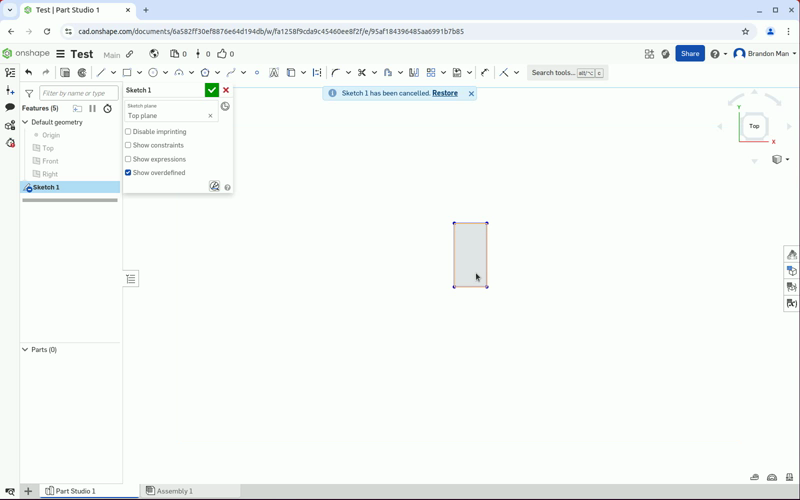
scroll(6)
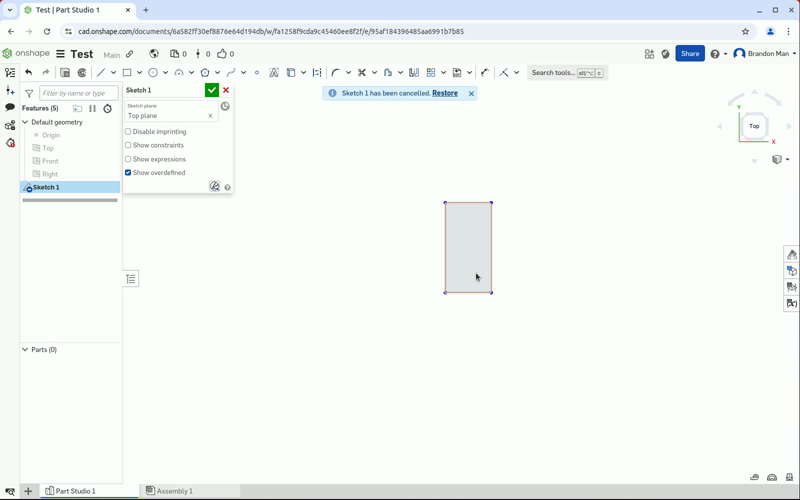
scroll(6)
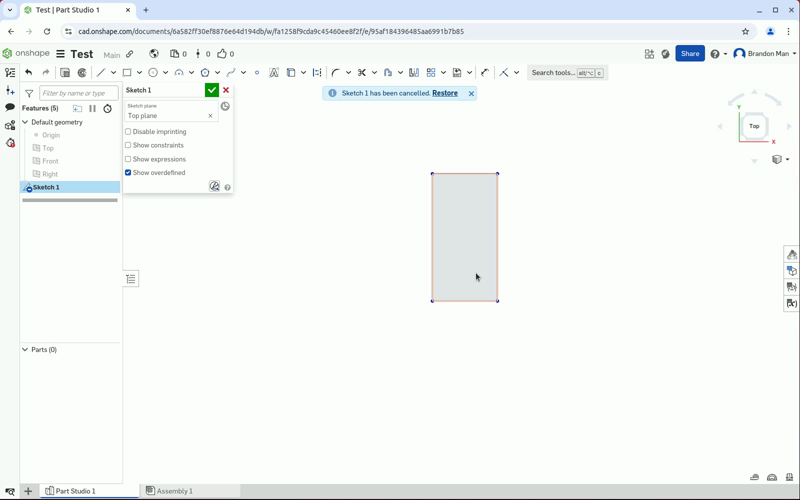
scroll(6)
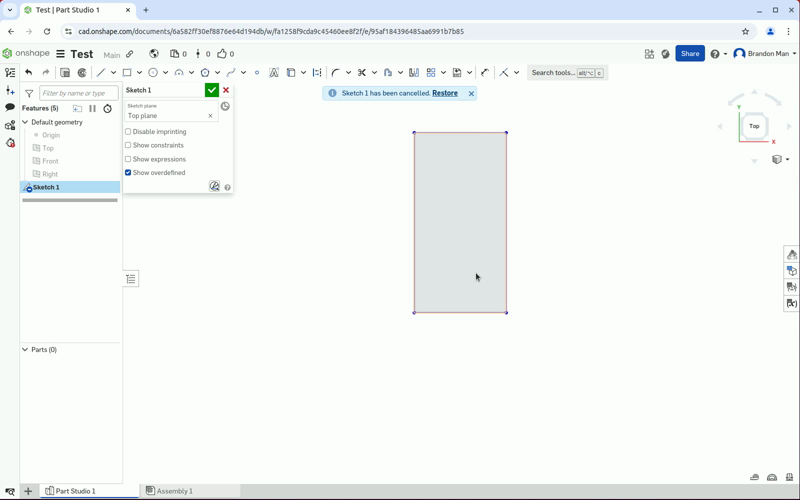
scroll(6)
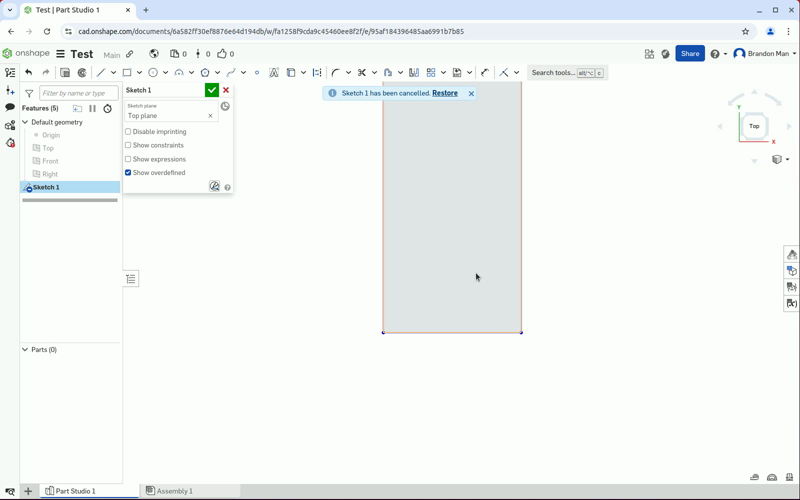
scroll(6)
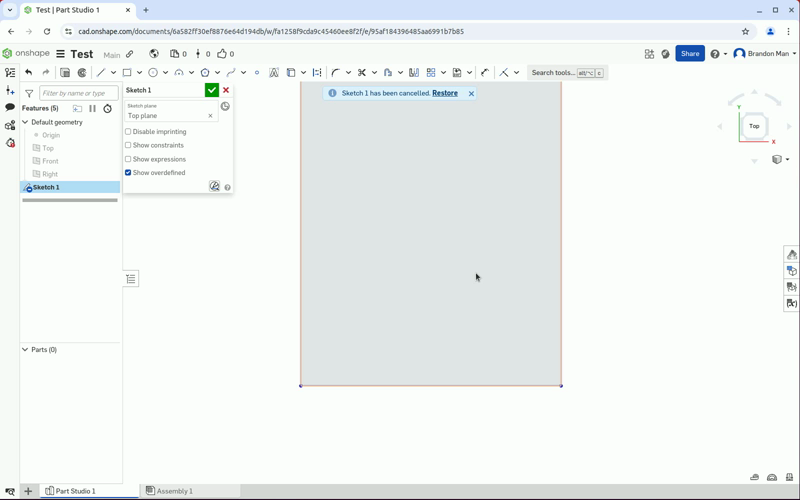
click(476, 272)
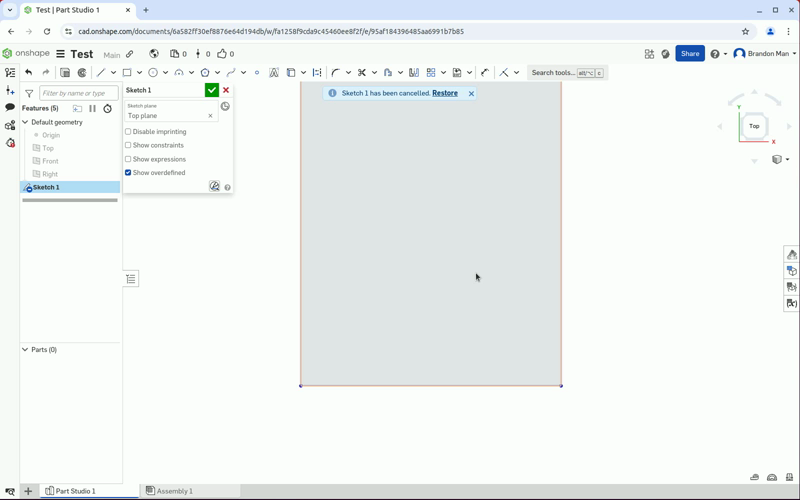
scroll(-6)
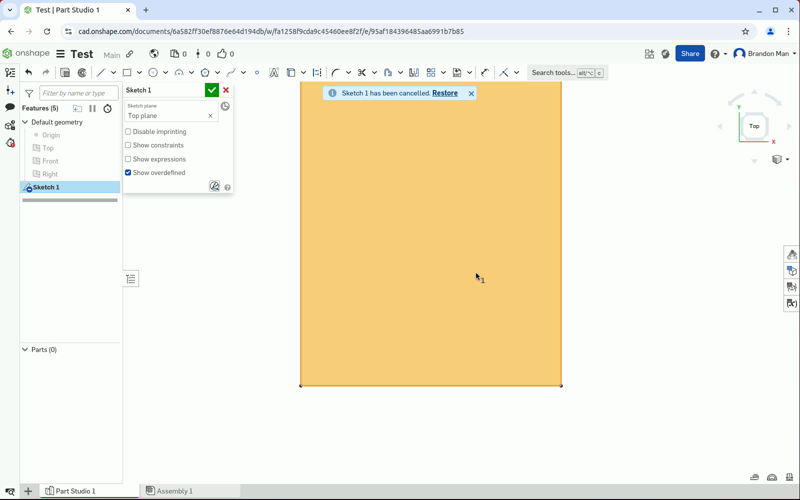
scroll(-6)
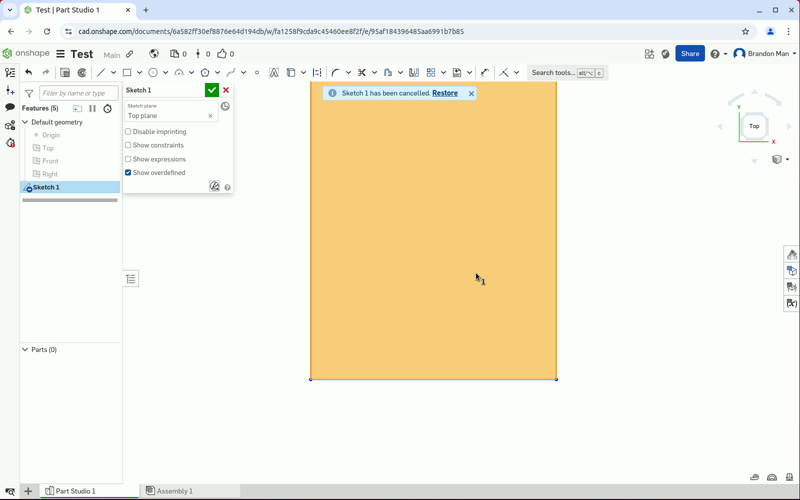
scroll(-6)
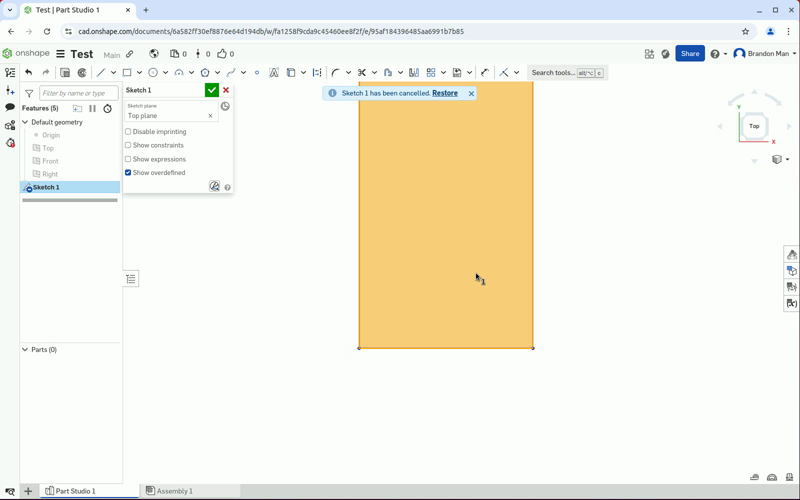
scroll(-6)
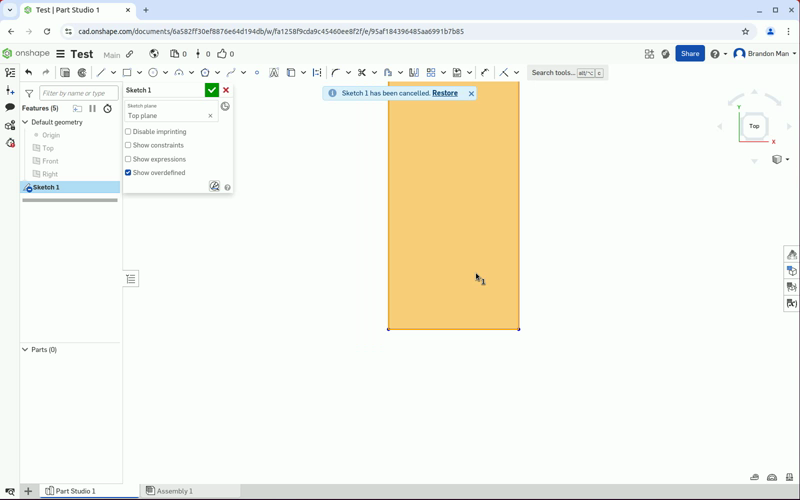
scroll(-6)
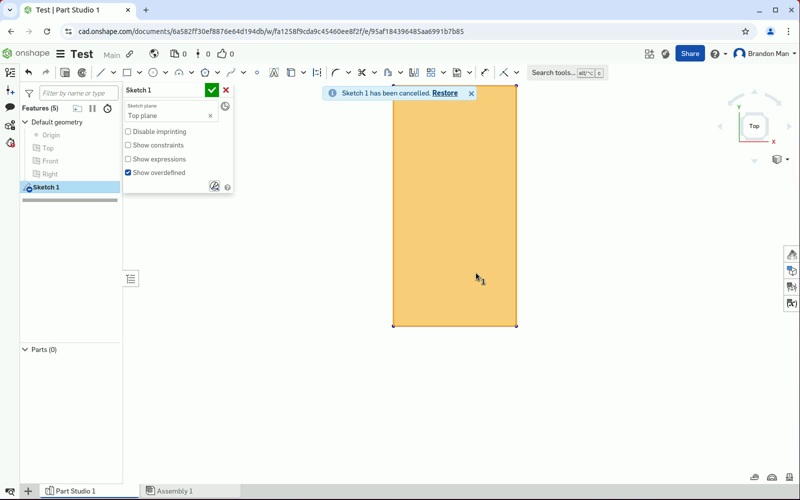
scroll(-6)
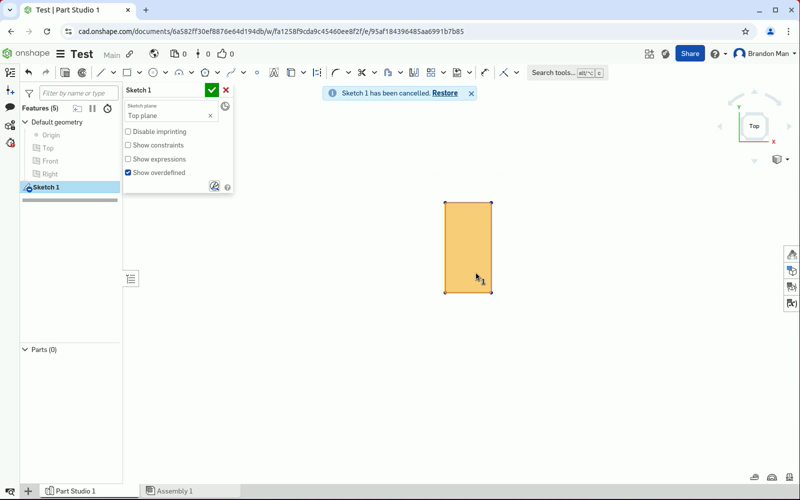
scroll(-6)
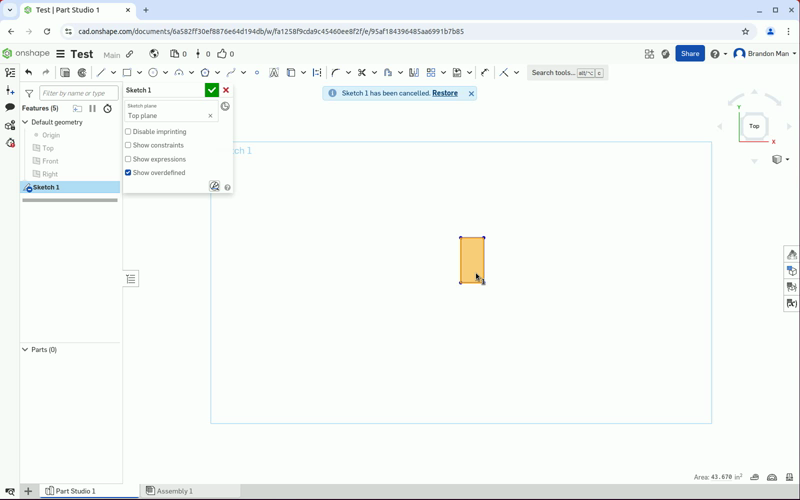
mouse_move(73, 352)
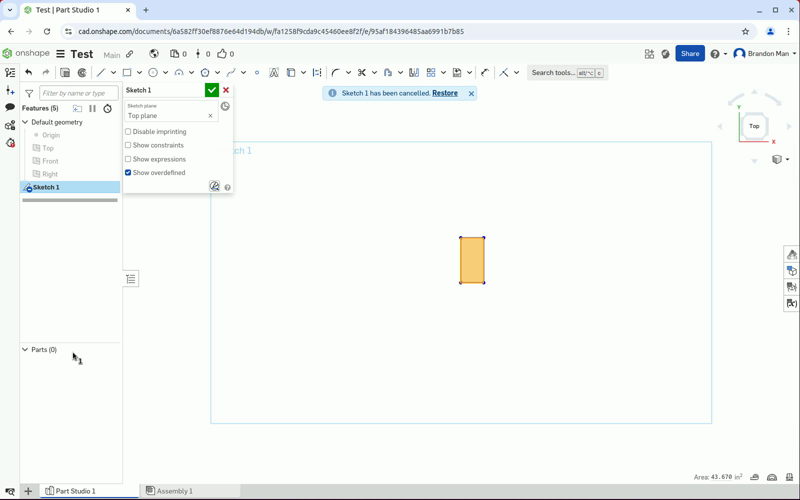
key(shift+y)
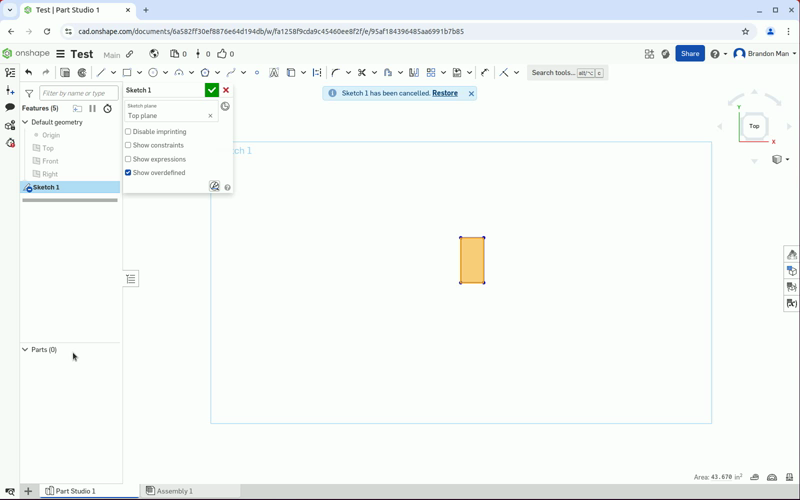
key(shift+e)
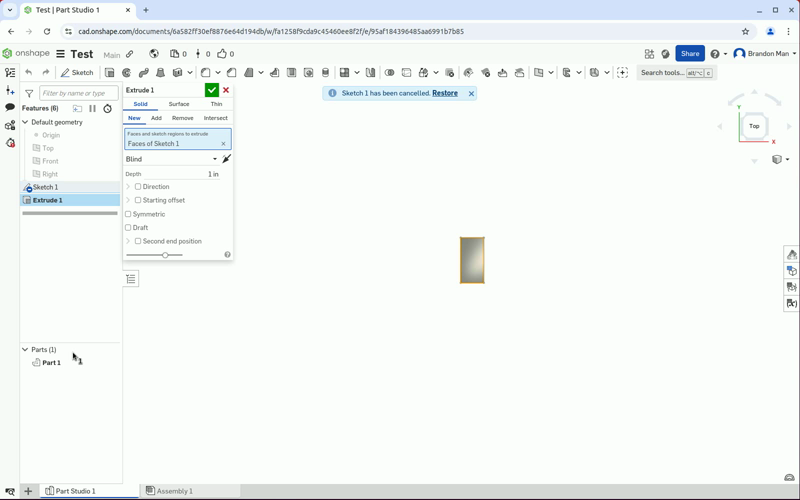
mouse_move(143, 106)
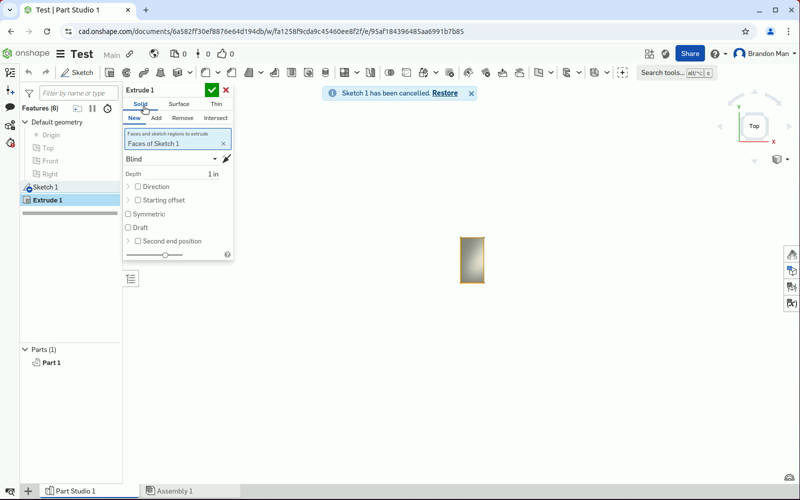
click(143, 106)
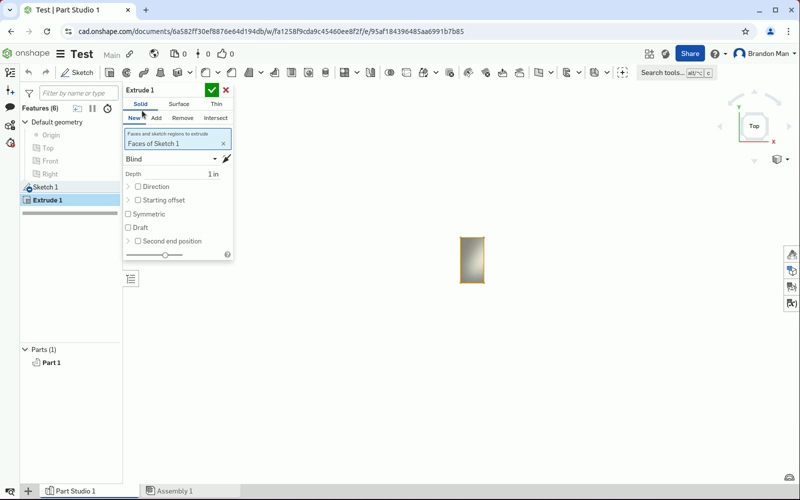
mouse_move(137, 120)
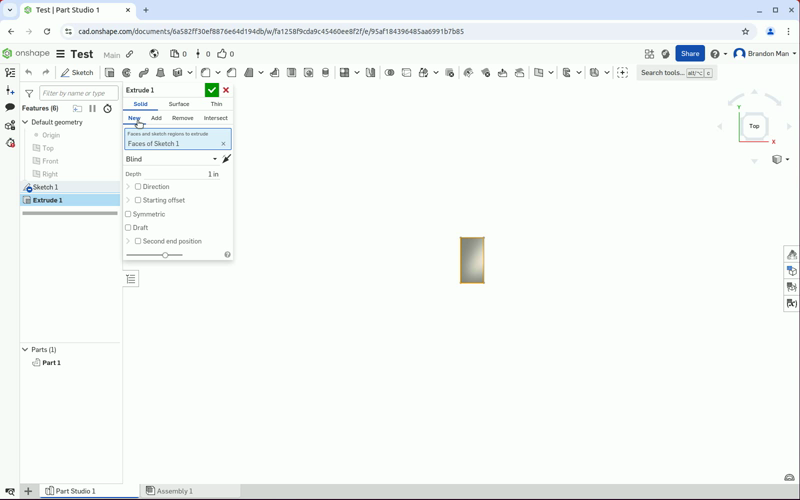
click(137, 120)
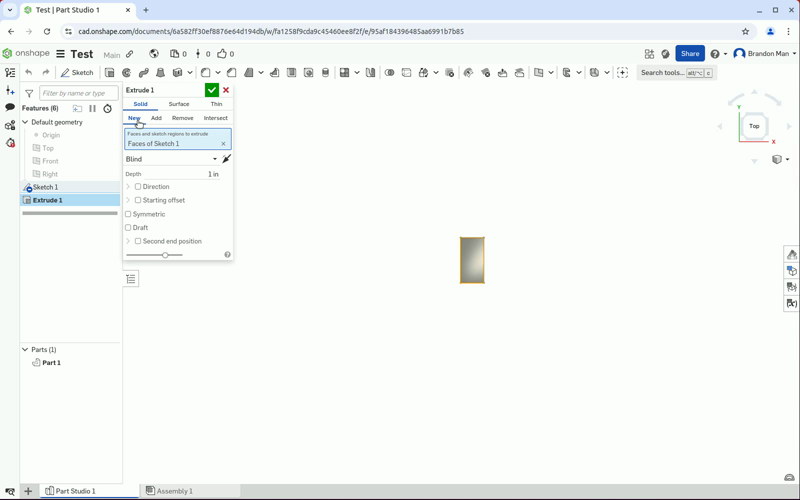
key(tab, 4)
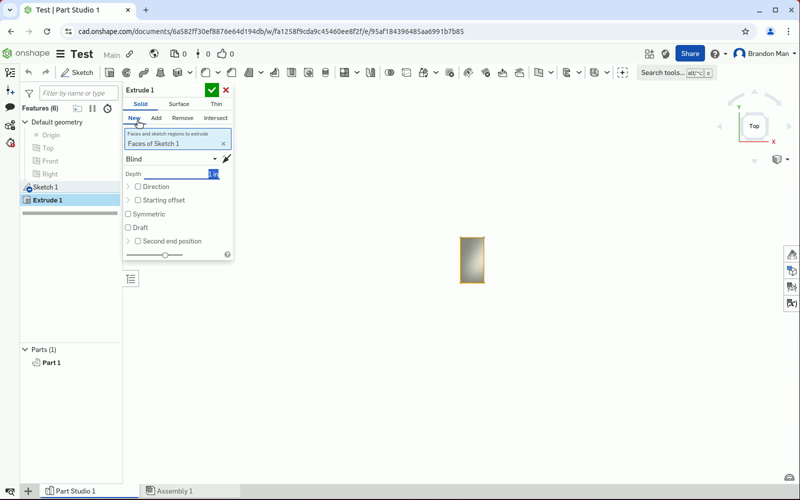
text(13.961)
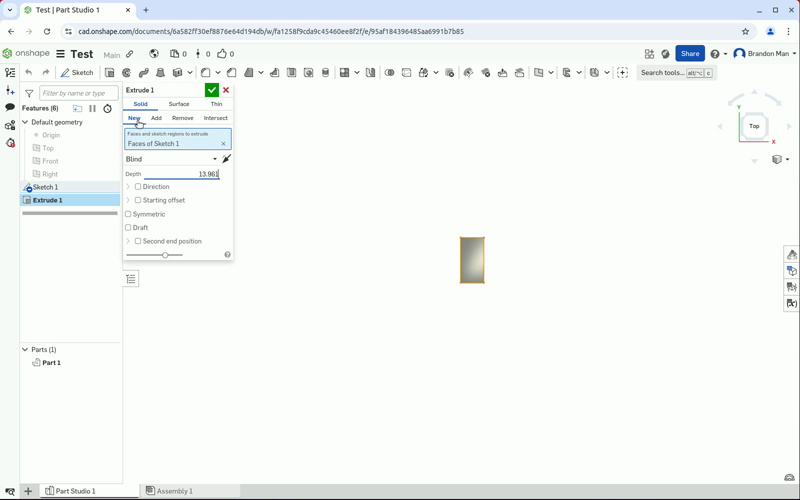
key(enter)
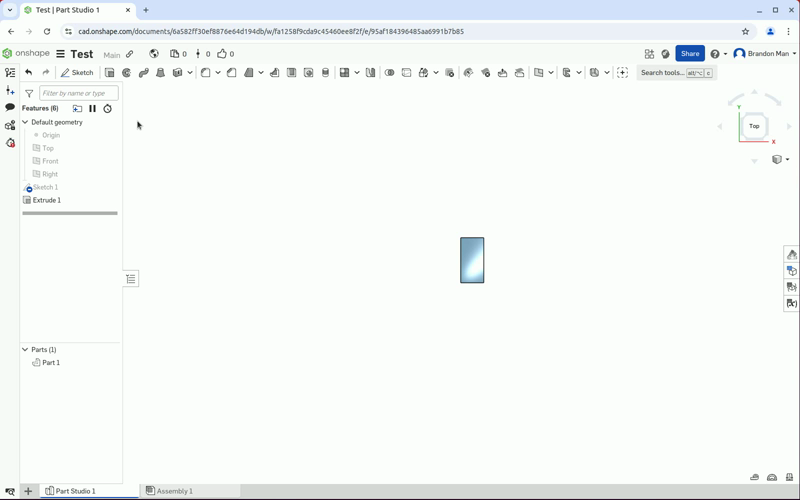
key(shift+h)
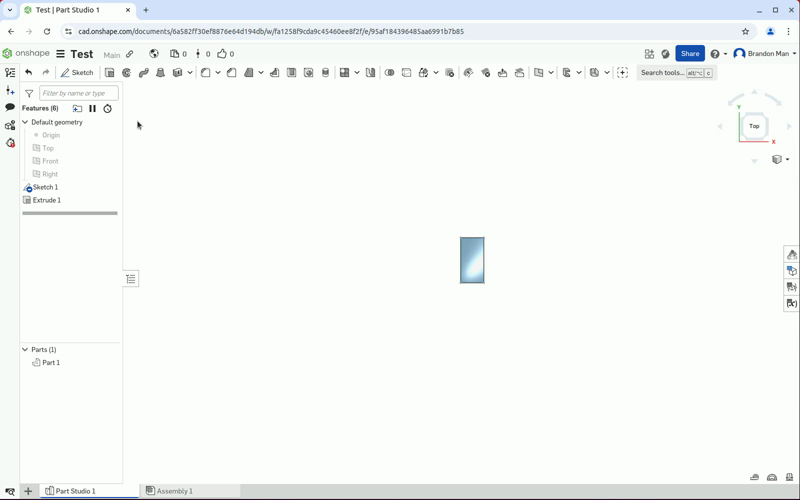
key(shift+h)
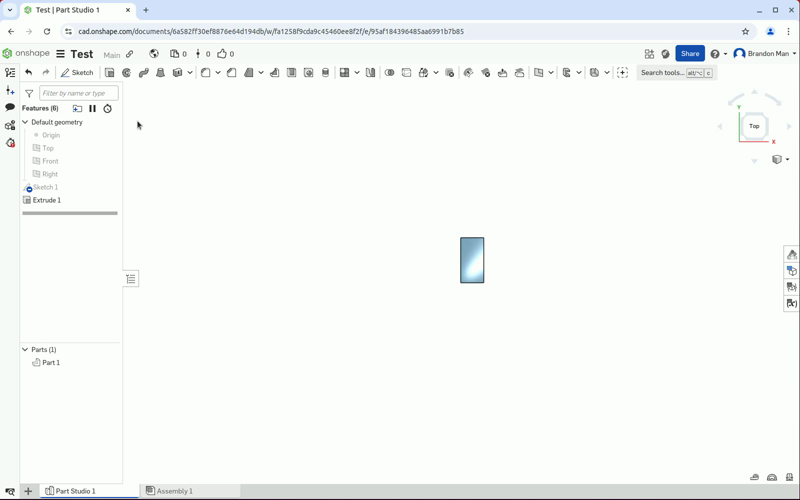
mouse_move(73, 189)
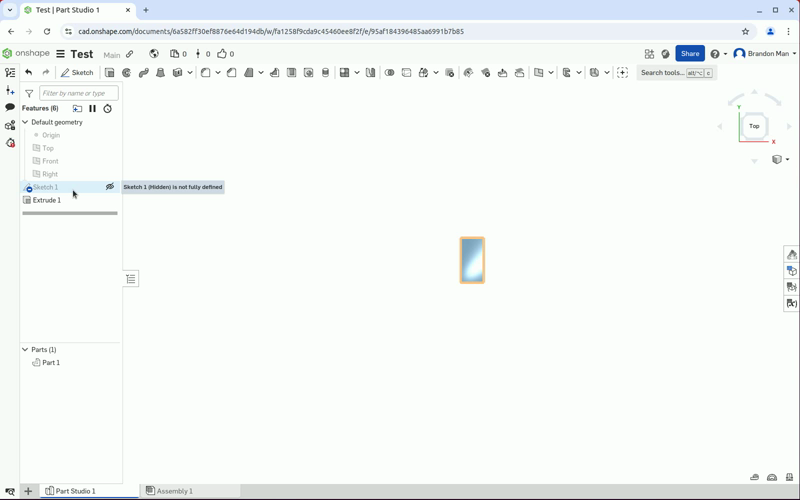
click(73, 189)
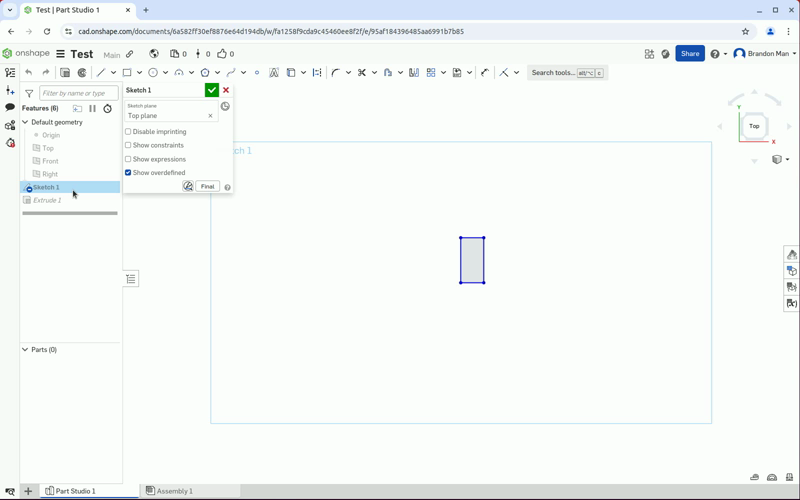
mouse_move(229, 92)
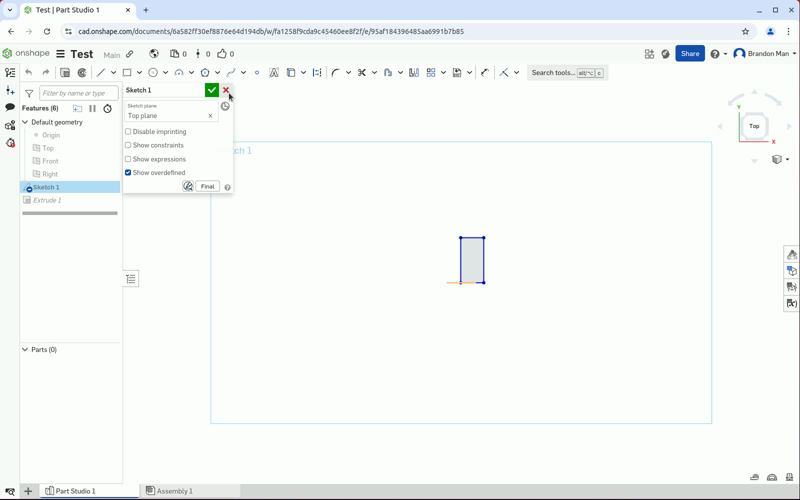
click(229, 92)
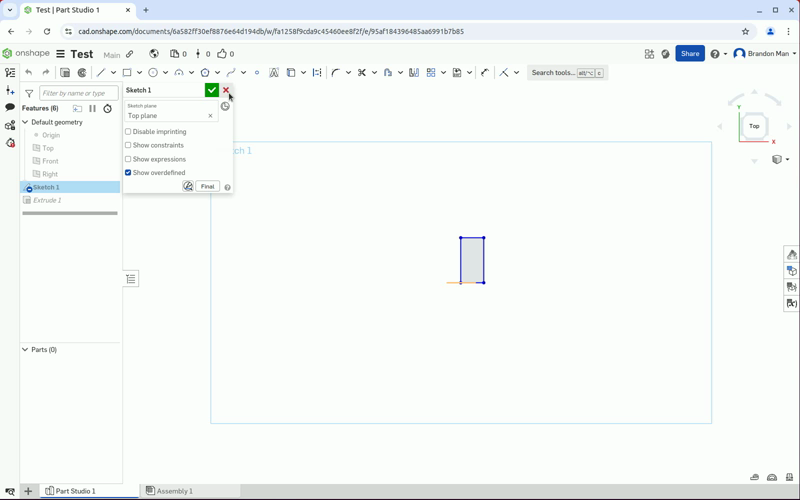
key(shift+s)
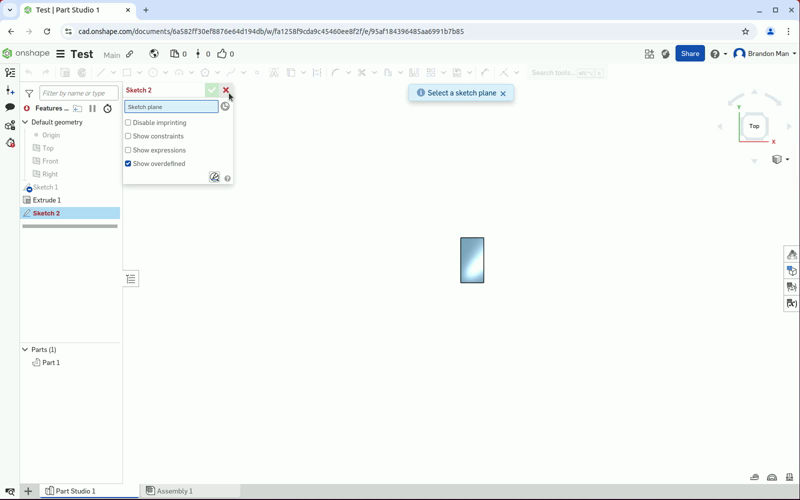
mouse_move(73, 150)
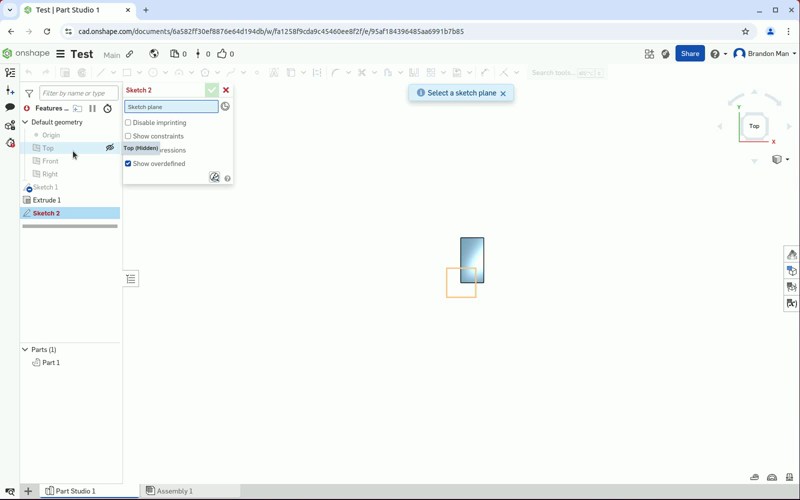
click(73, 150)
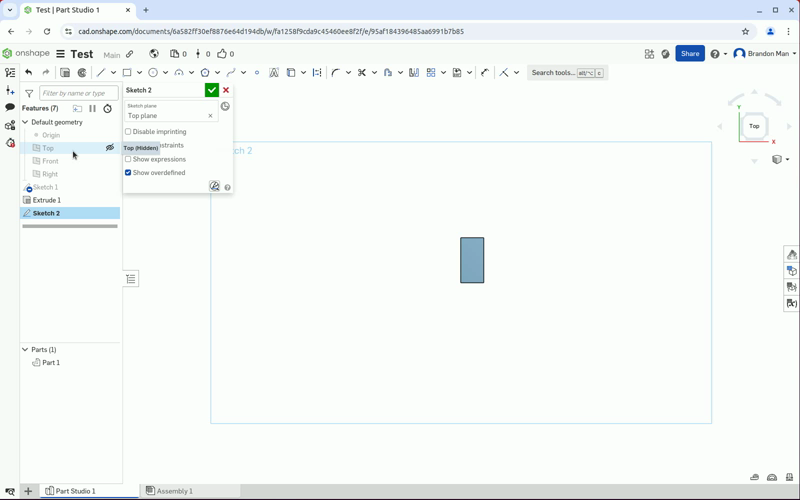
mouse_move(73, 352)
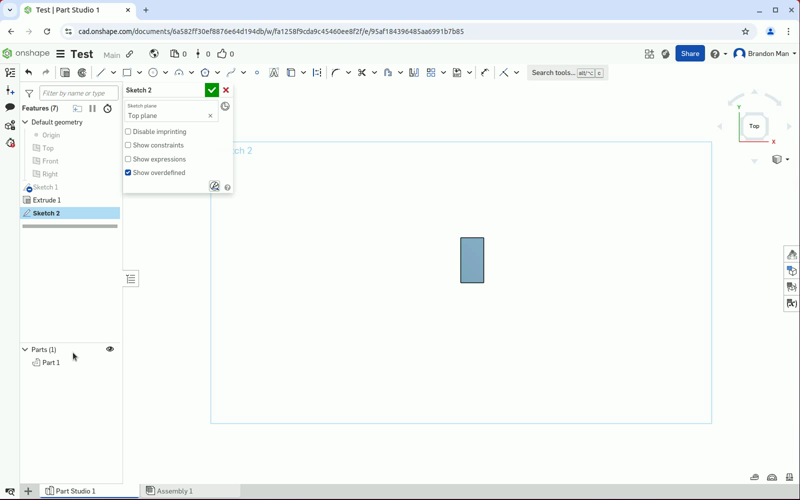
key(y)
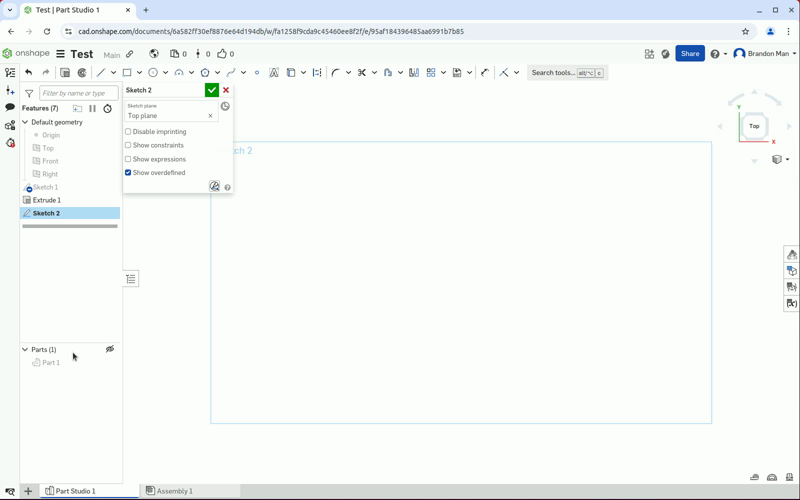
key(l)
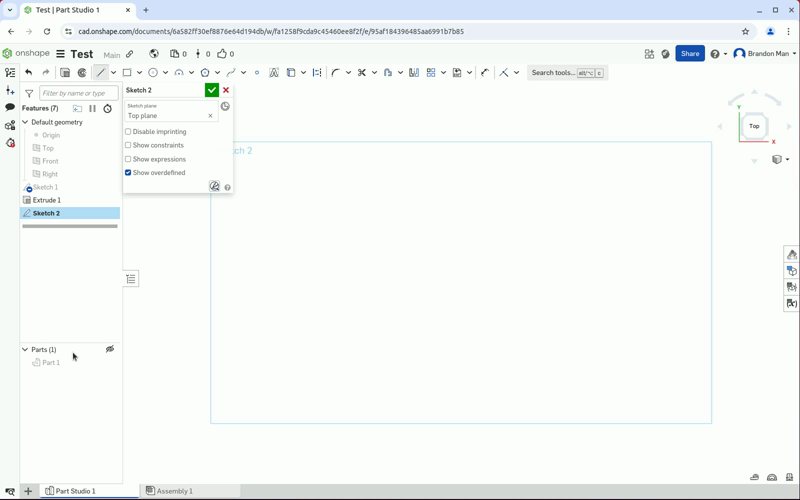
key_down(shift)
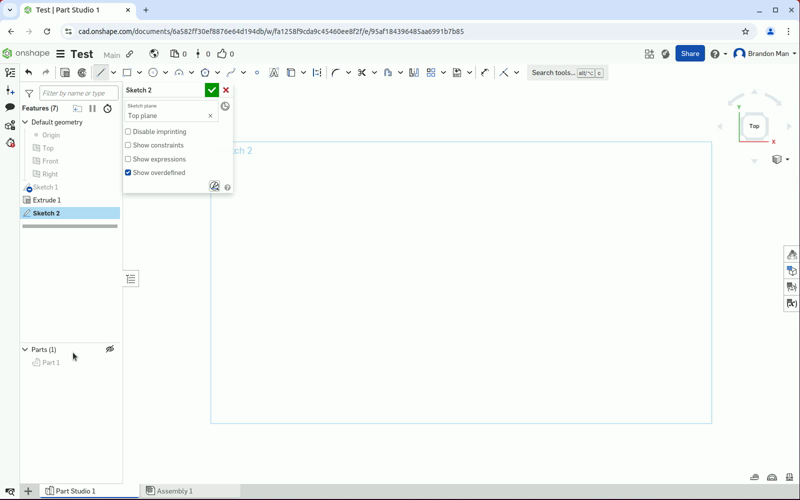
mouse_move(483, 282)
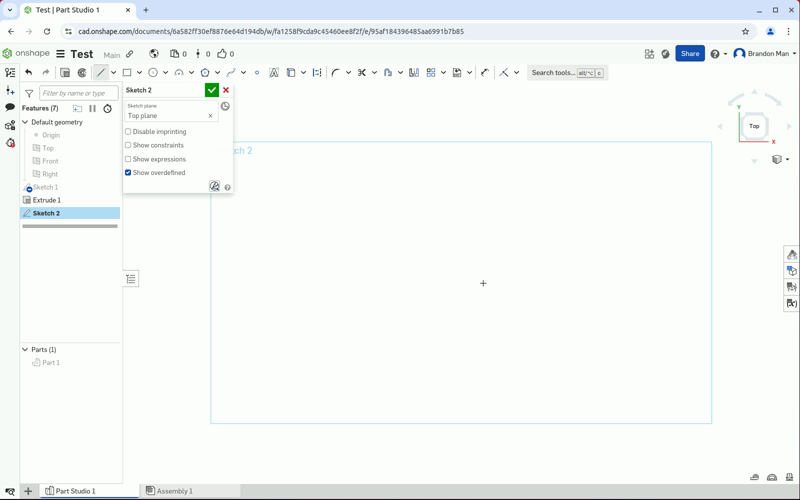
click(483, 282)
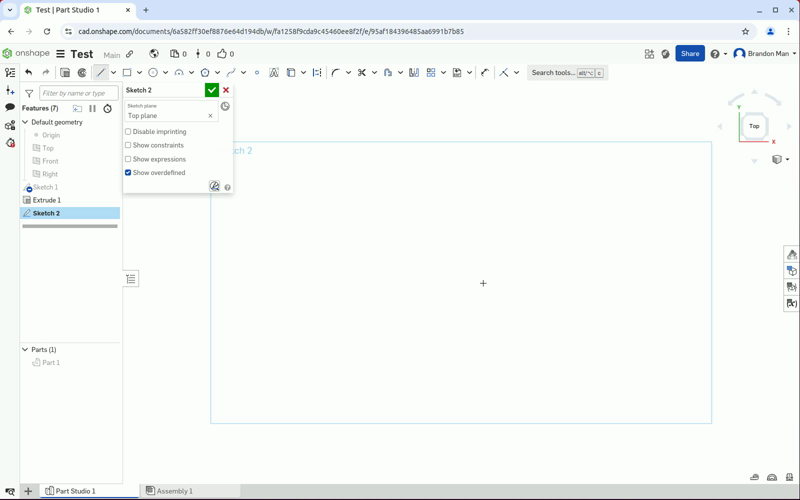
key_up(shift)
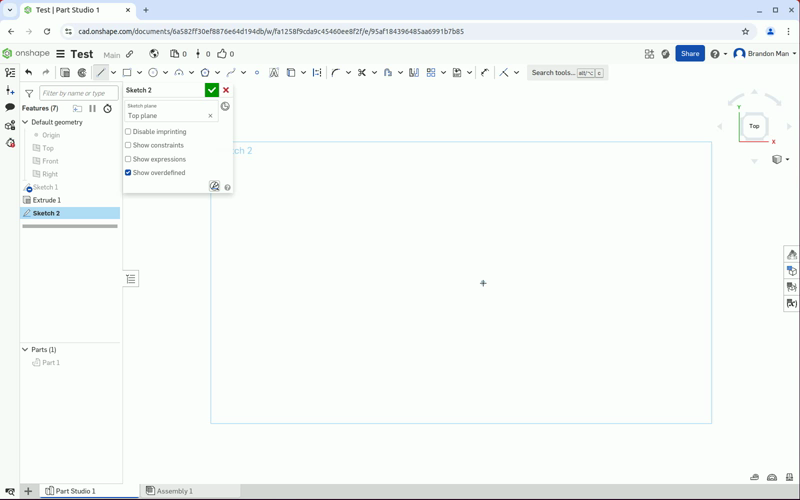
key_down(shift)
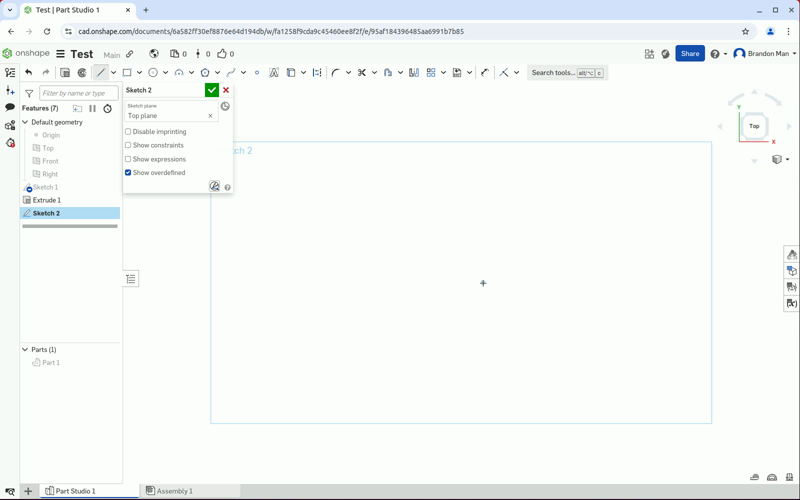
mouse_move(513, 282)
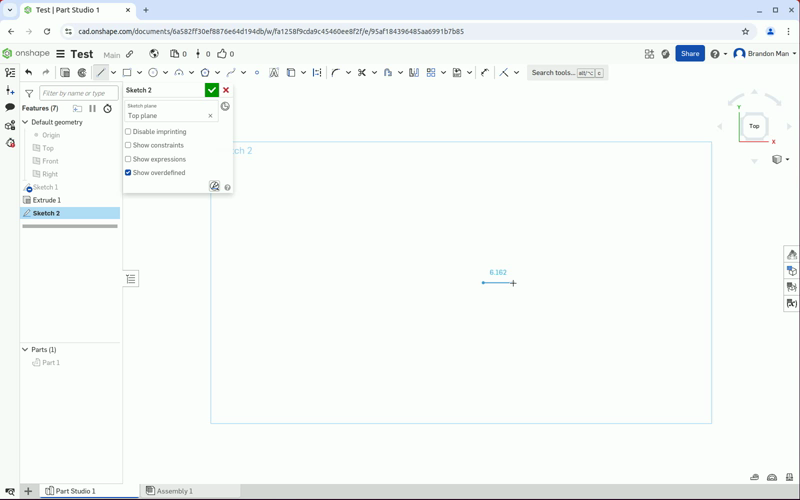
mouse_move(499, 282)
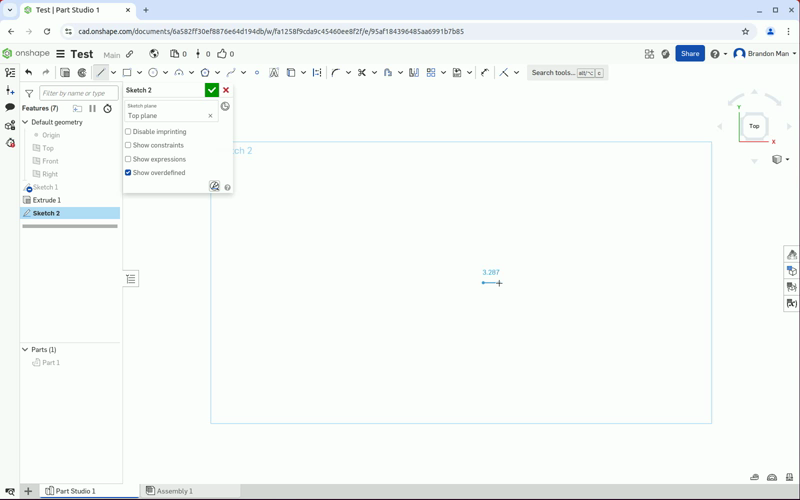
click(499, 282)
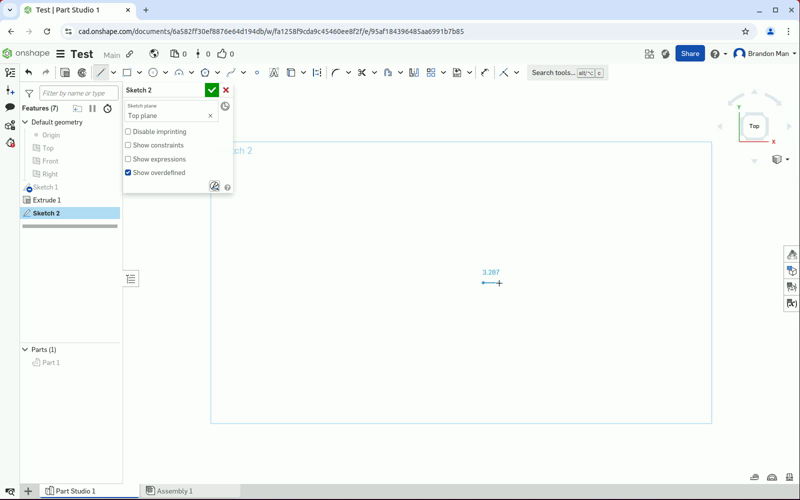
key_up(shift)
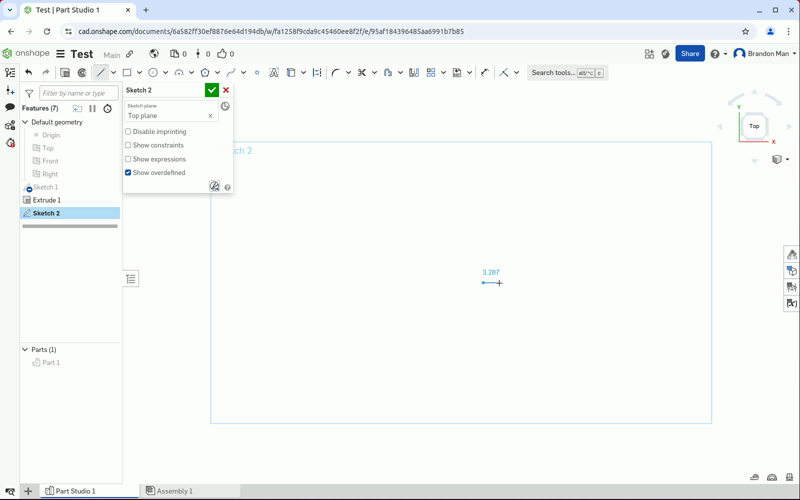
key_down(shift)
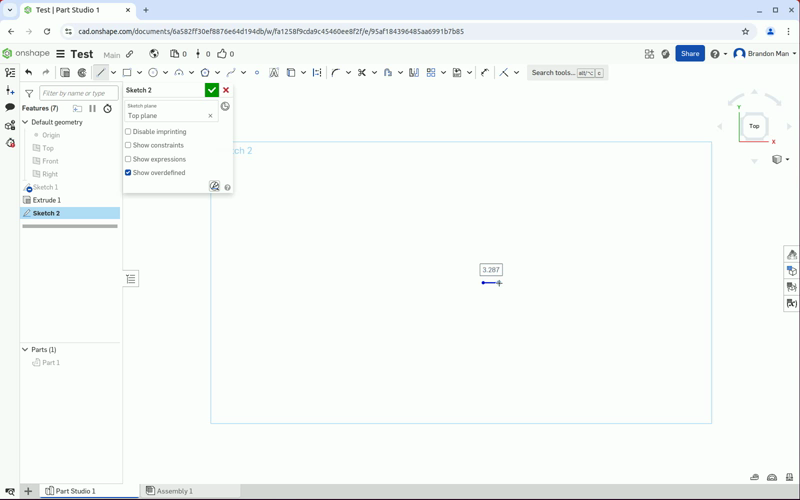
mouse_move(529, 282)
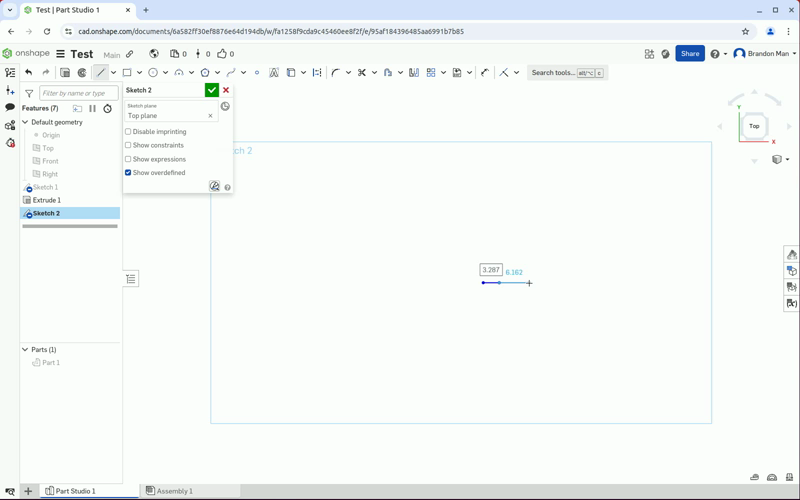
mouse_move(499, 269)
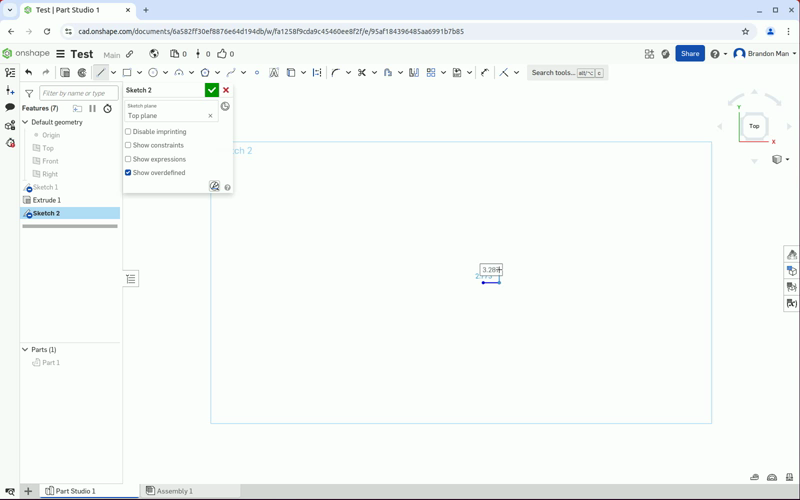
click(499, 269)
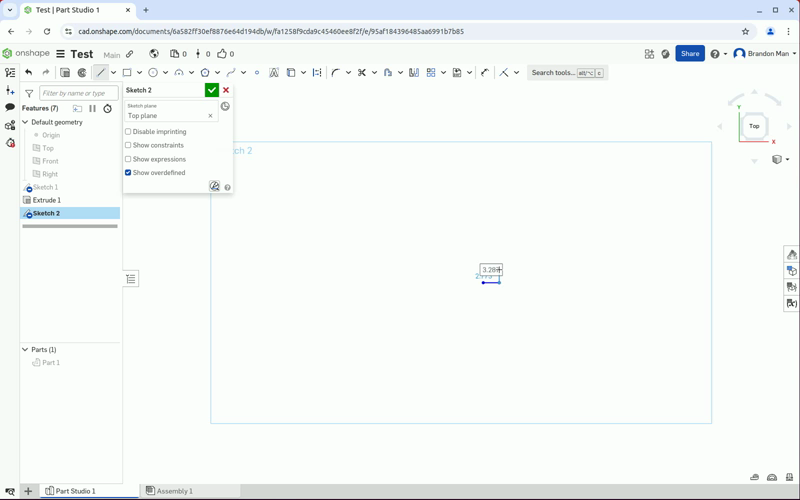
key_up(shift)
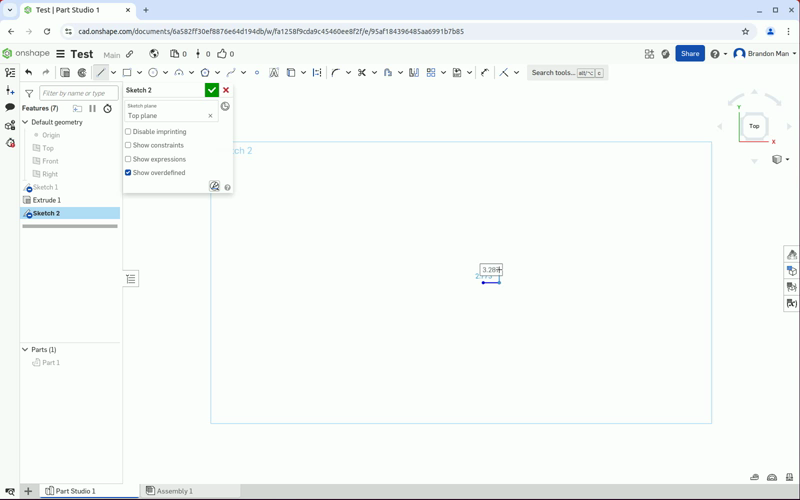
key_down(shift)
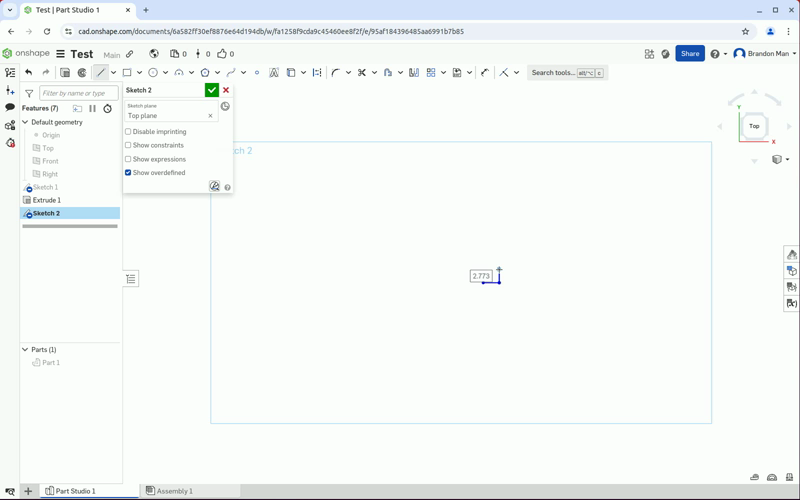
mouse_move(529, 269)
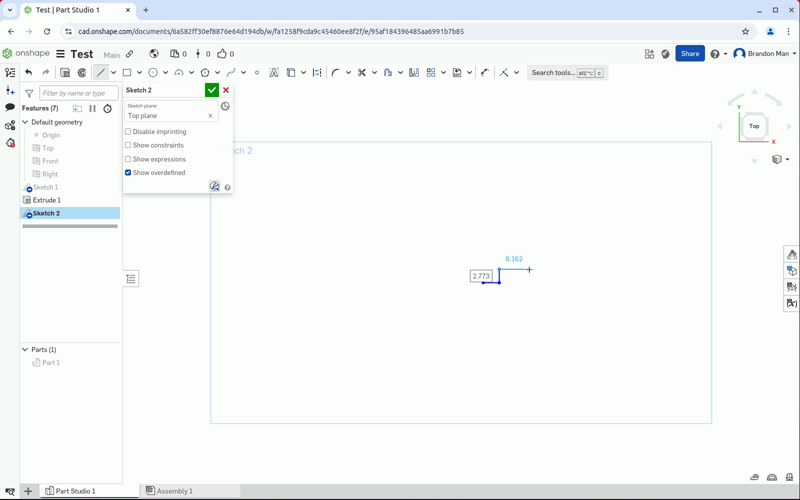
mouse_move(524, 269)
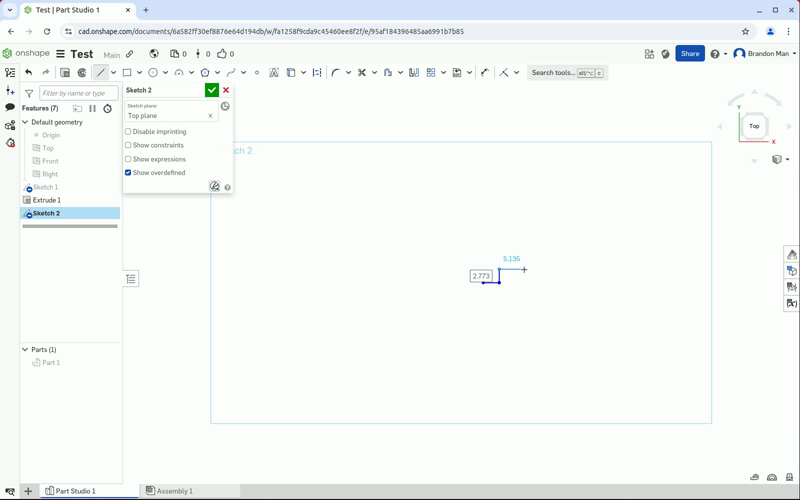
click(524, 269)
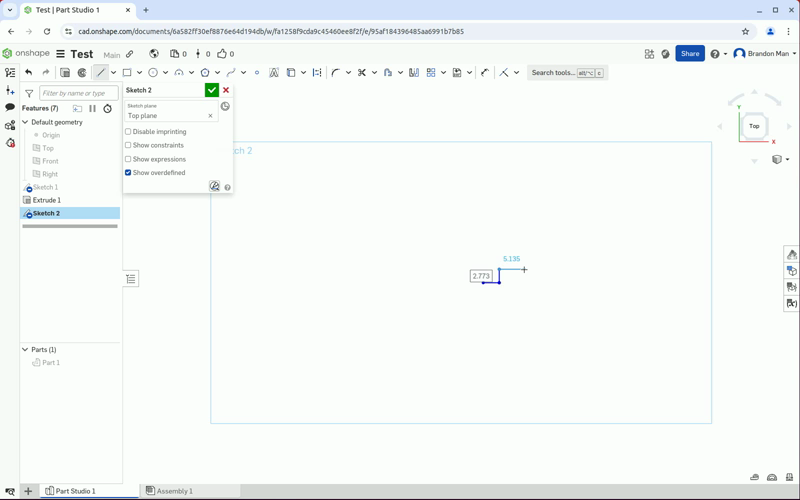
key_up(shift)
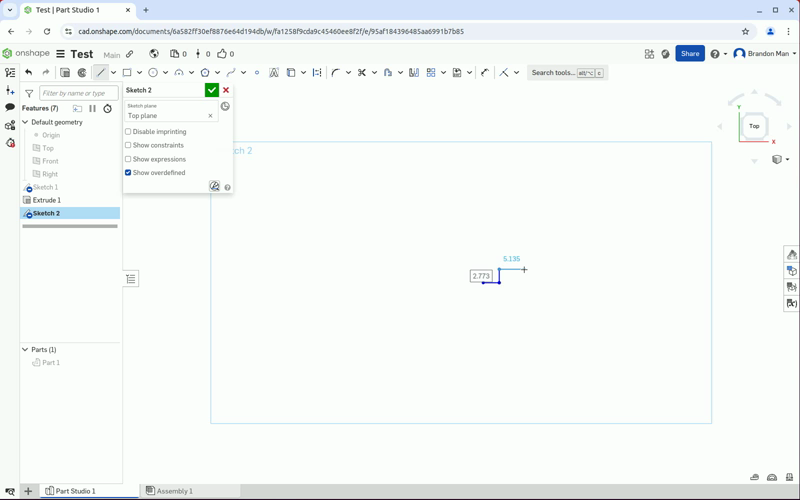
key_down(shift)
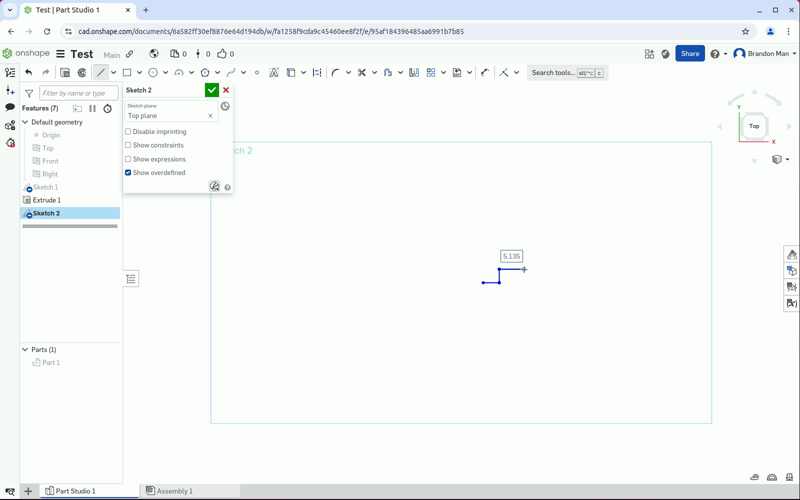
mouse_move(554, 269)
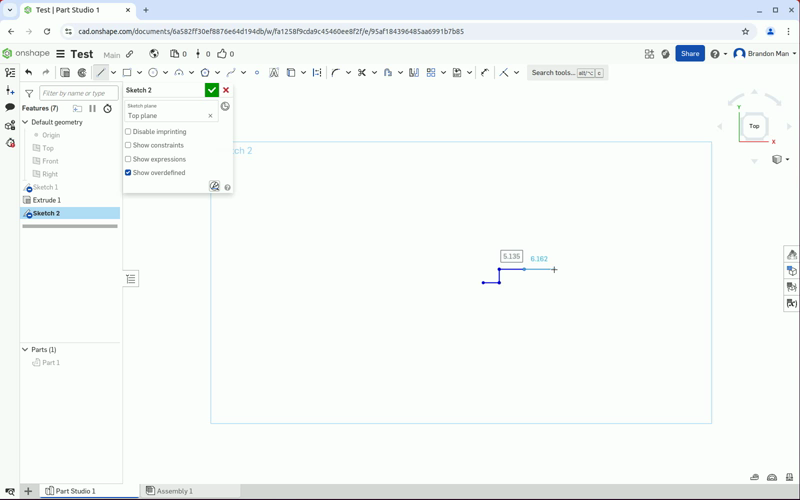
mouse_move(524, 273)
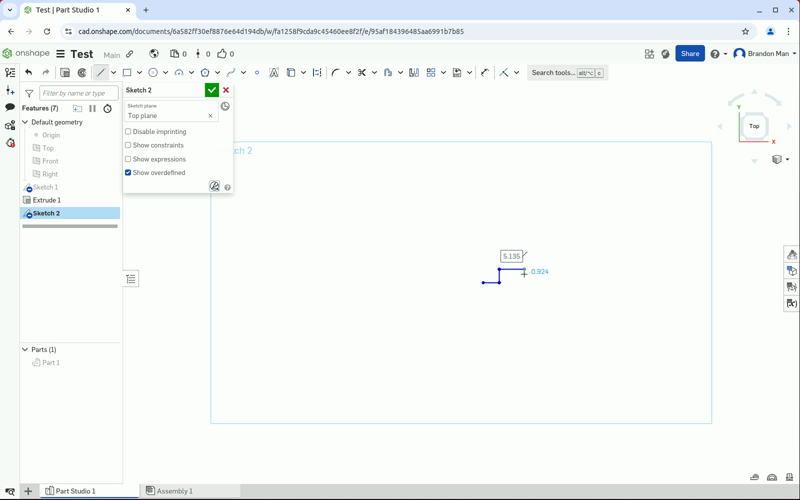
scroll(6)
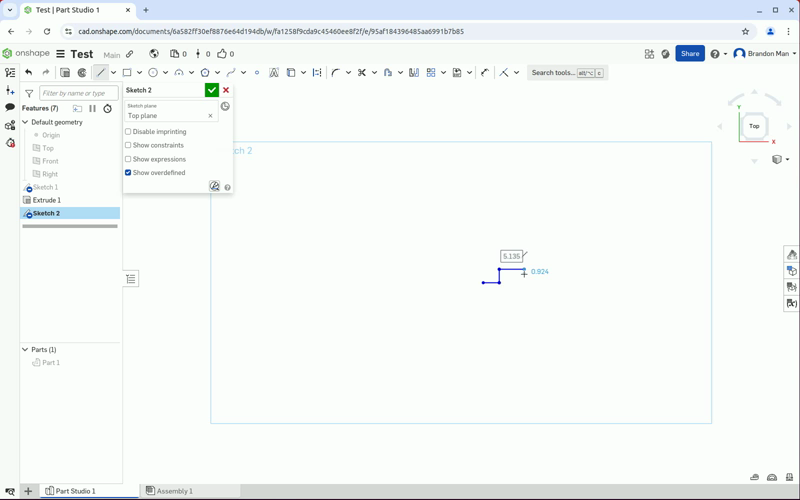
scroll(6)
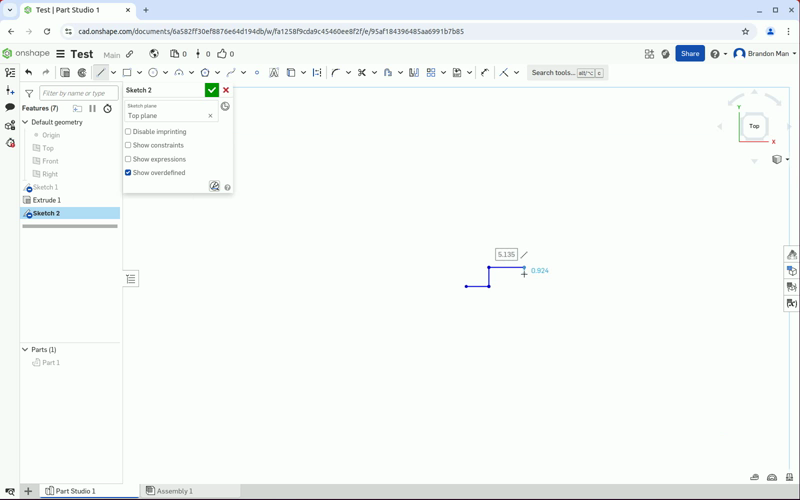
scroll(6)
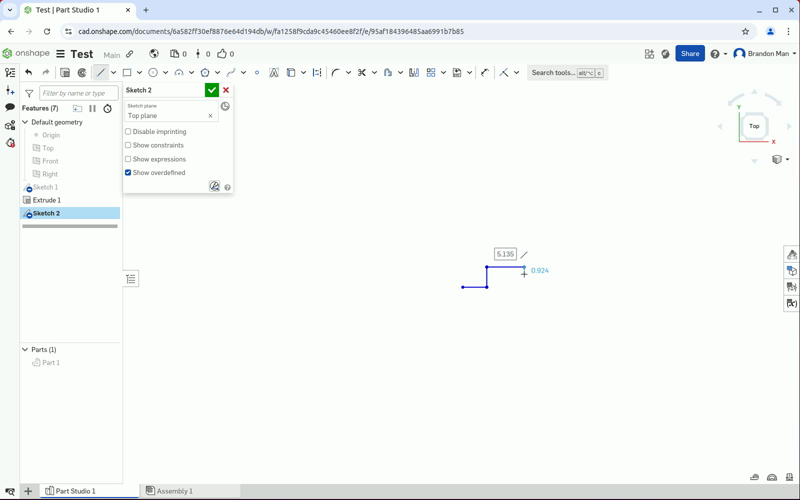
scroll(6)
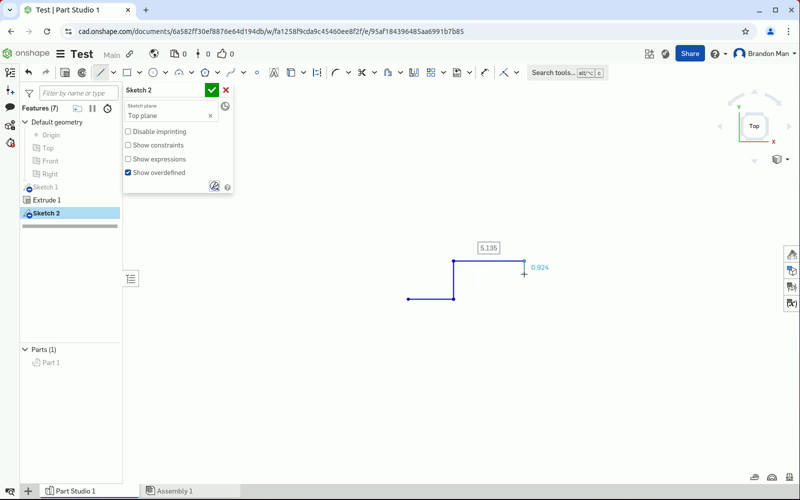
scroll(6)
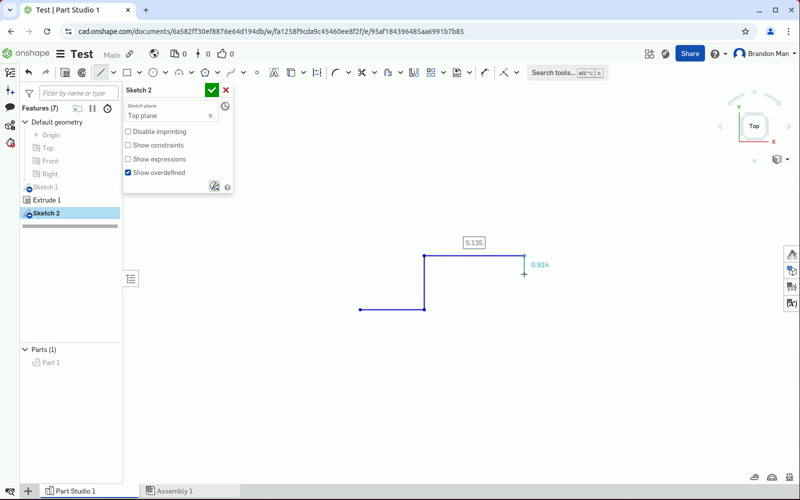
scroll(6)
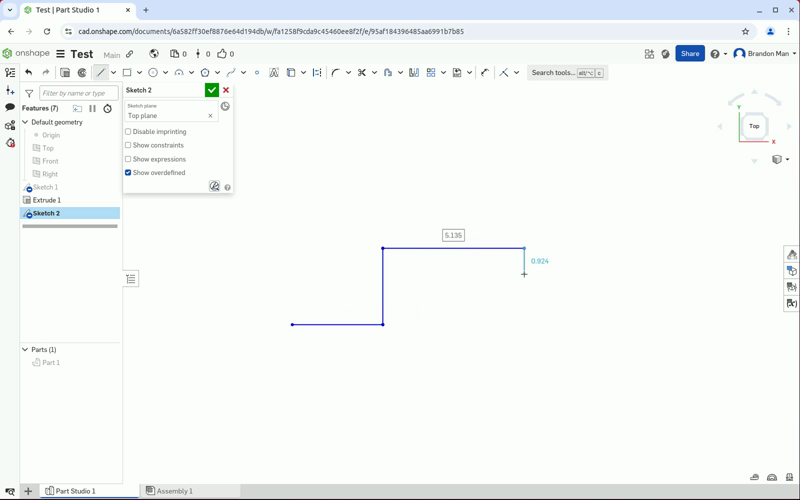
scroll(6)
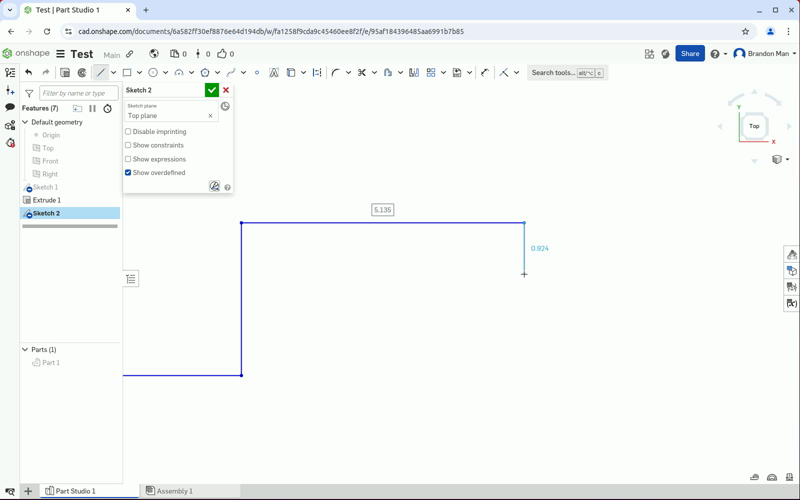
click(524, 273)
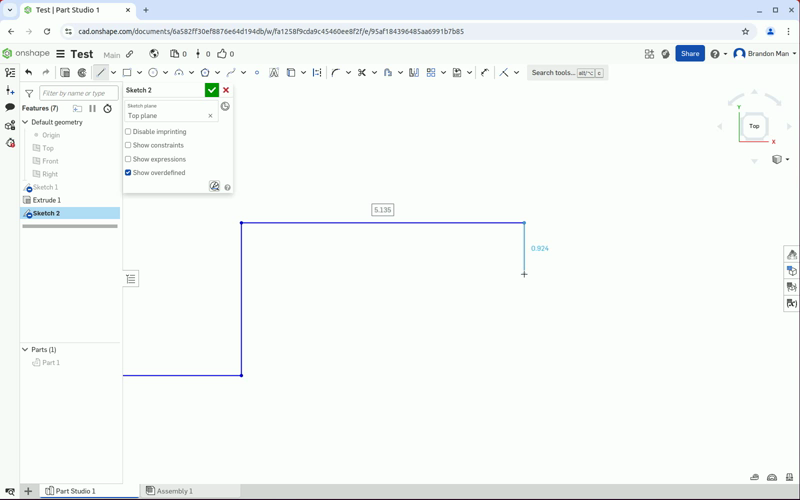
scroll(-6)
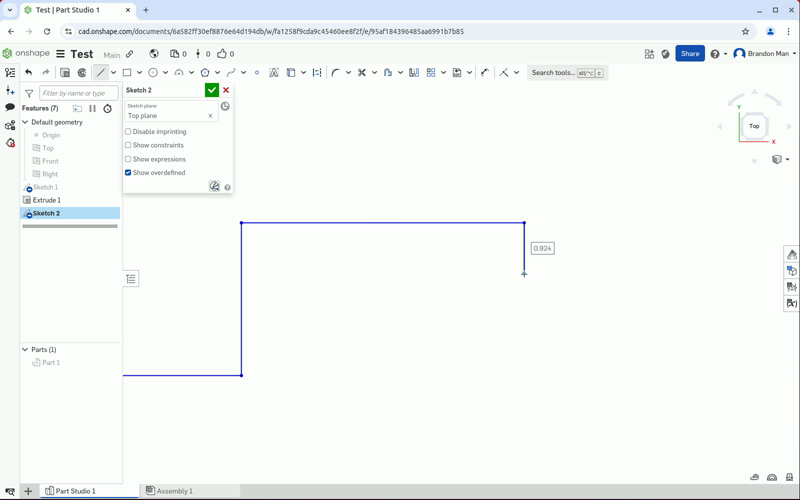
scroll(-6)
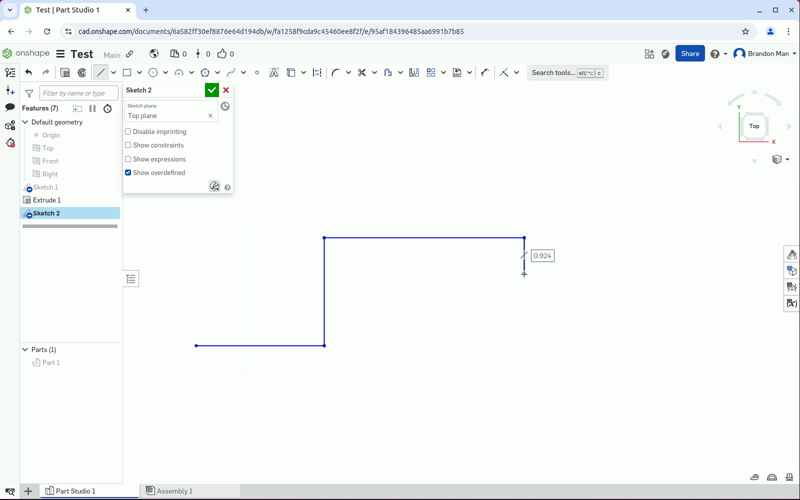
scroll(-6)
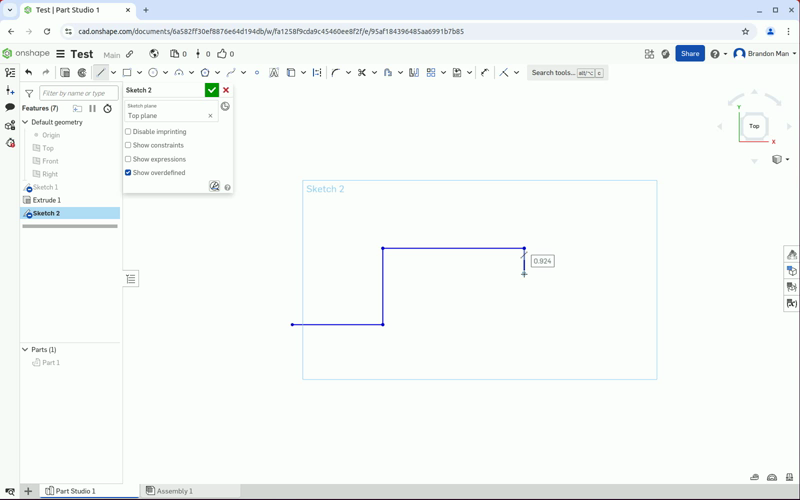
scroll(-6)
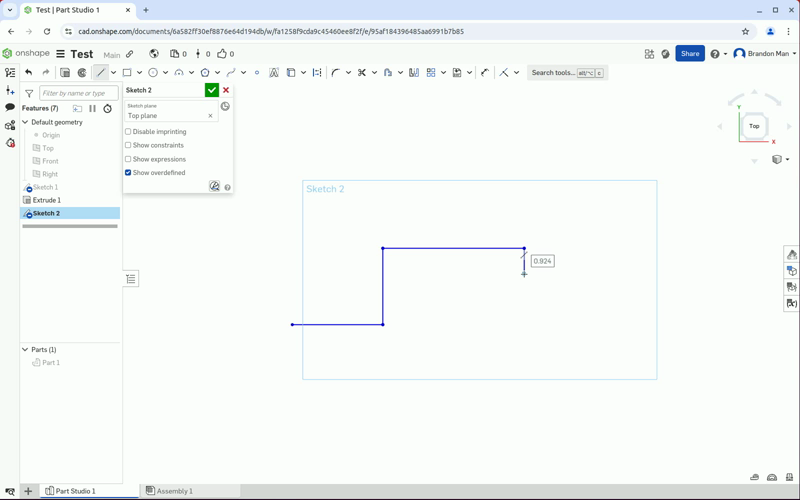
scroll(-6)
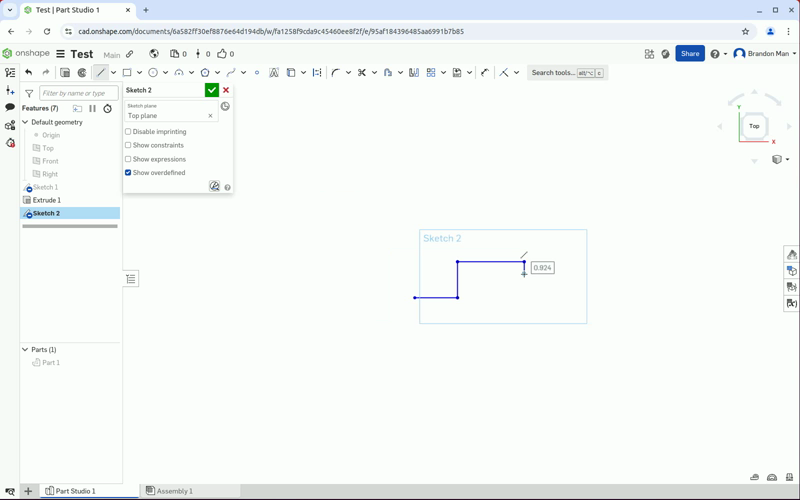
scroll(-6)
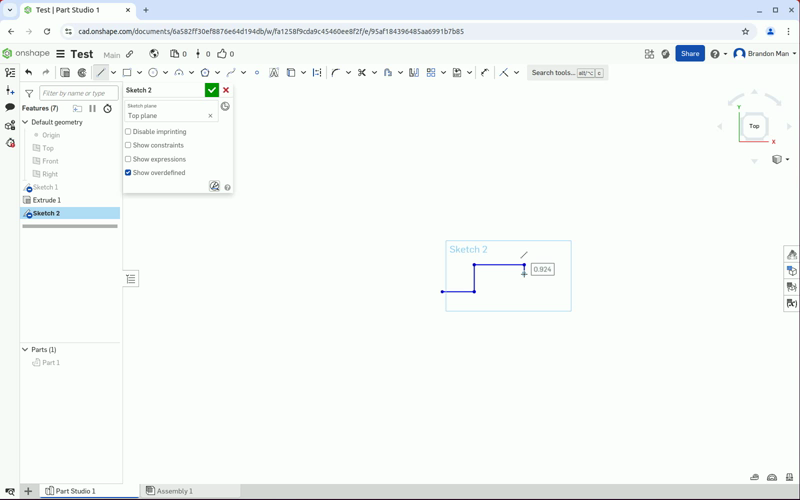
scroll(-6)
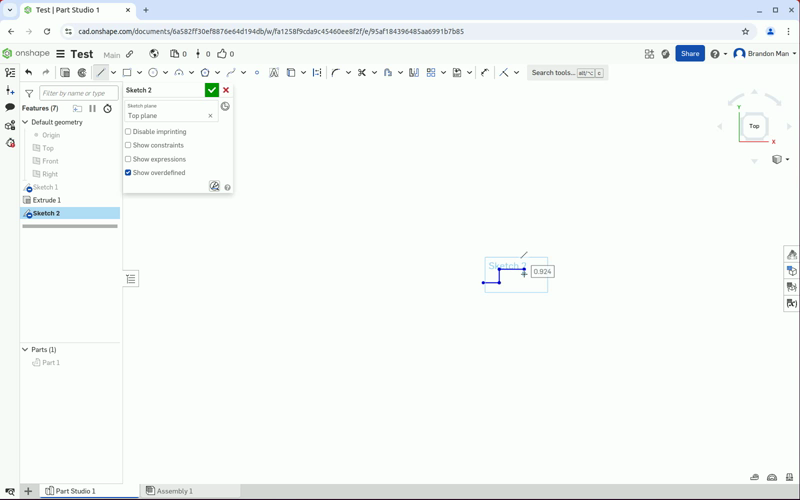
key_up(shift)
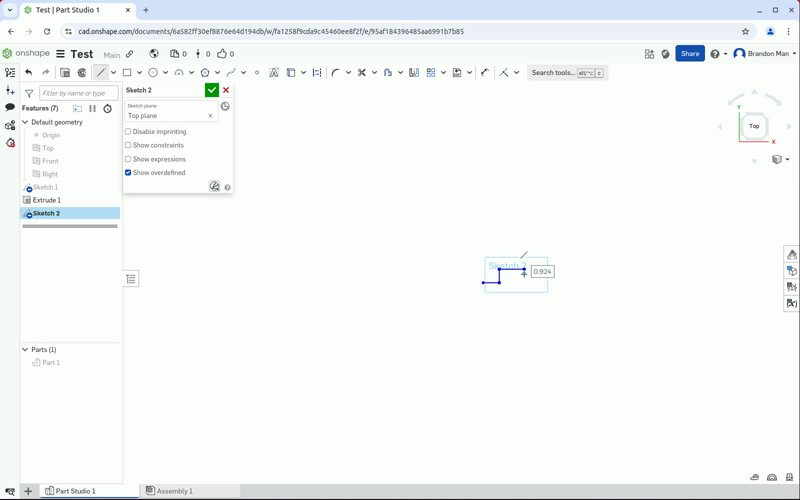
key_down(shift)
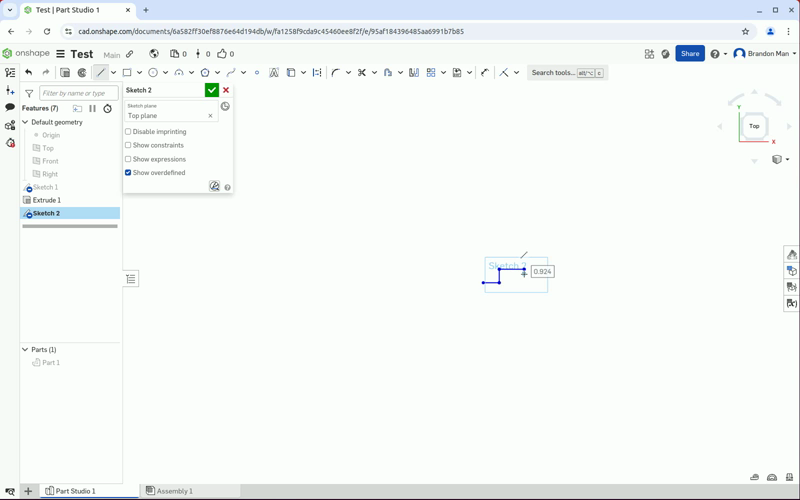
mouse_move(554, 273)
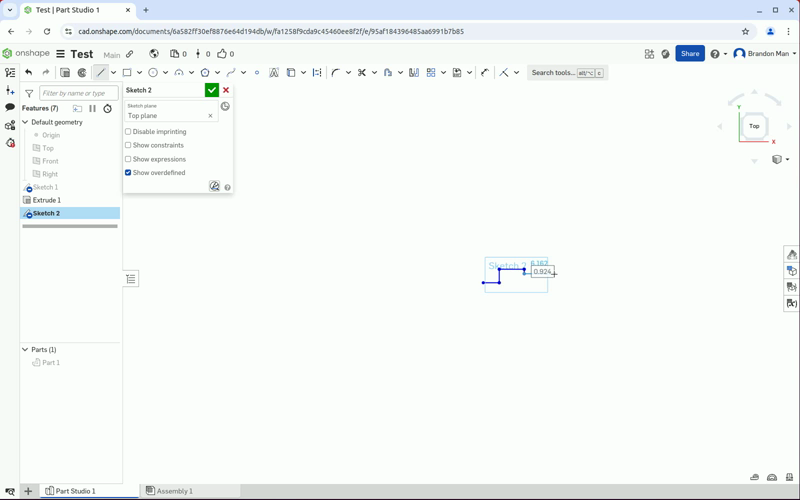
mouse_move(546, 273)
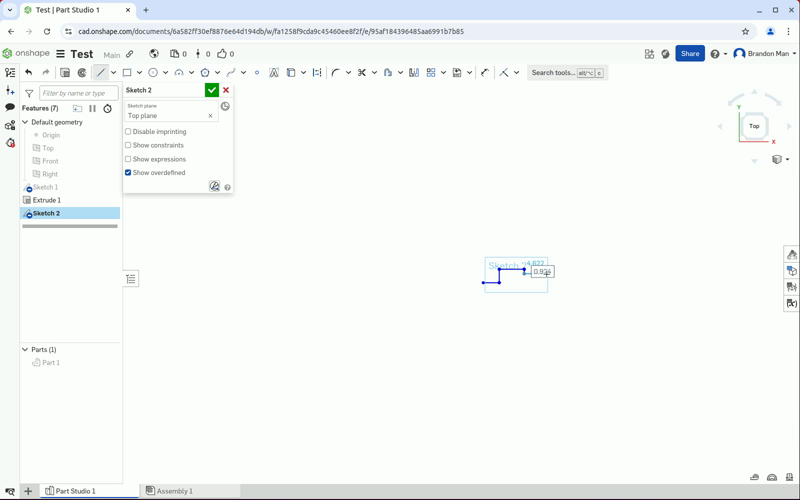
click(546, 273)
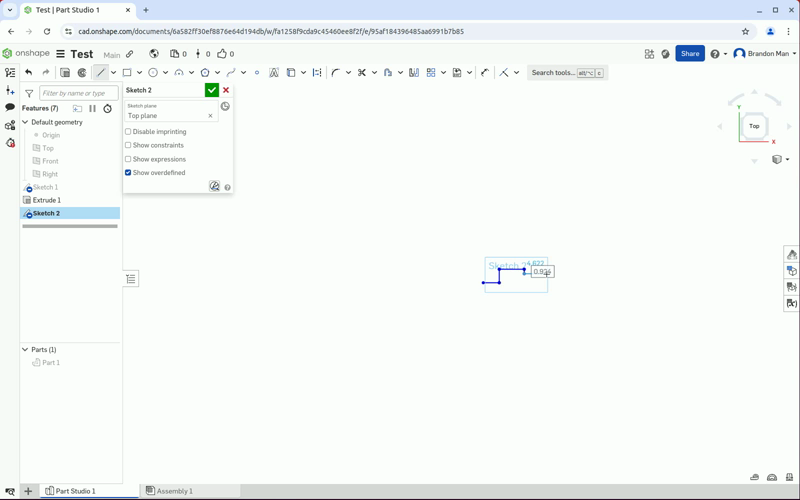
key_up(shift)
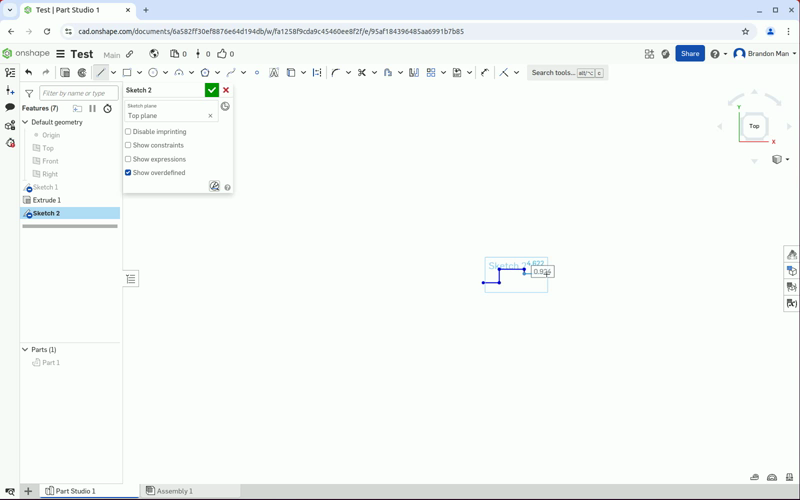
key_down(shift)
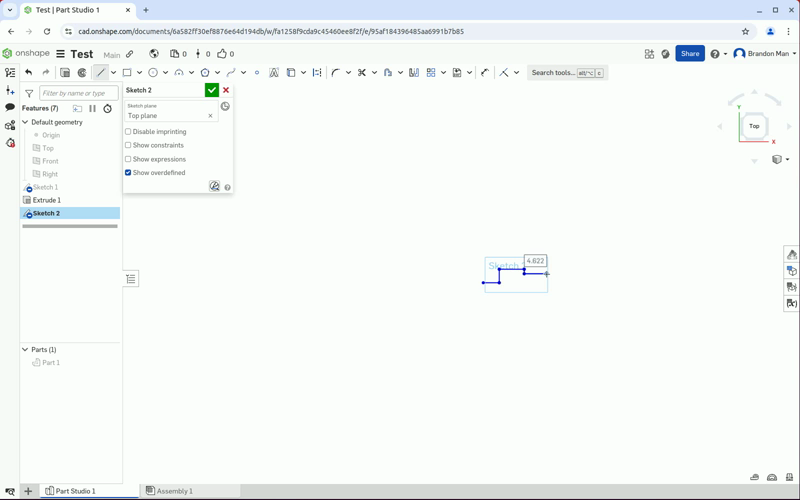
mouse_move(576, 273)
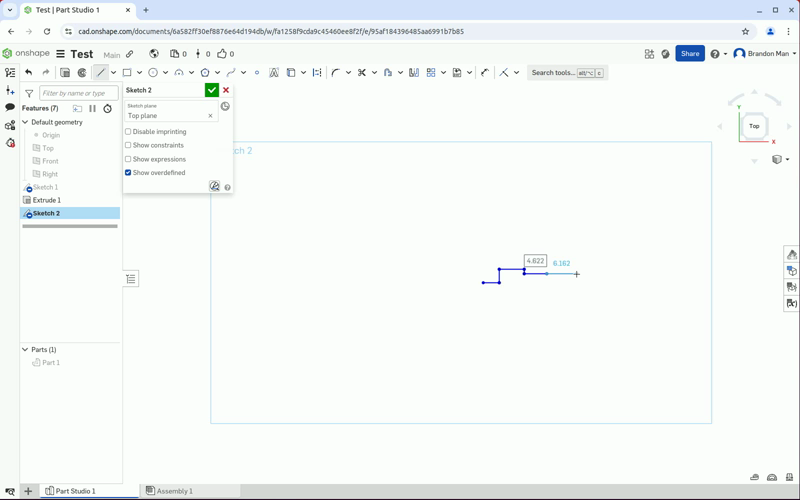
mouse_move(546, 237)
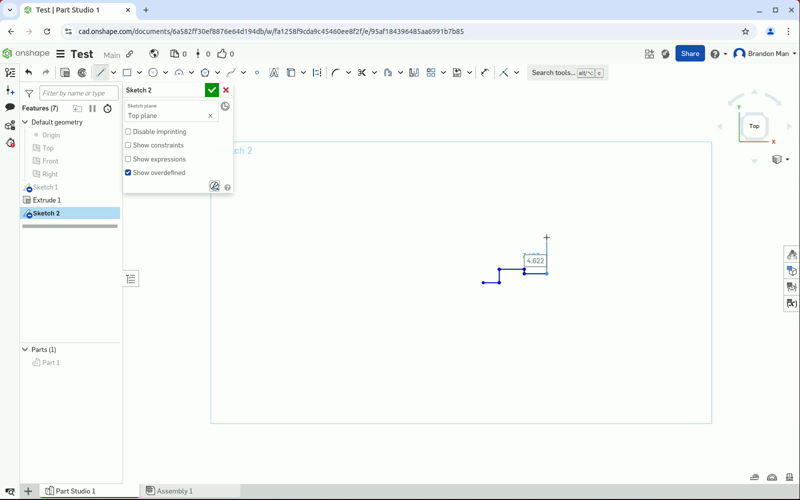
click(546, 237)
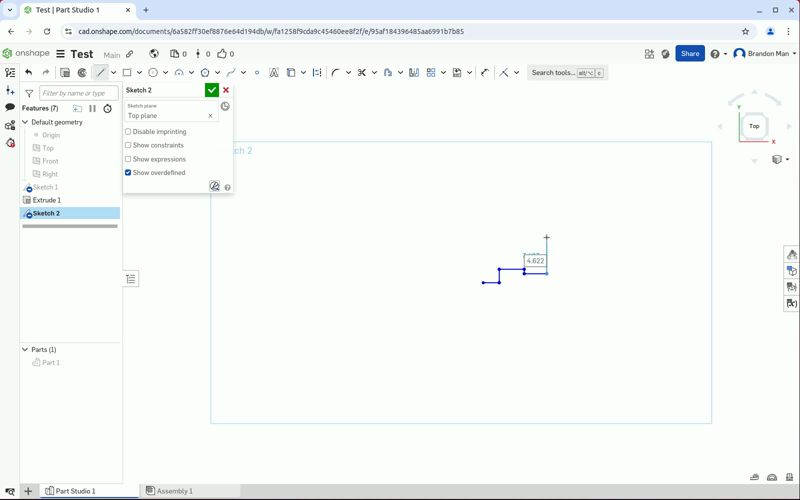
key_up(shift)
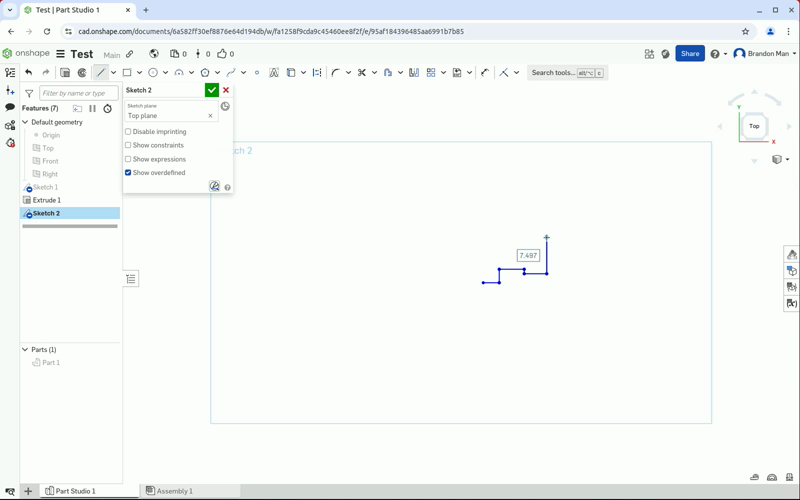
key_down(shift)
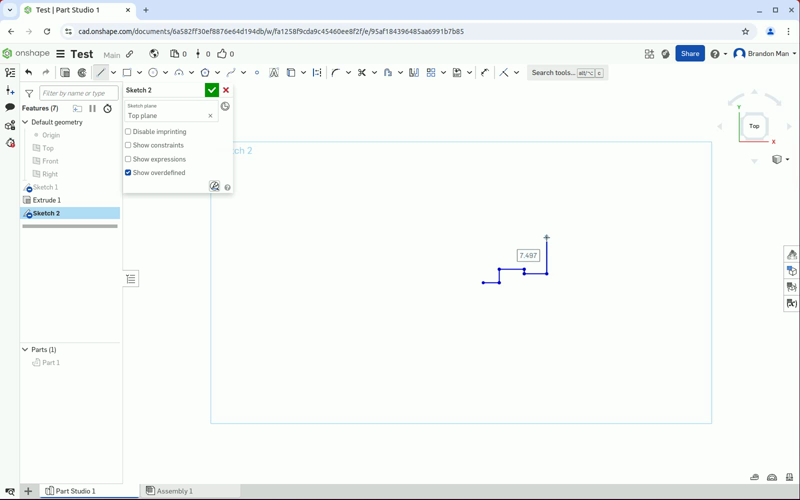
mouse_move(483, 237)
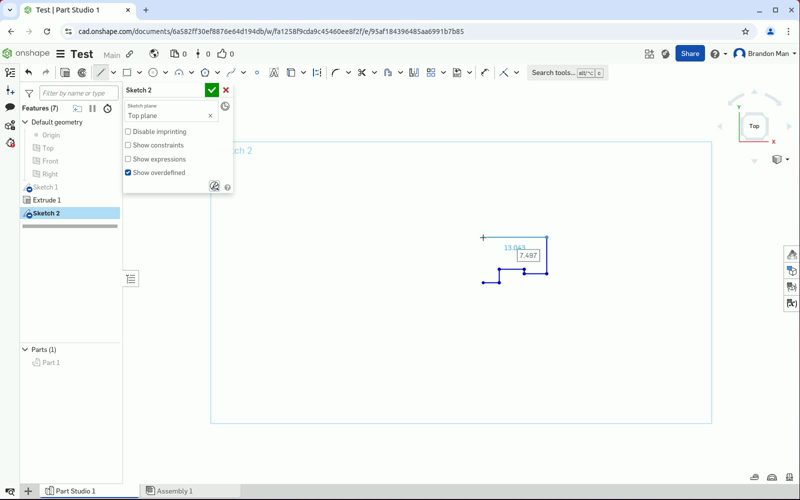
click(483, 237)
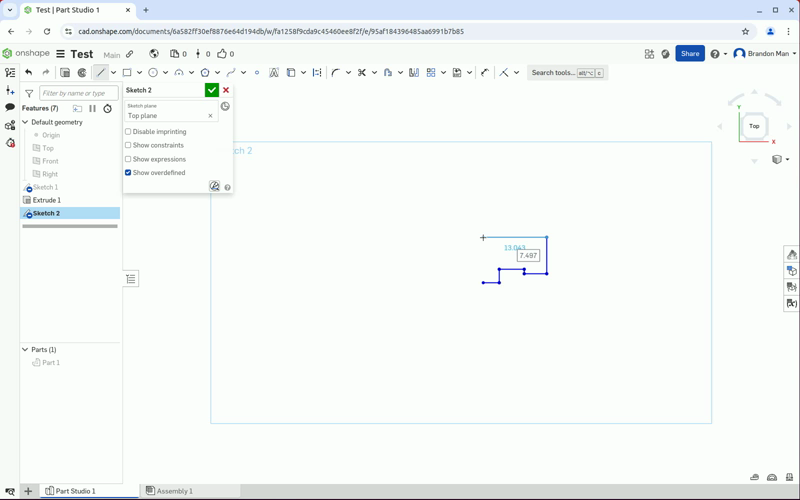
key_up(shift)
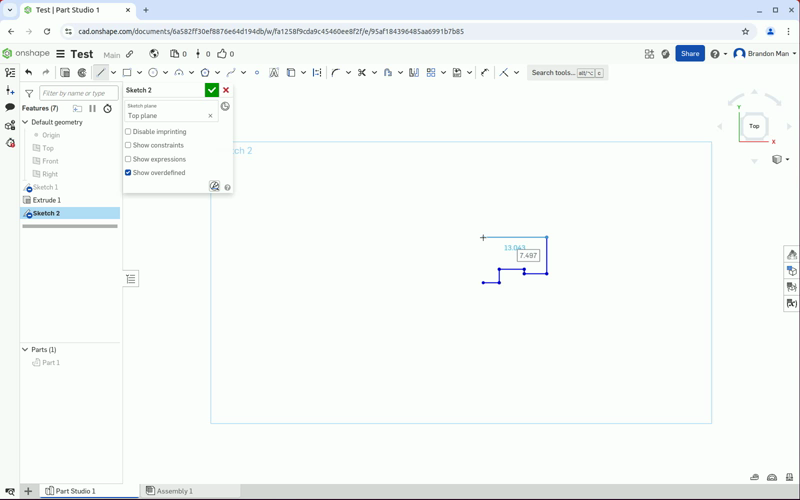
mouse_move(513, 237)
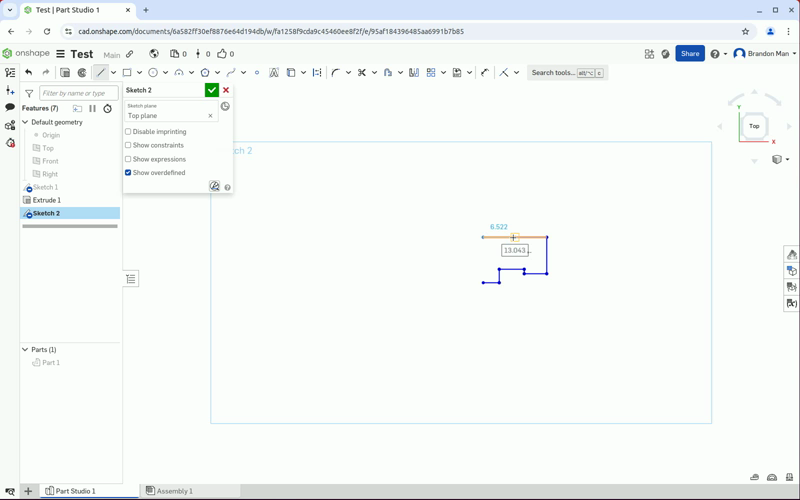
key_down(shift)
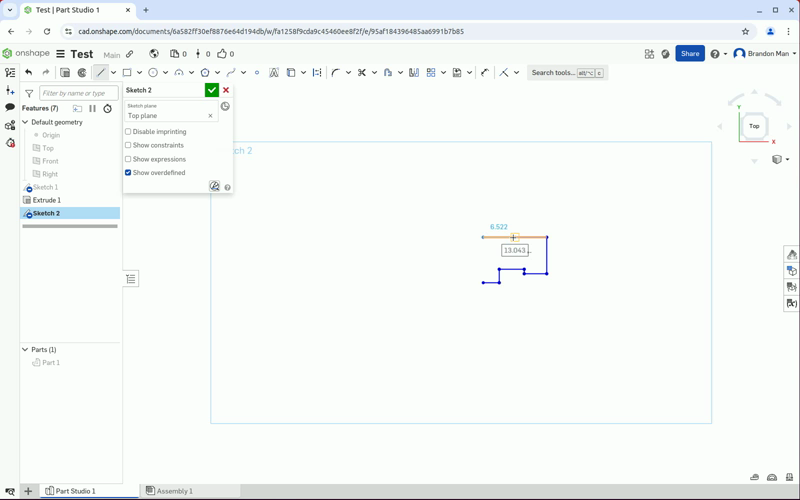
mouse_move(483, 282)
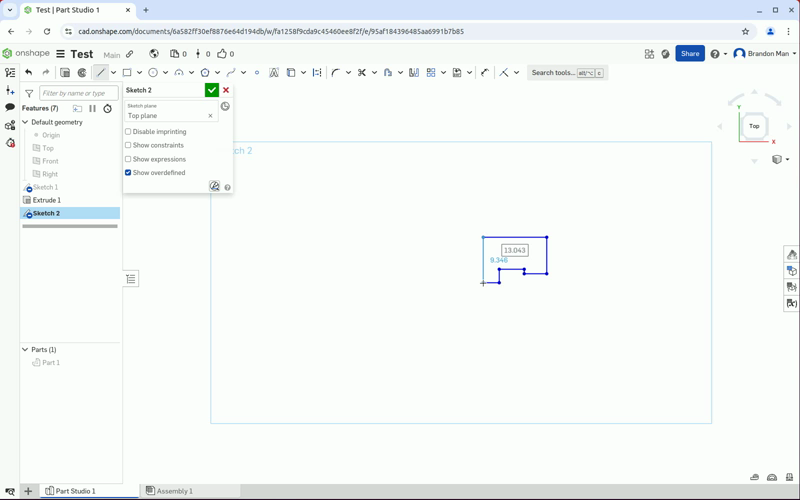
key_up(shift)
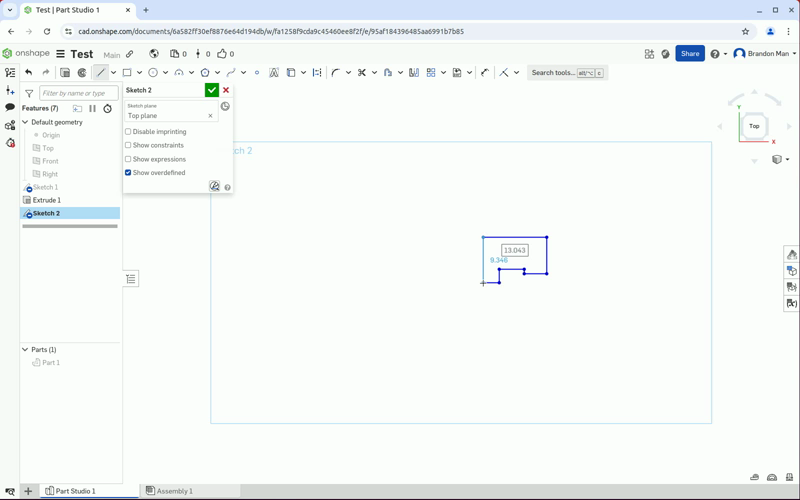
click(483, 282)
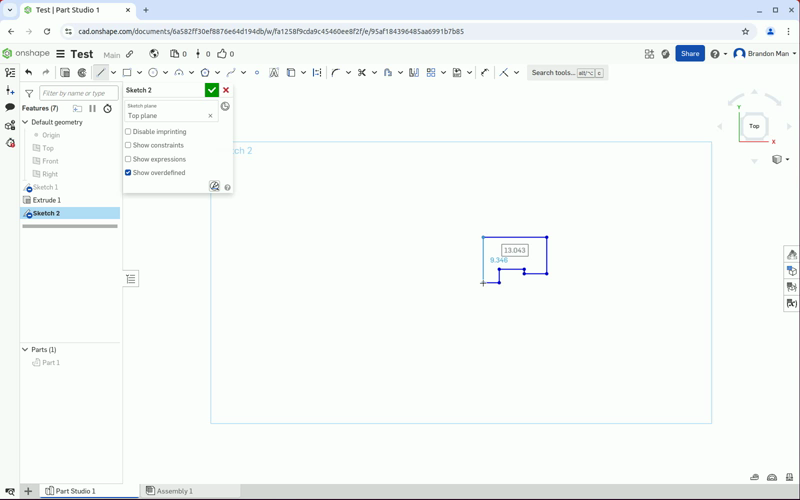
key(esc)
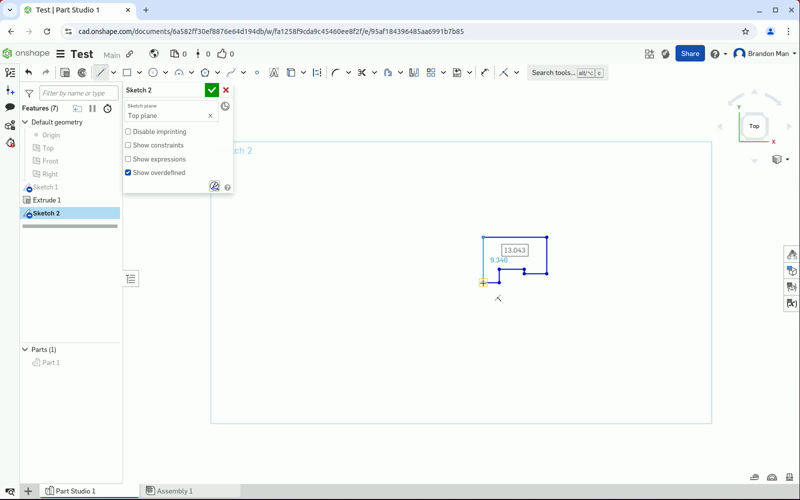
mouse_move(543, 251)
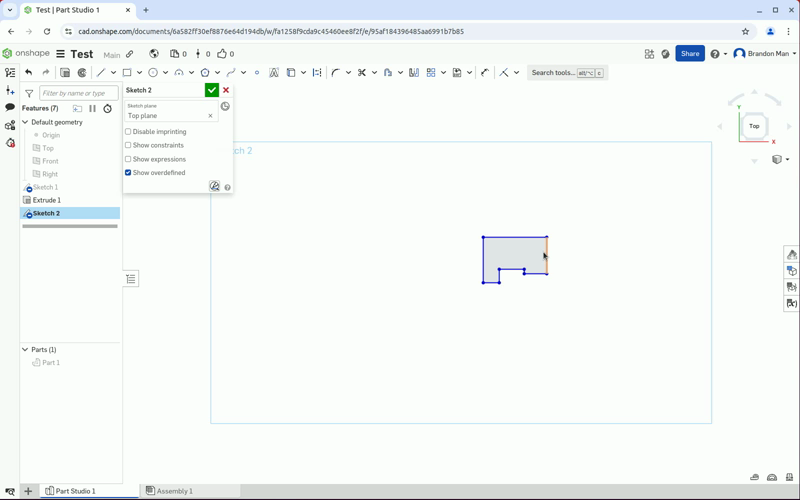
click(543, 251)
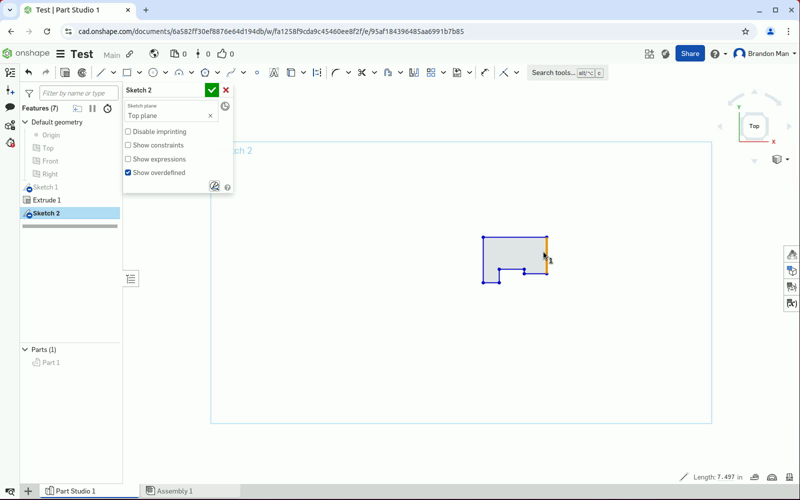
mouse_move(73, 352)
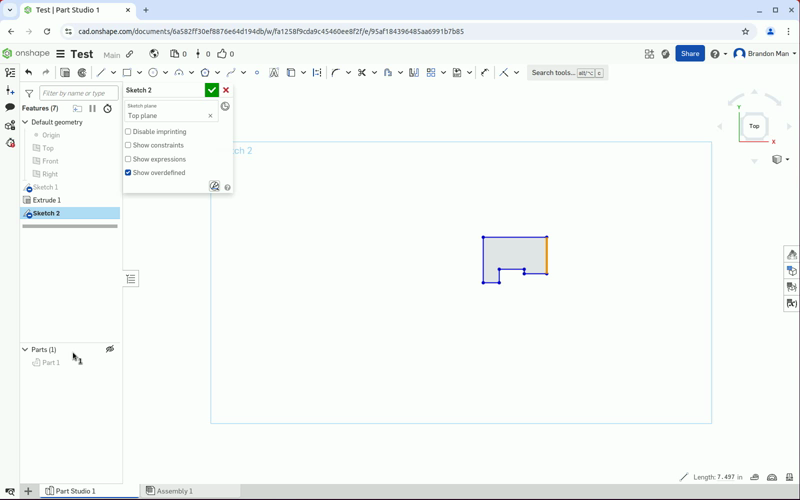
key(shift+y)
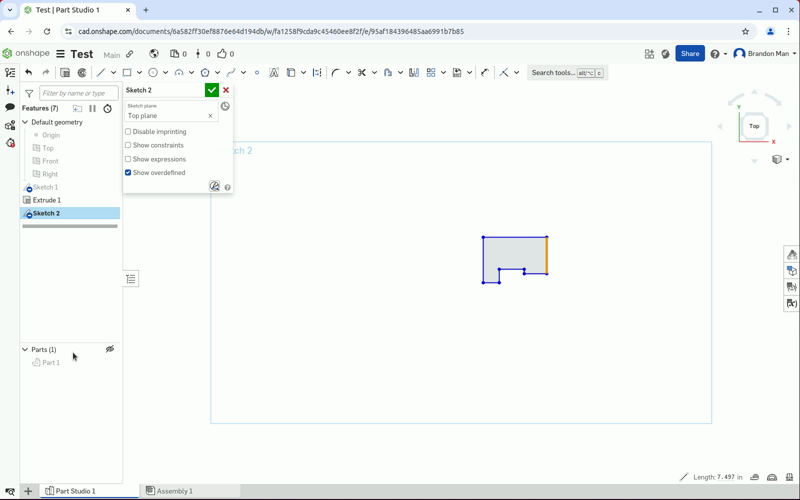
key(shift+e)
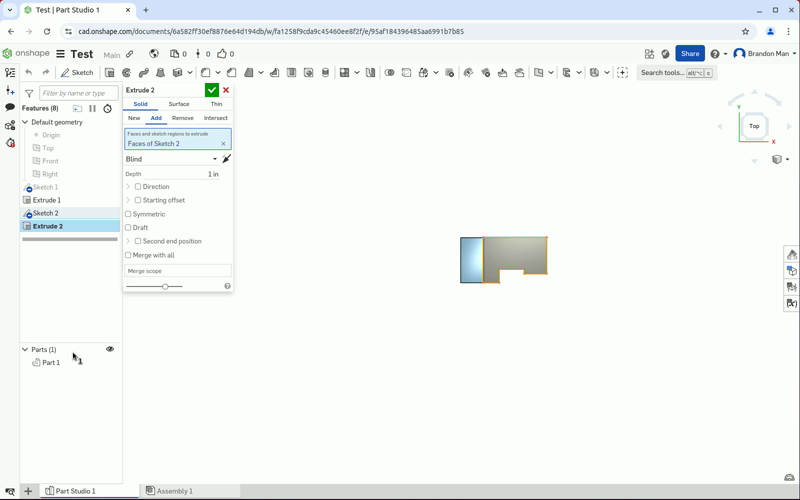
mouse_move(143, 106)
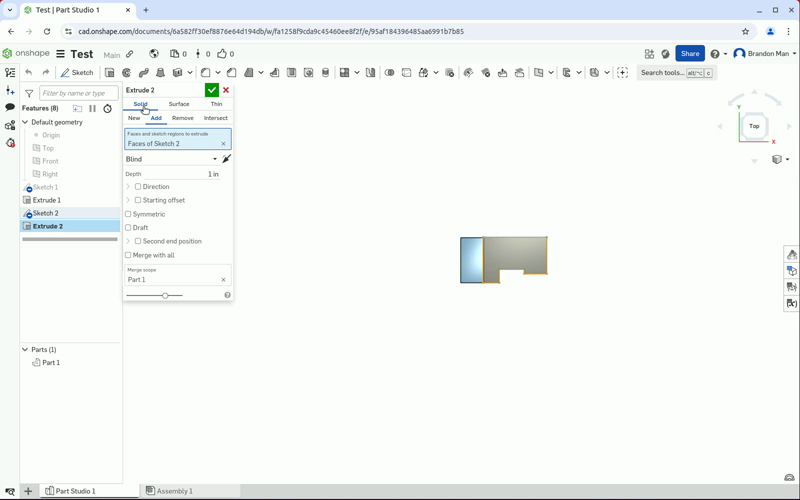
click(143, 106)
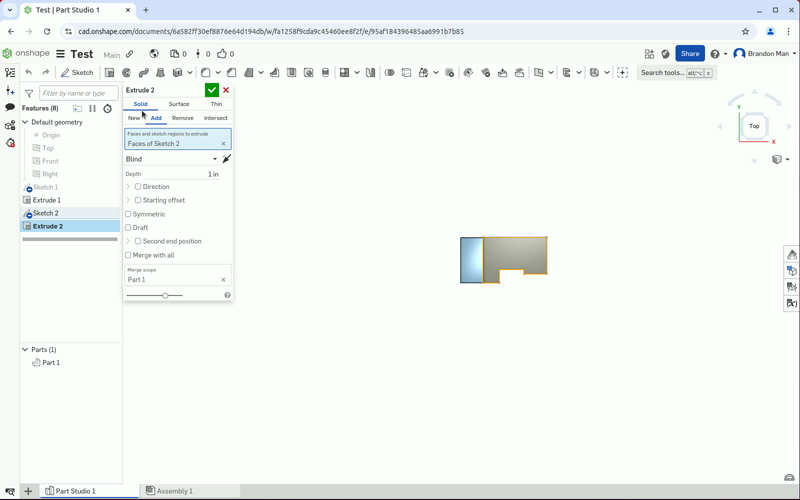
mouse_move(137, 120)
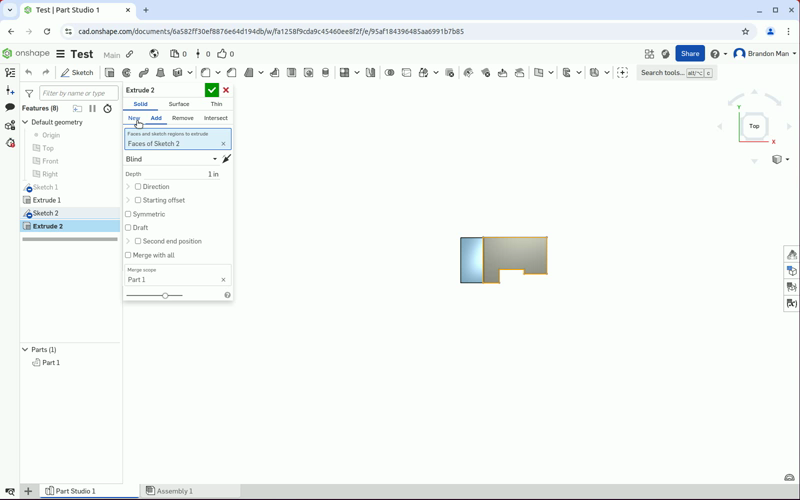
click(137, 120)
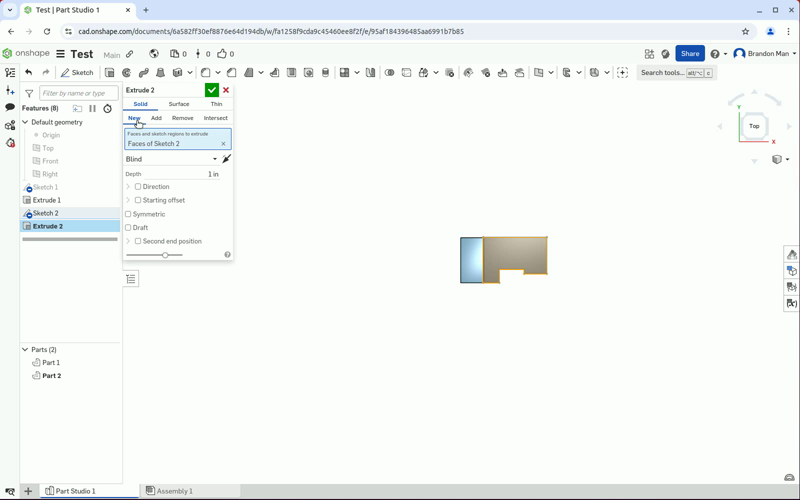
key(tab, 4)
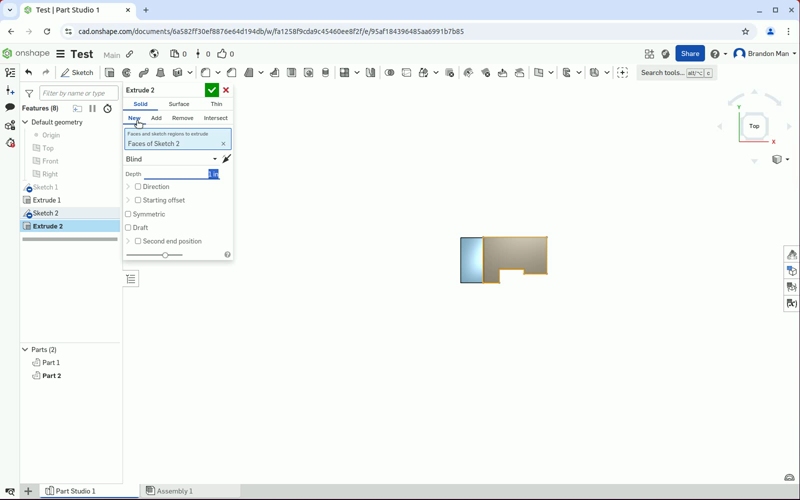
text(9.147)
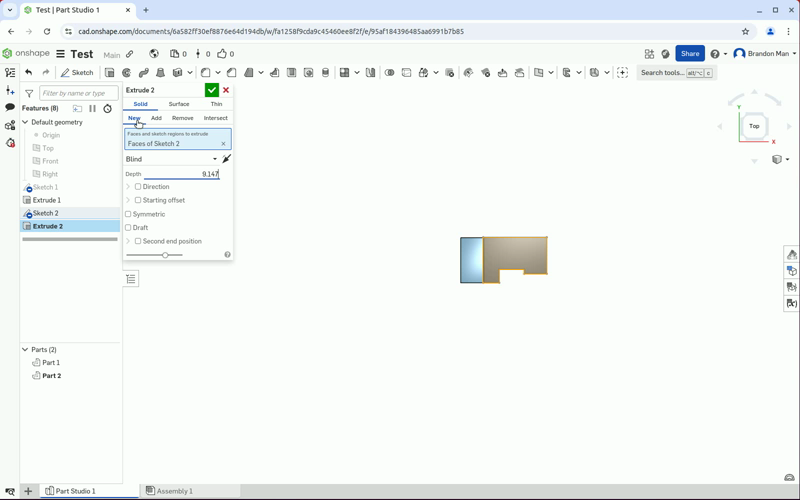
key(enter)
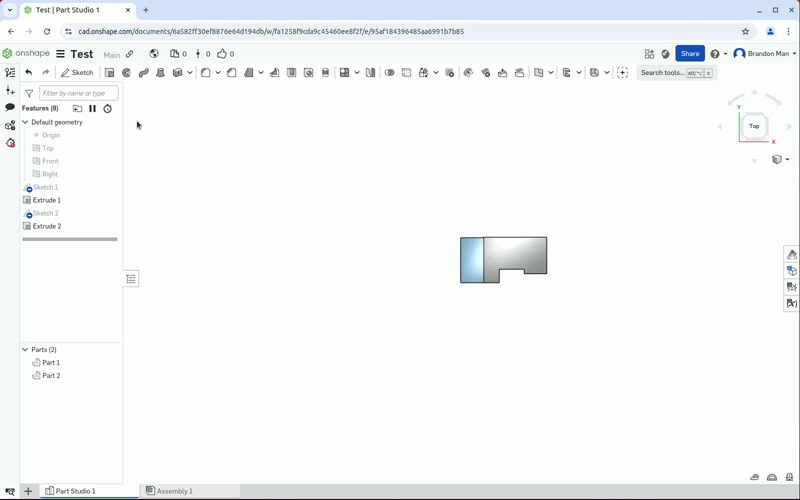
key(shift+h)
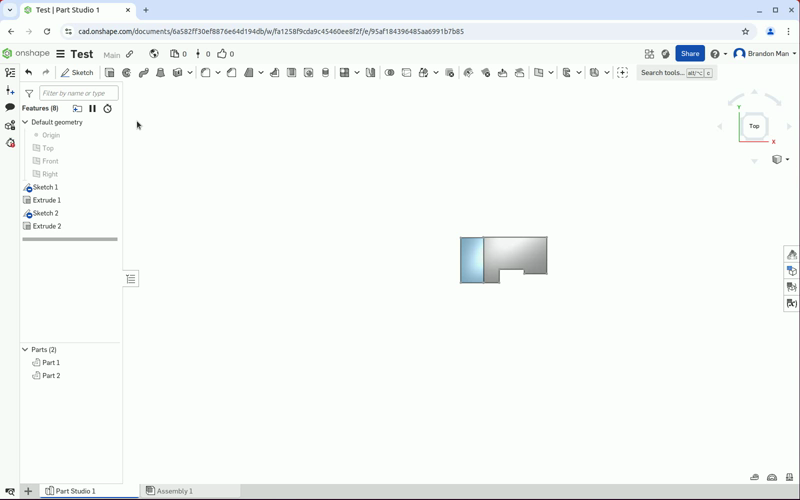
key(shift+h)
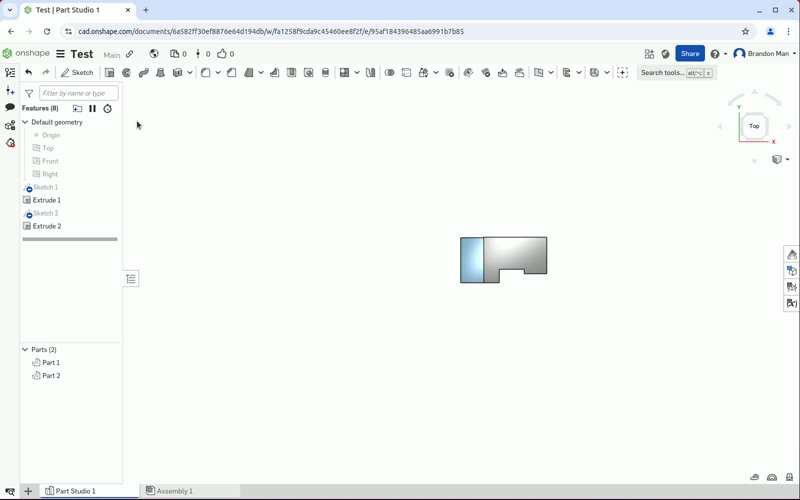
mouse_move(73, 189)
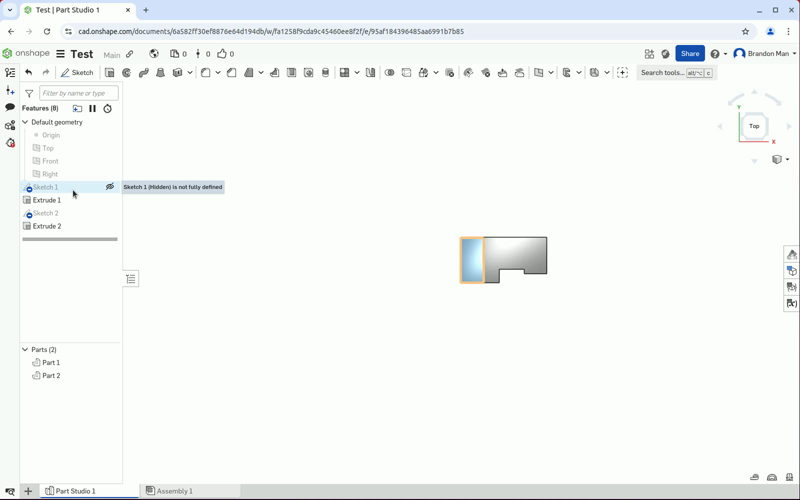
click(73, 189)
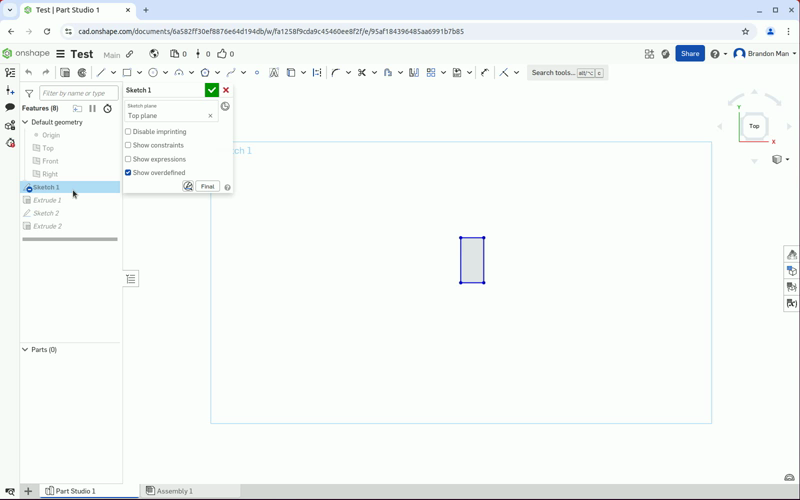
mouse_move(229, 92)
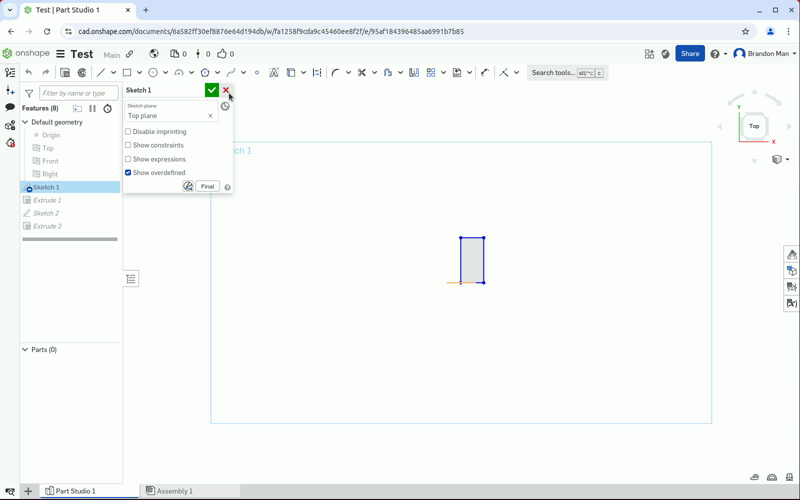
click(229, 92)
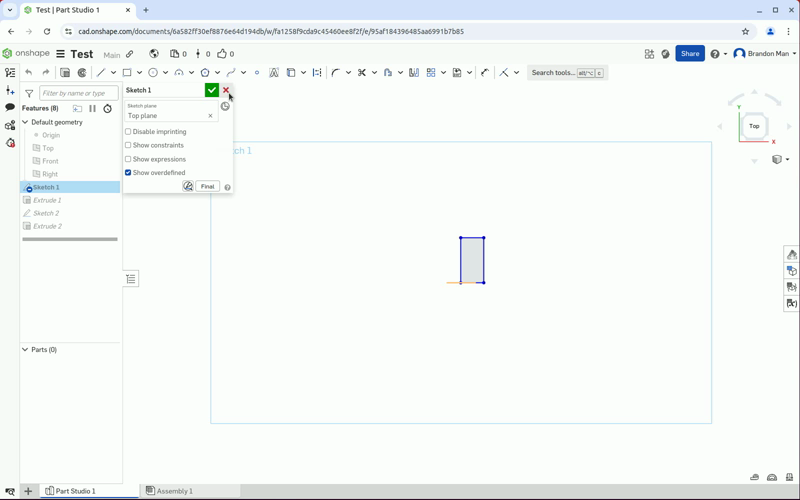
key(shift+s)
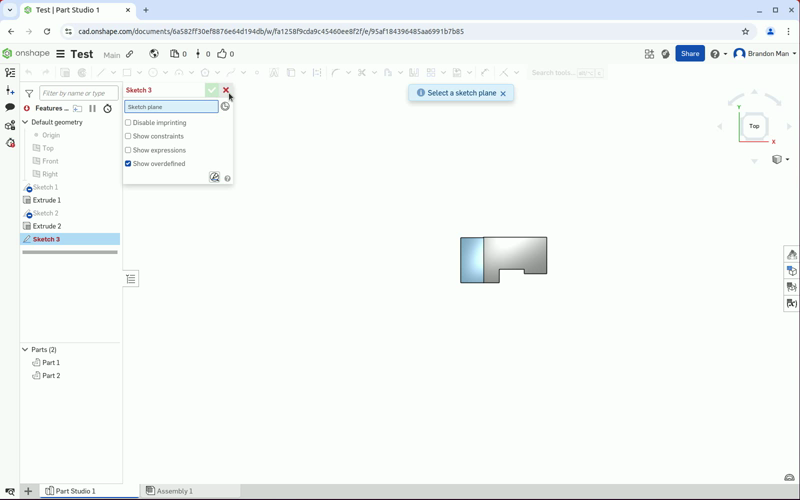
mouse_move(73, 150)
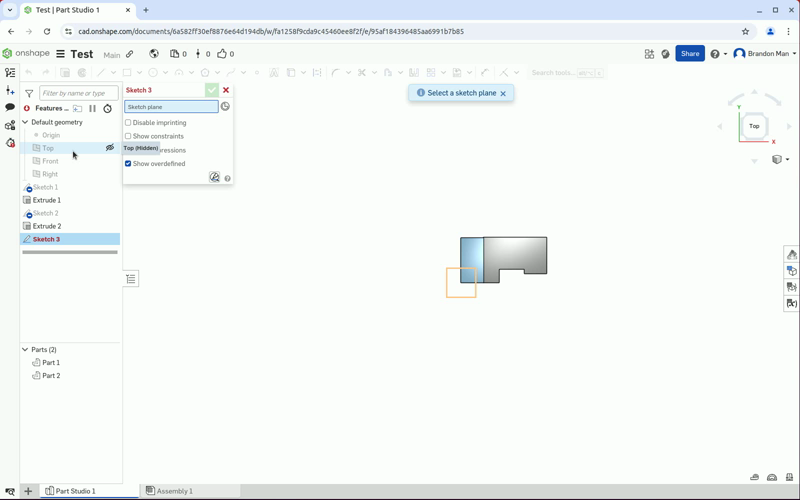
click(73, 150)
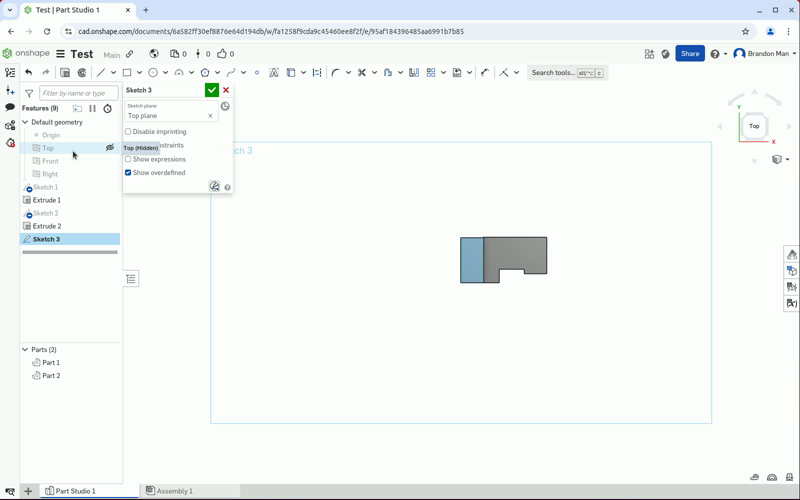
mouse_move(73, 352)
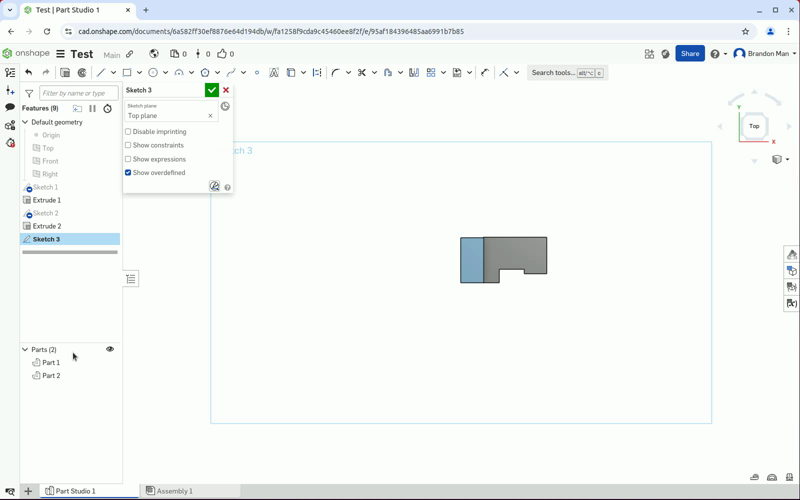
key(y)
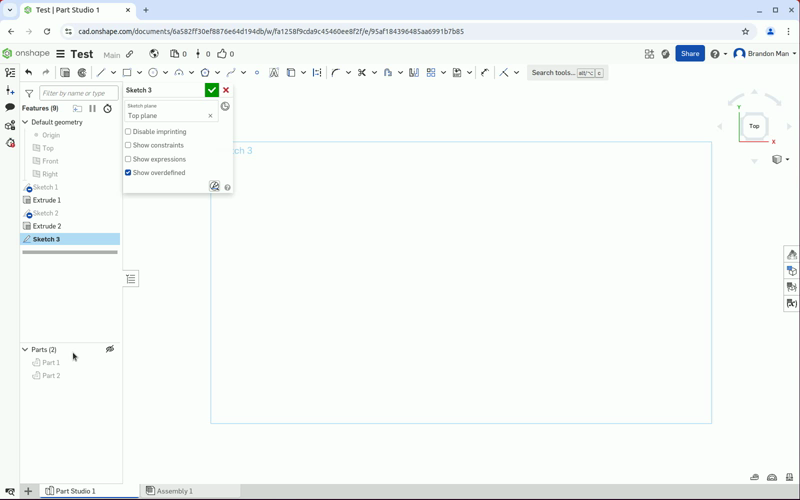
key(l)
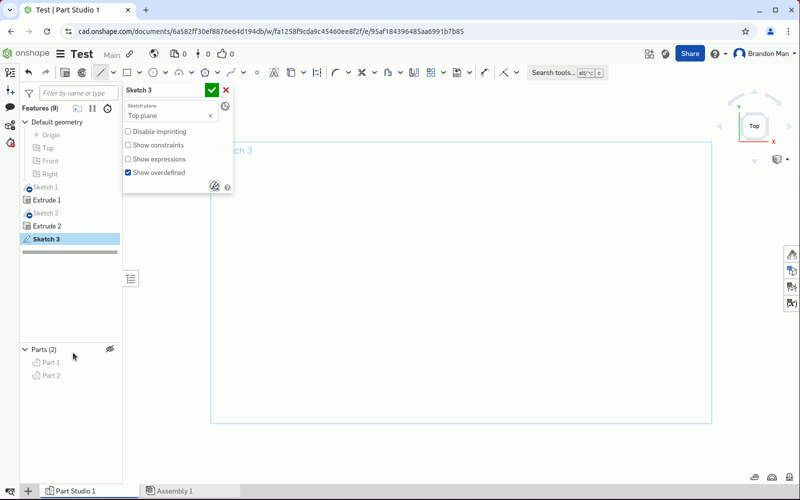
key_down(shift)
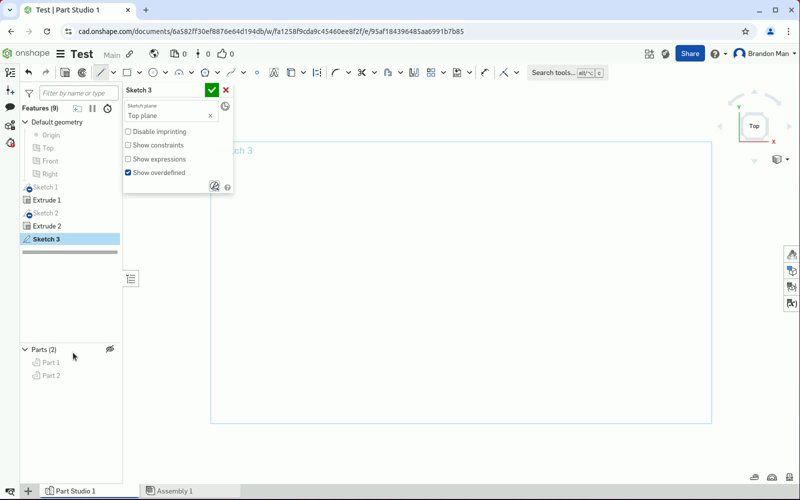
mouse_move(546, 273)
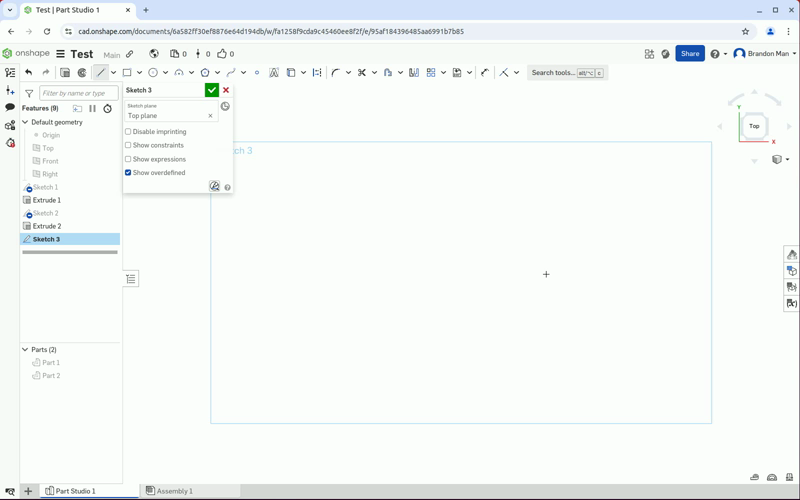
click(546, 273)
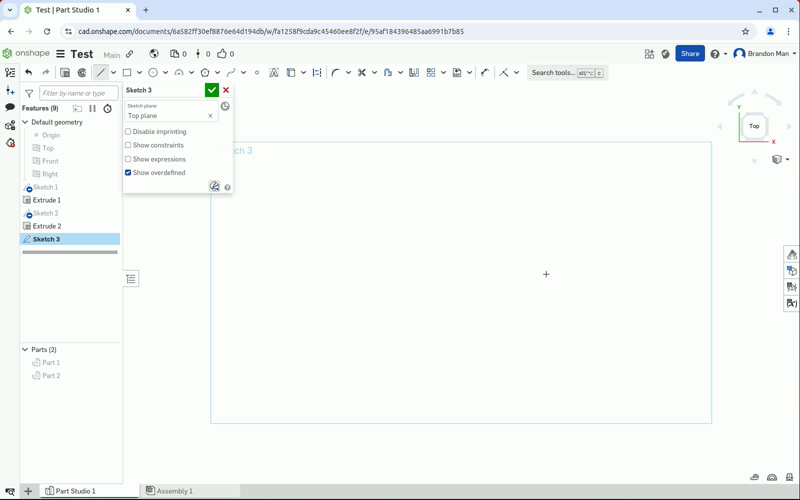
key_up(shift)
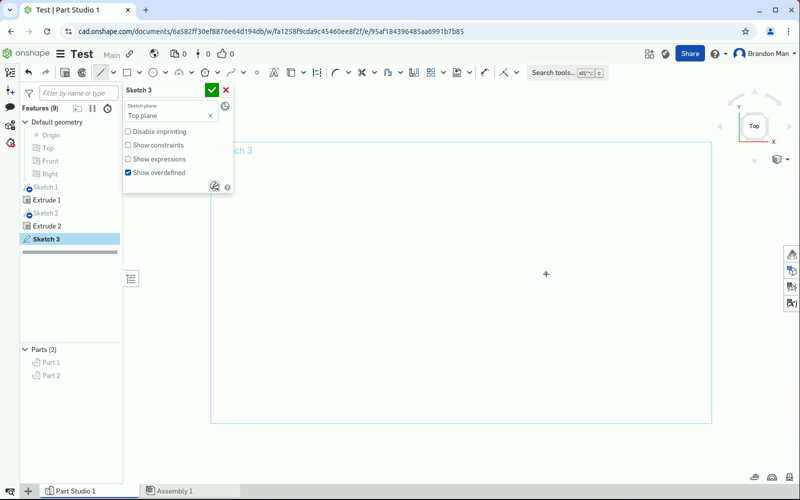
key_down(shift)
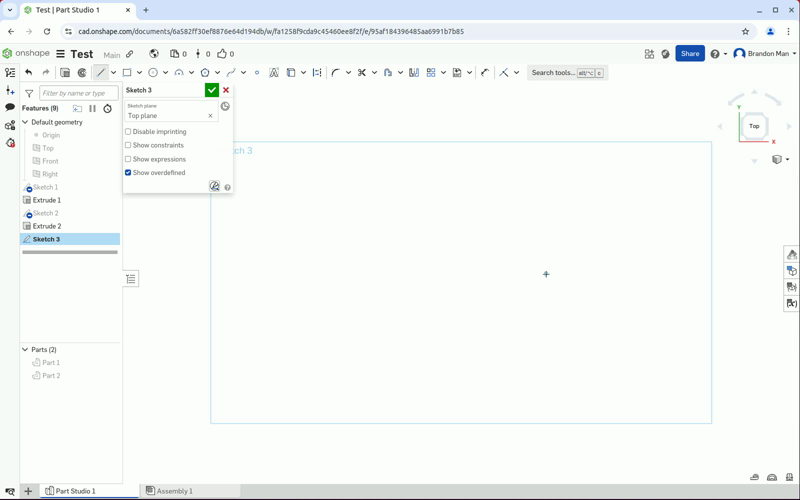
mouse_move(576, 273)
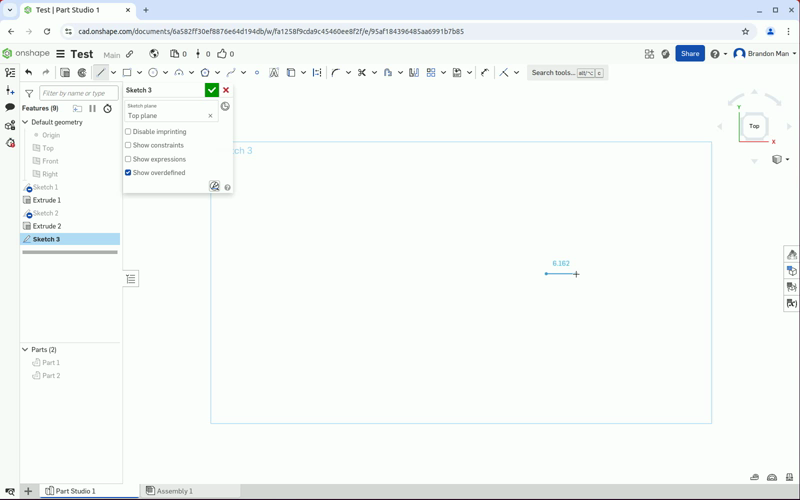
mouse_move(555, 273)
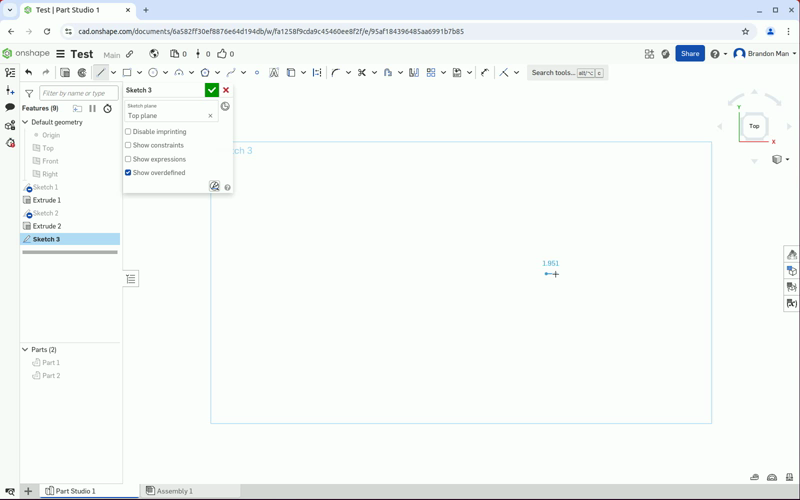
click(555, 273)
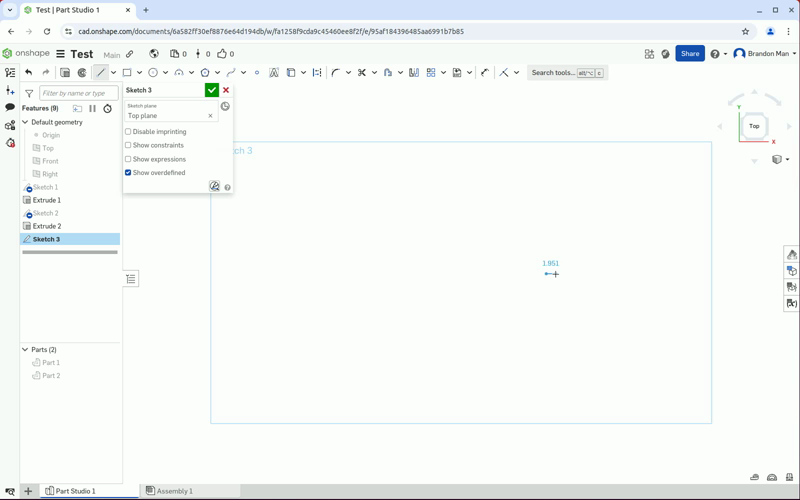
key_up(shift)
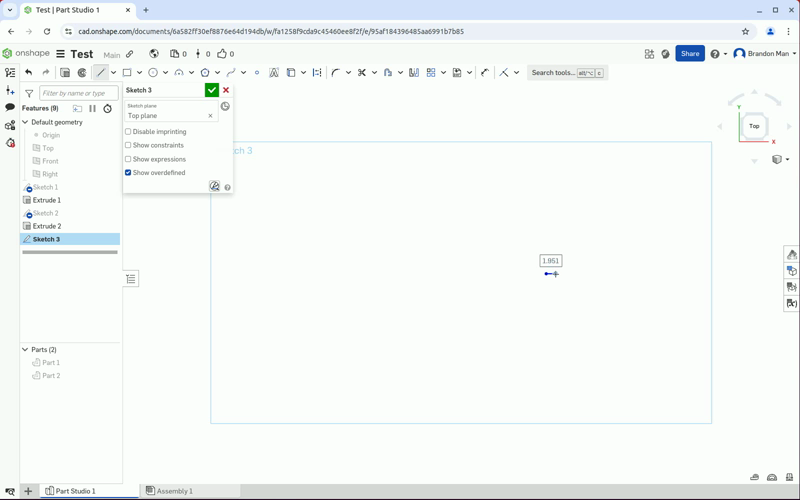
key_down(shift)
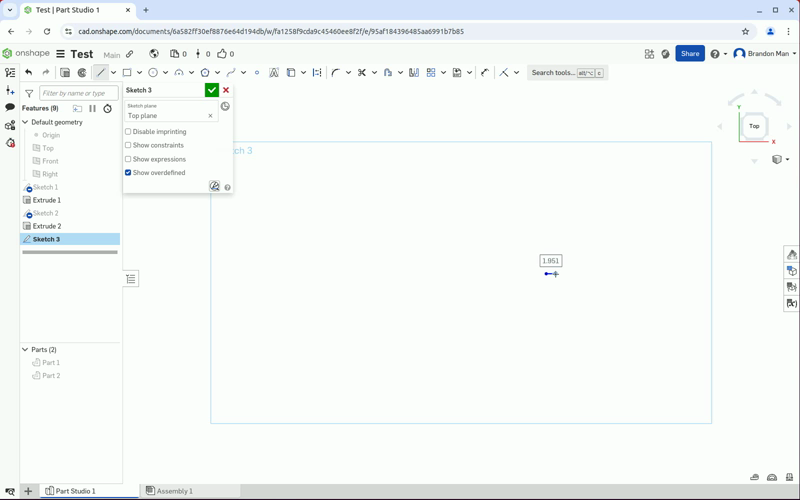
mouse_move(585, 273)
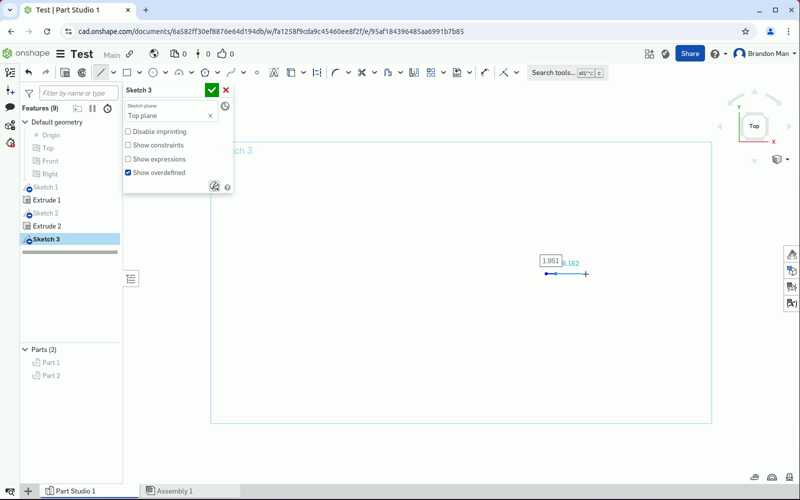
mouse_move(555, 282)
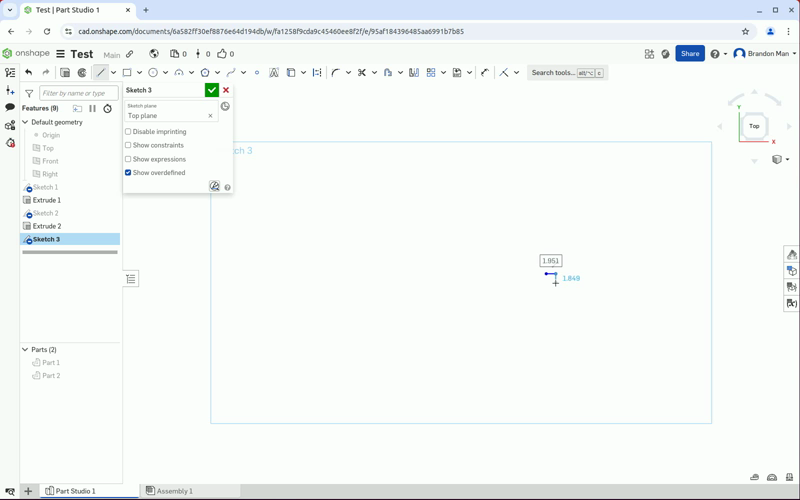
click(555, 282)
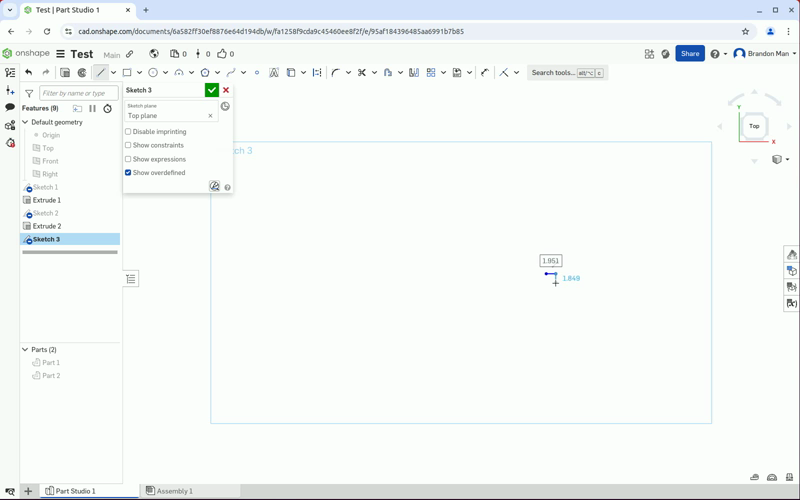
key_up(shift)
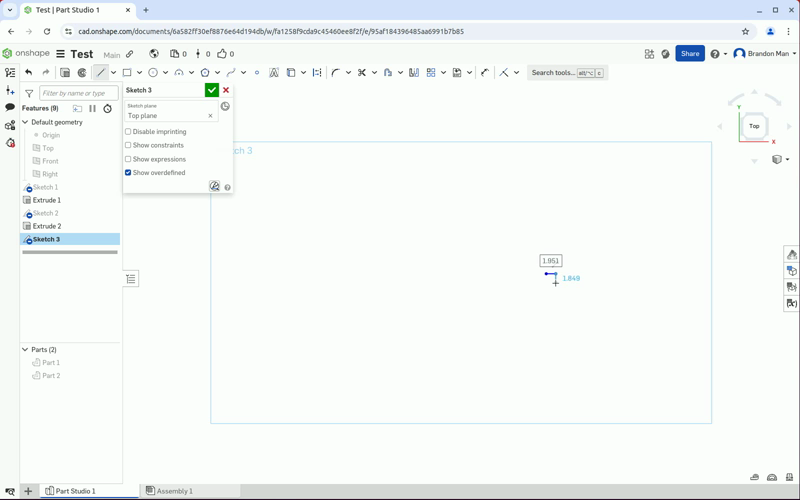
key_down(shift)
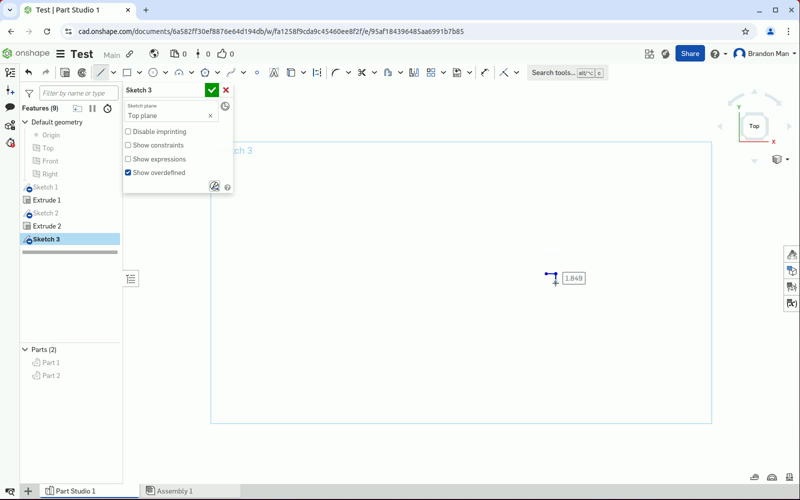
mouse_move(585, 282)
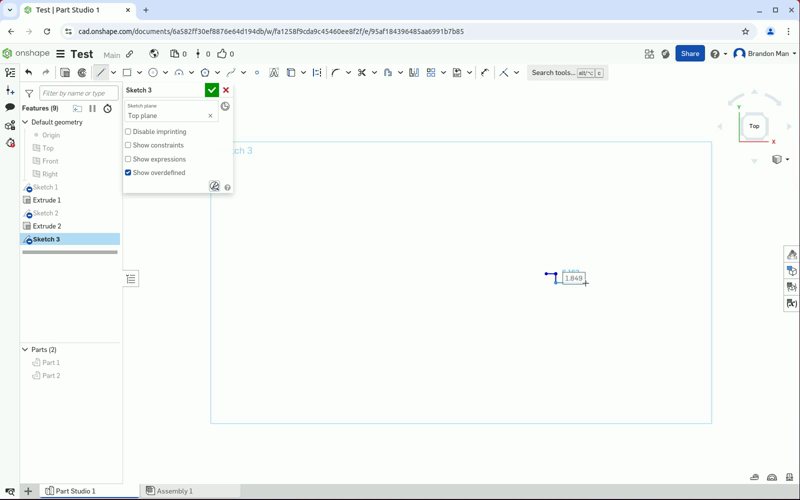
mouse_move(555, 301)
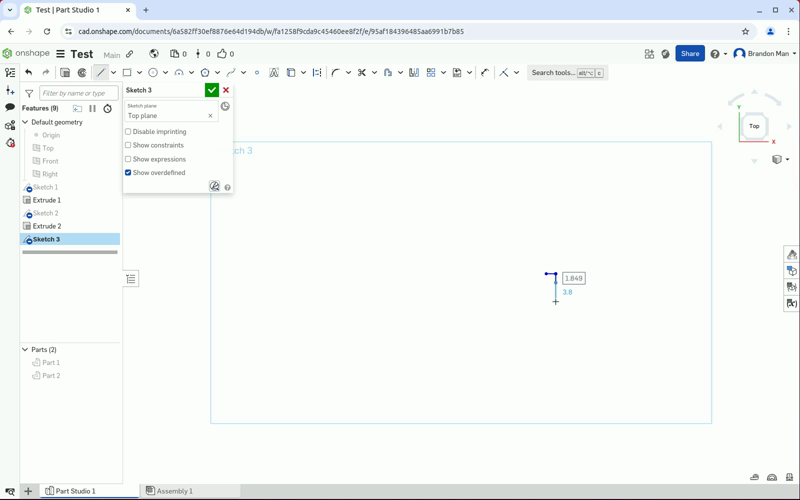
click(555, 301)
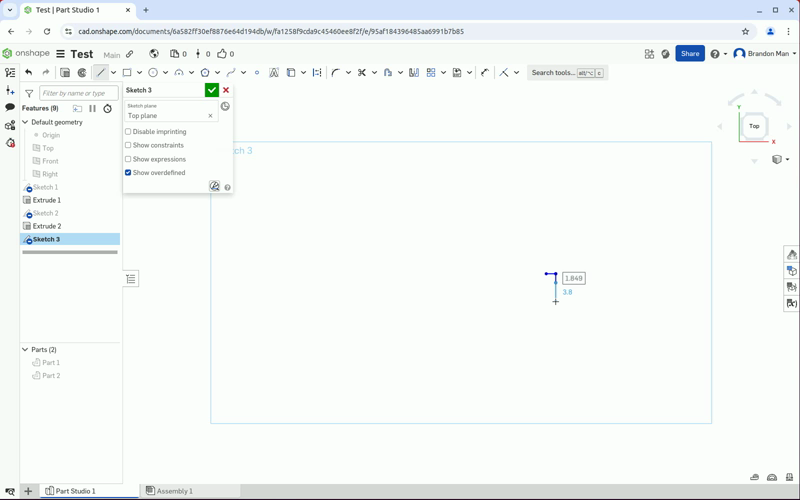
key_up(shift)
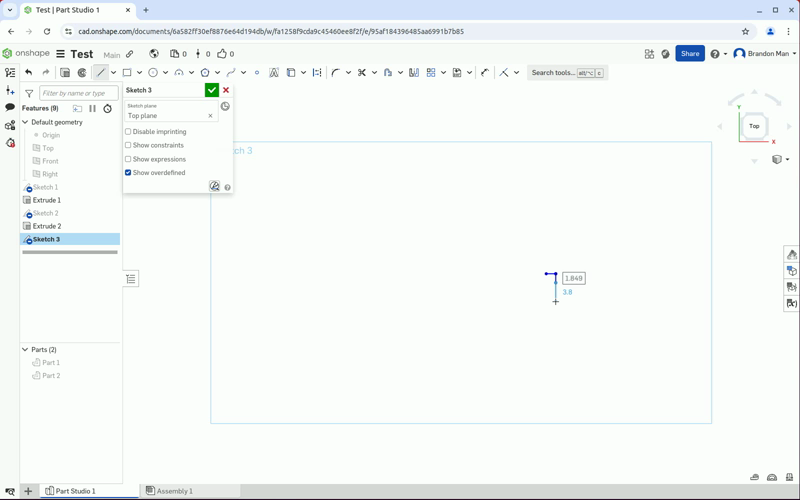
key_down(shift)
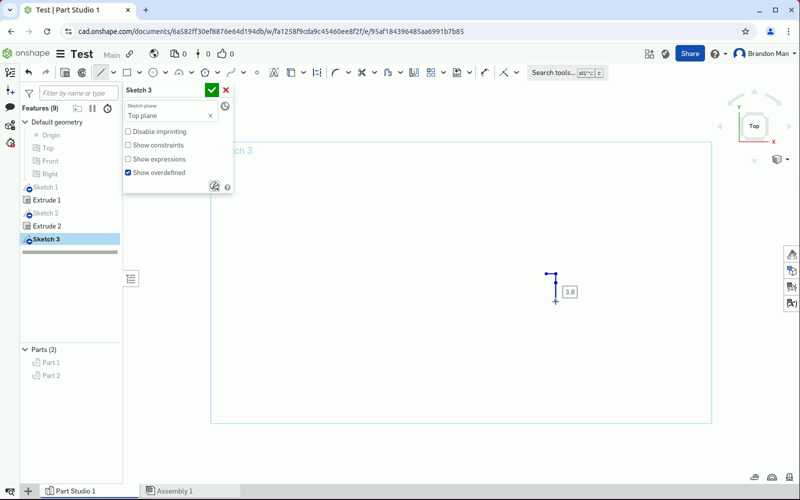
mouse_move(585, 301)
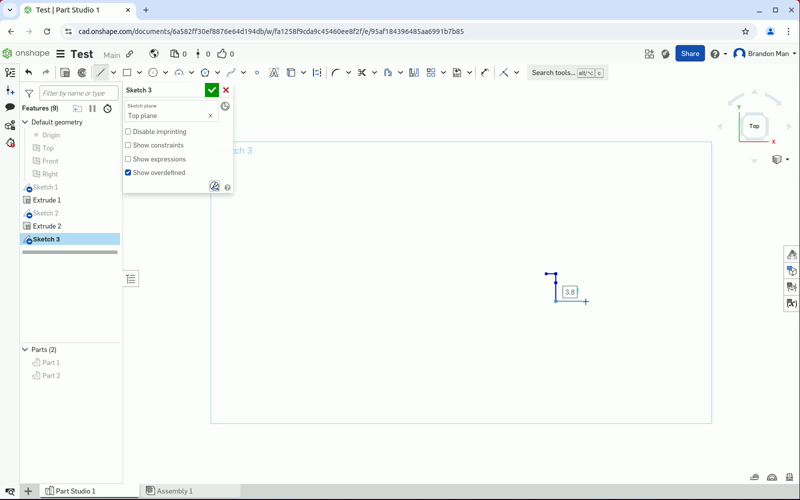
mouse_move(573, 301)
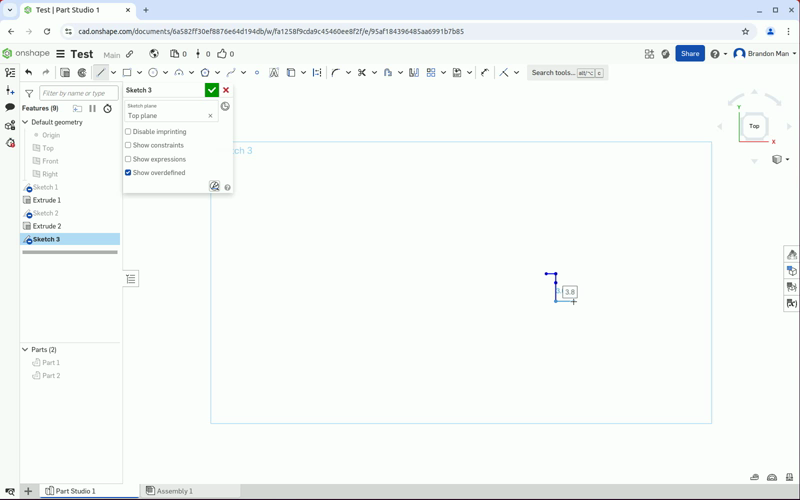
click(573, 301)
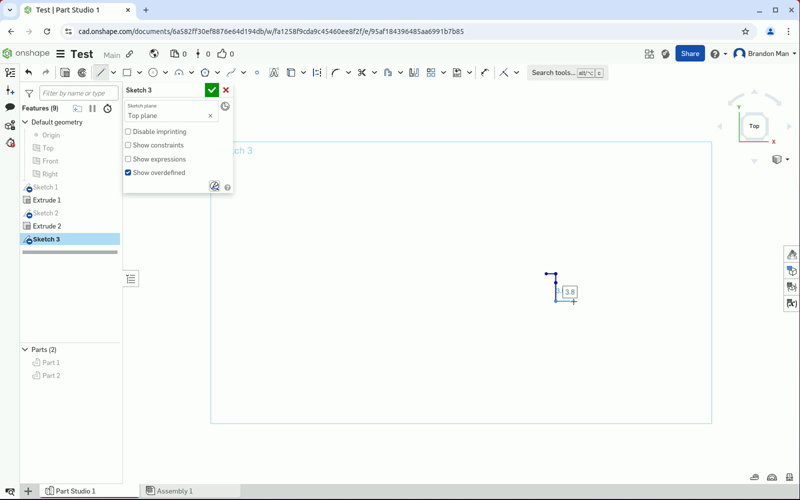
key_up(shift)
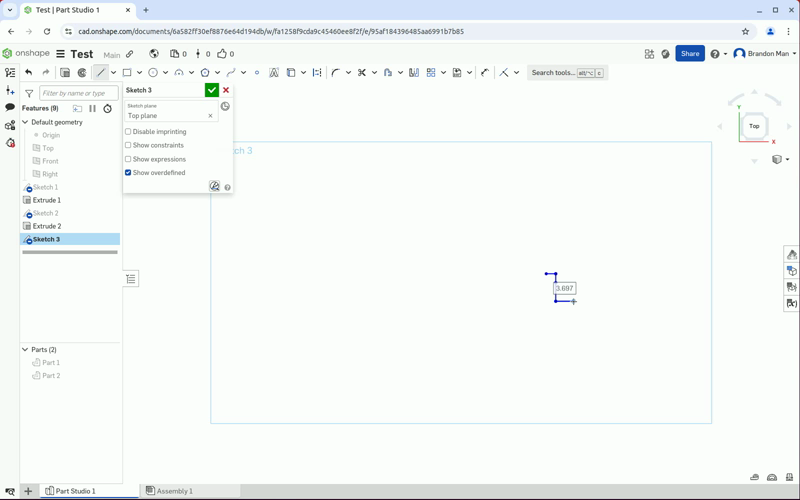
key_down(shift)
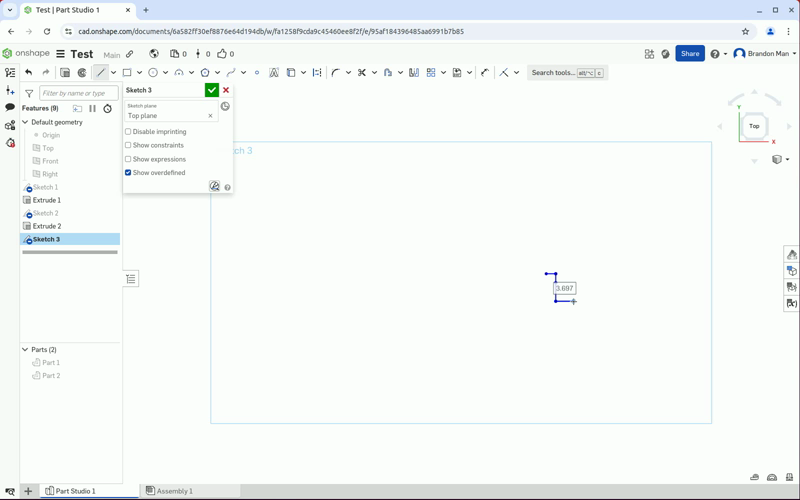
mouse_move(573, 236)
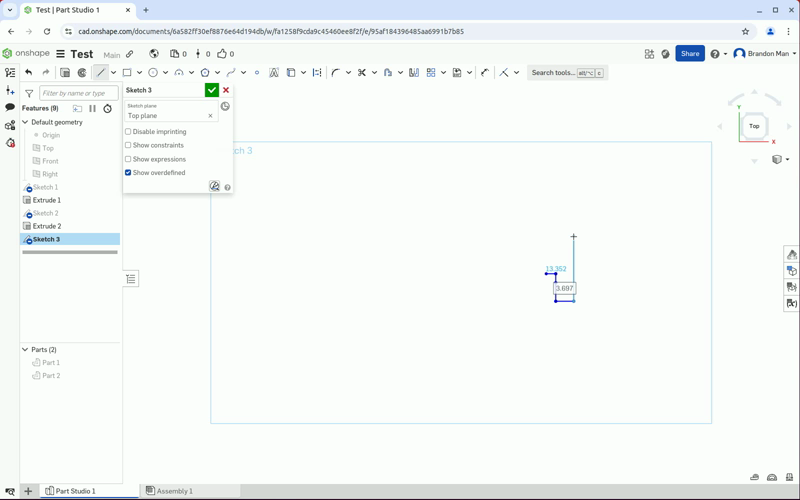
click(573, 236)
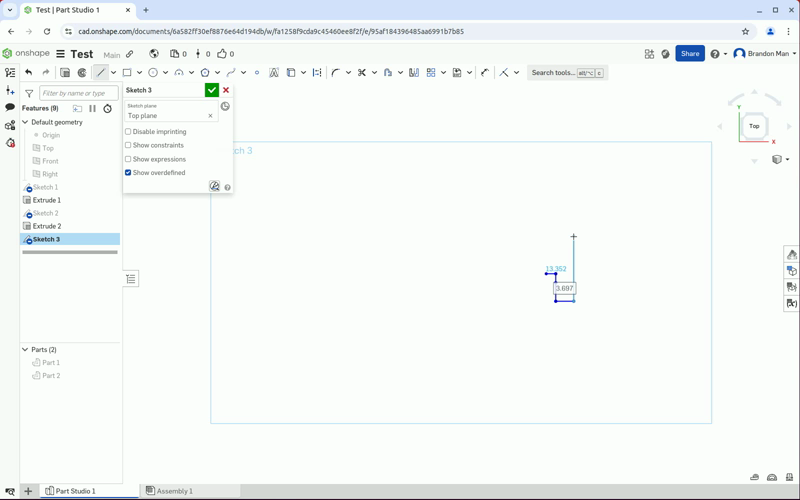
key_up(shift)
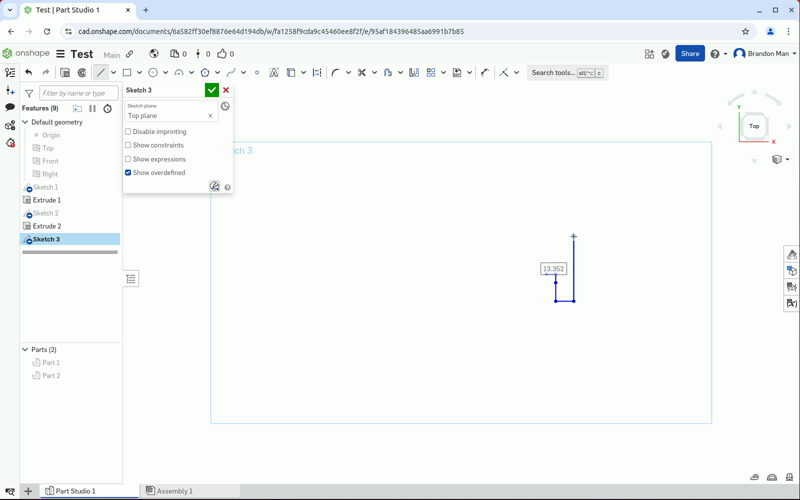
key_down(shift)
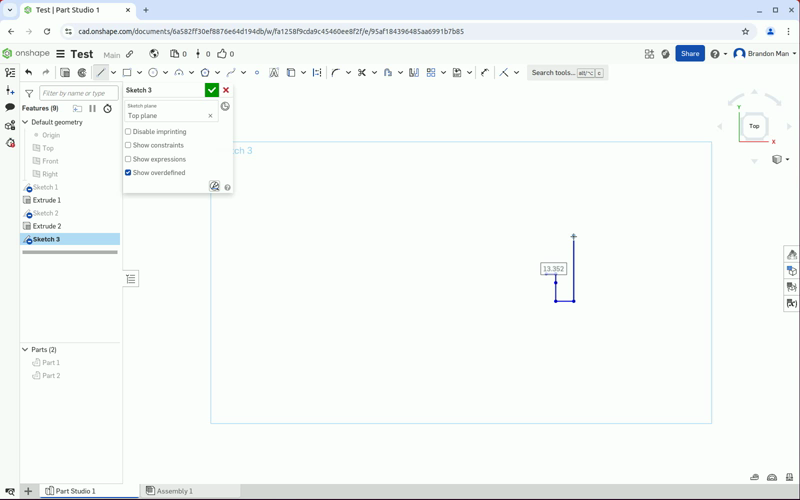
mouse_move(589, 236)
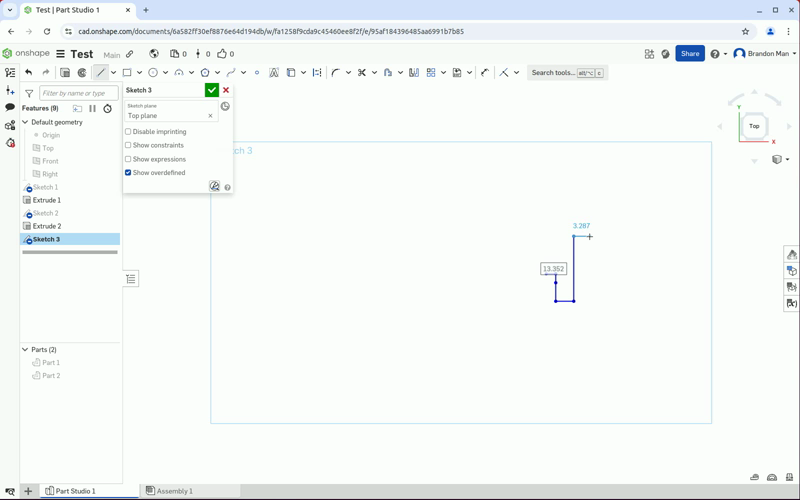
mouse_move(546, 236)
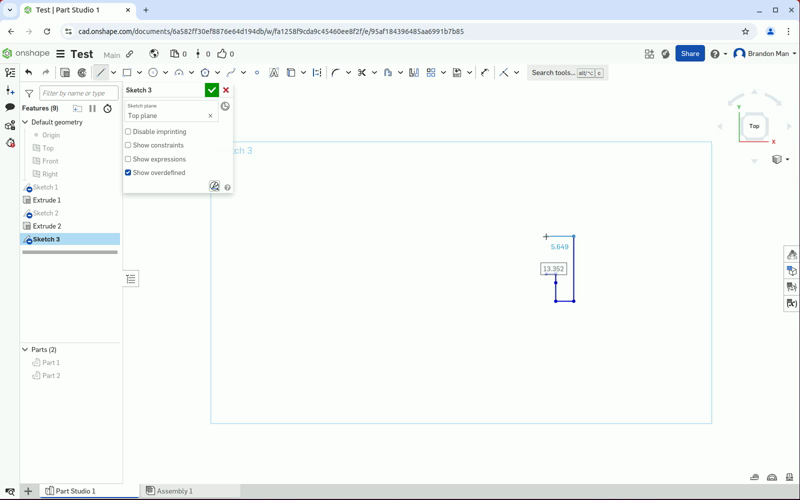
click(546, 236)
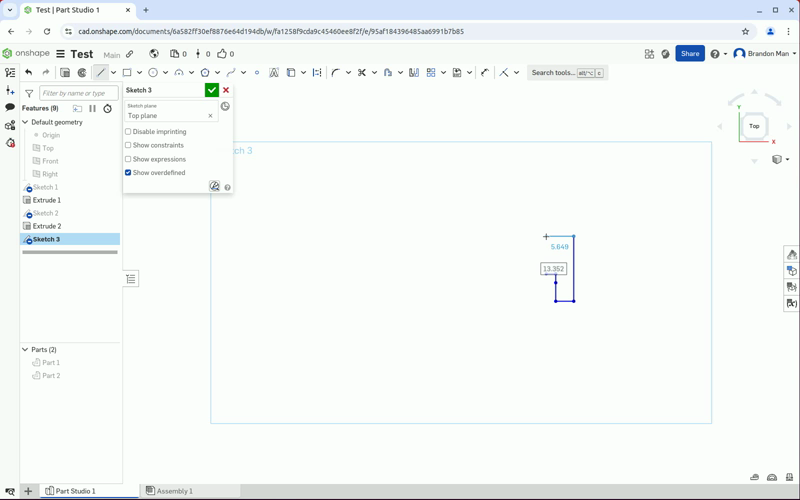
key_up(shift)
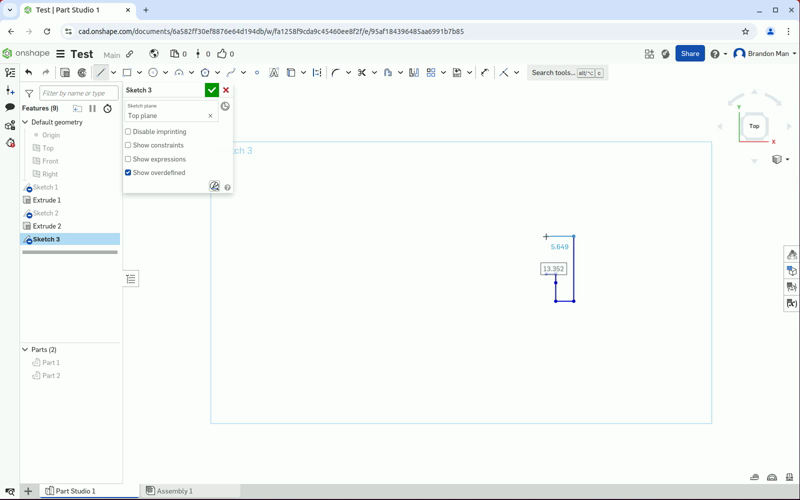
mouse_move(576, 236)
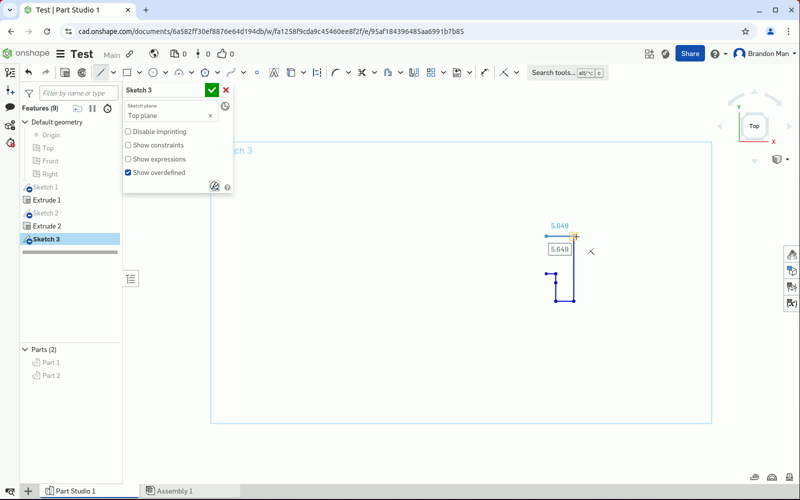
key_down(shift)
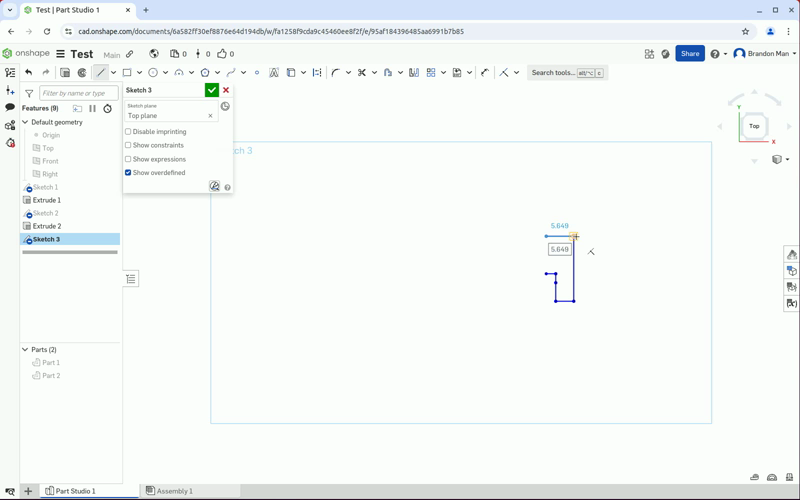
mouse_move(546, 273)
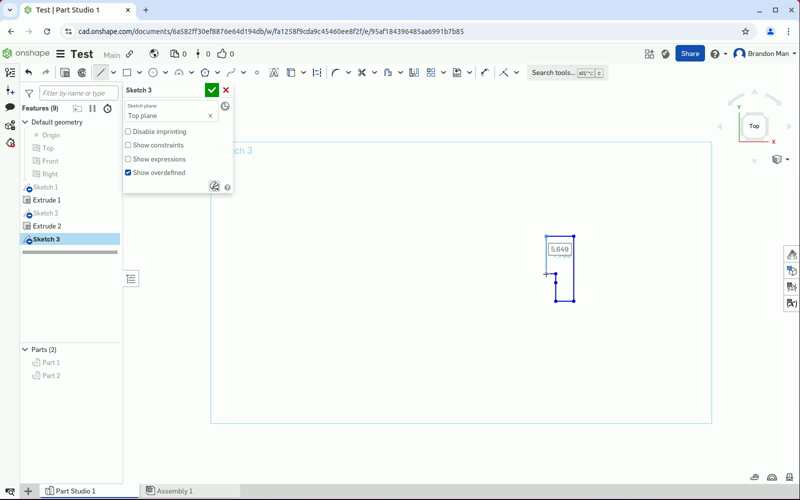
key_up(shift)
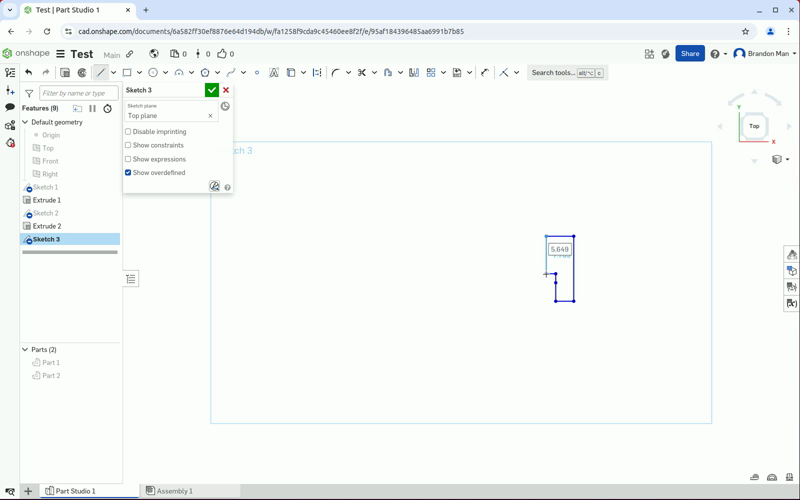
click(546, 273)
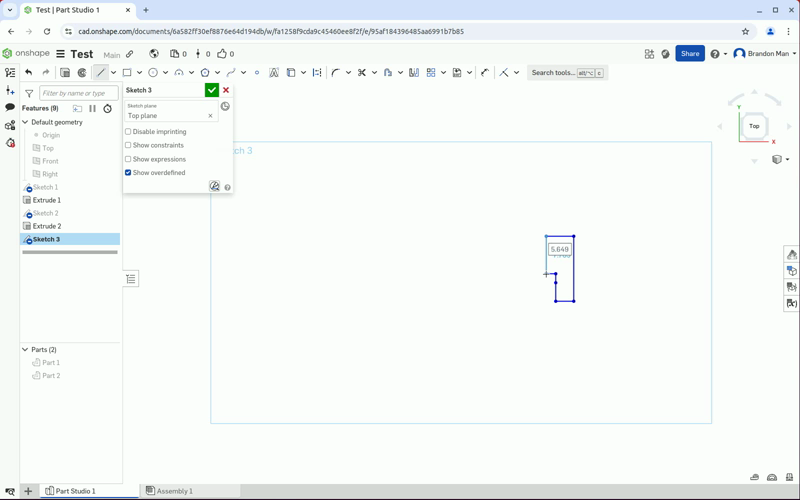
key(esc)
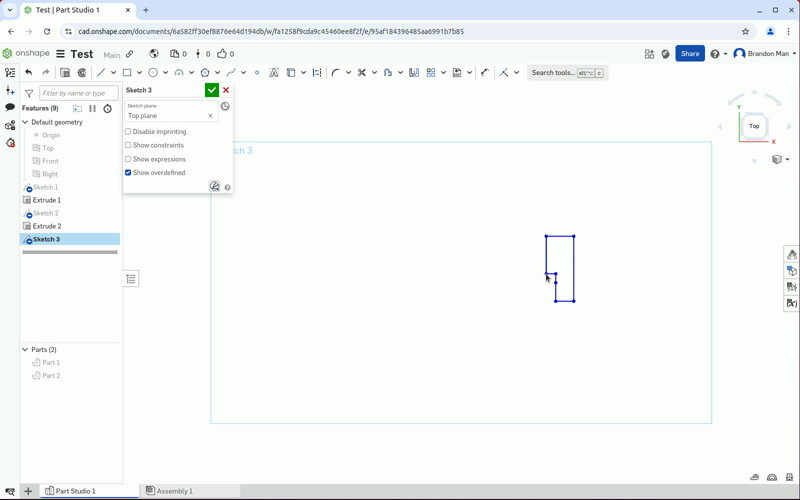
mouse_move(570, 294)
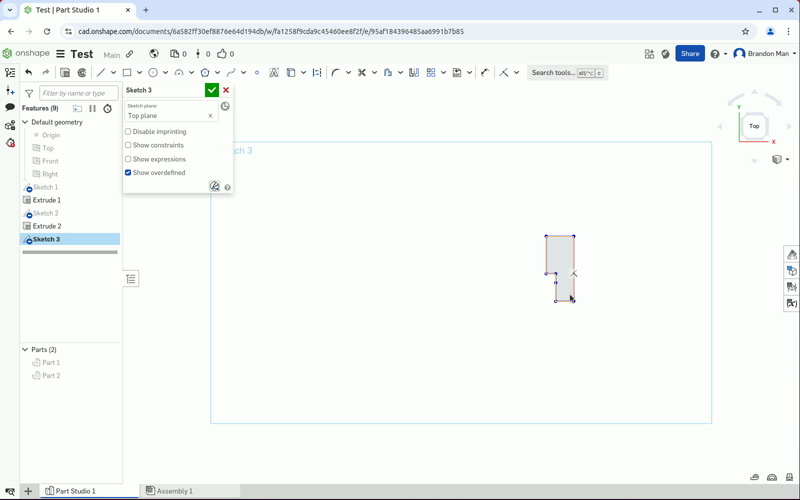
scroll(6)
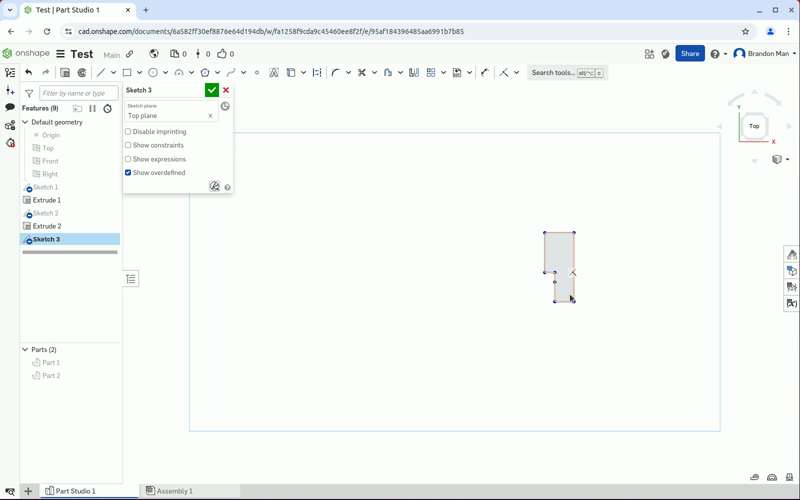
scroll(6)
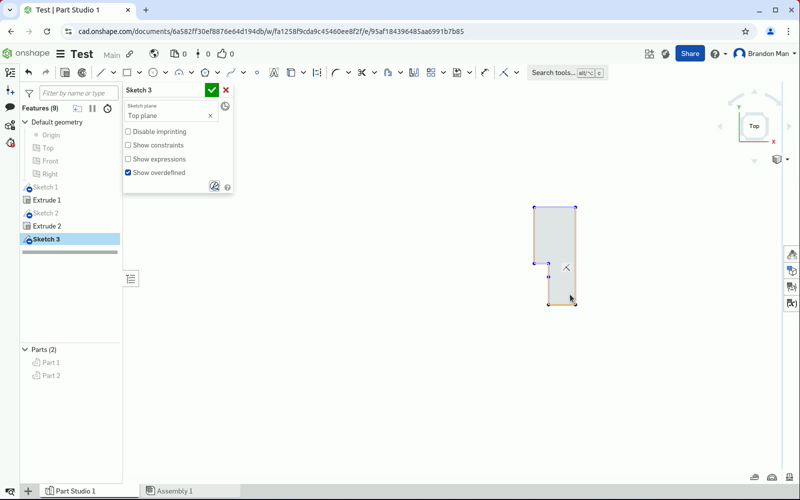
scroll(6)
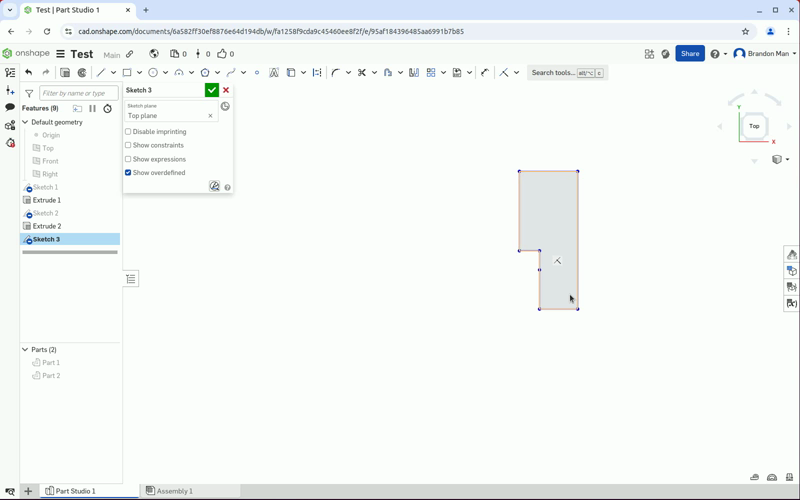
scroll(6)
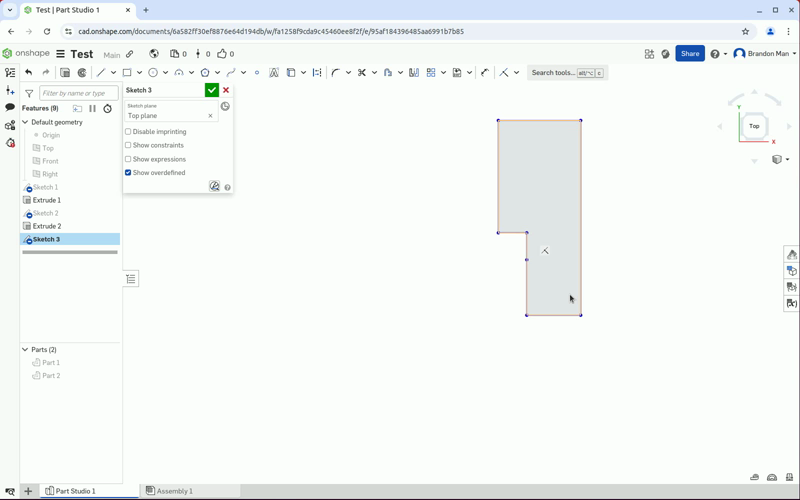
scroll(6)
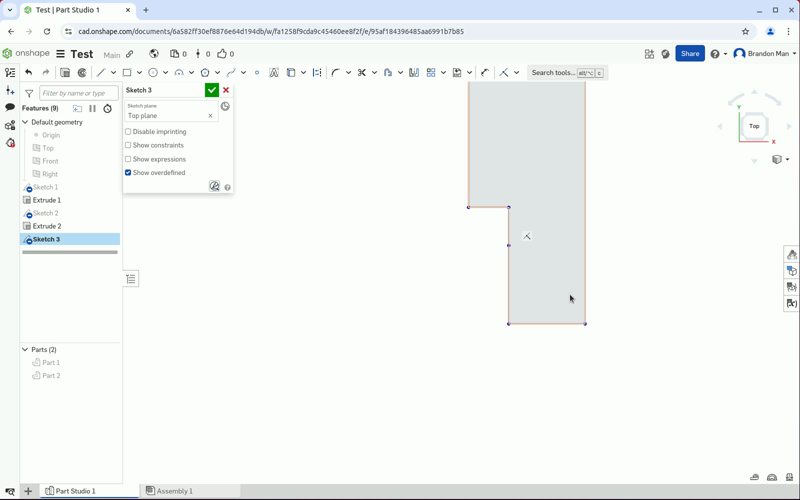
scroll(6)
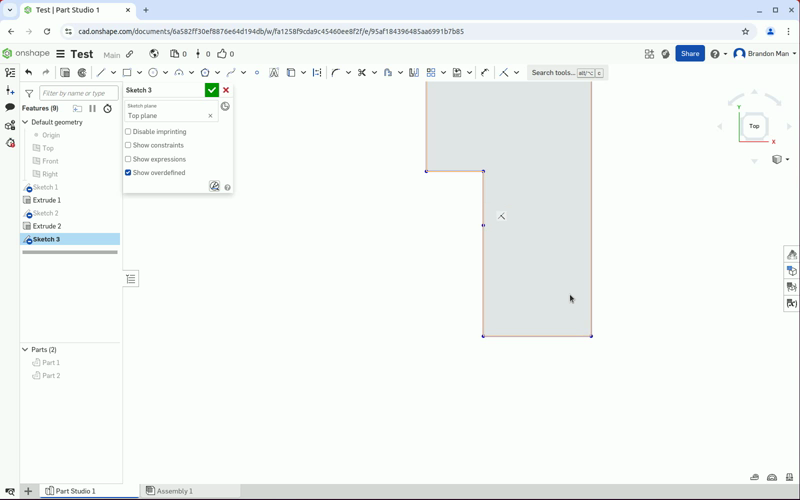
scroll(6)
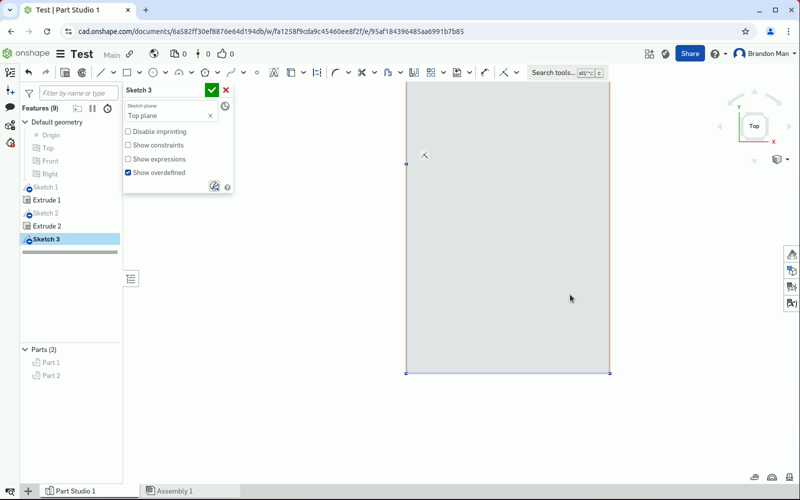
click(570, 294)
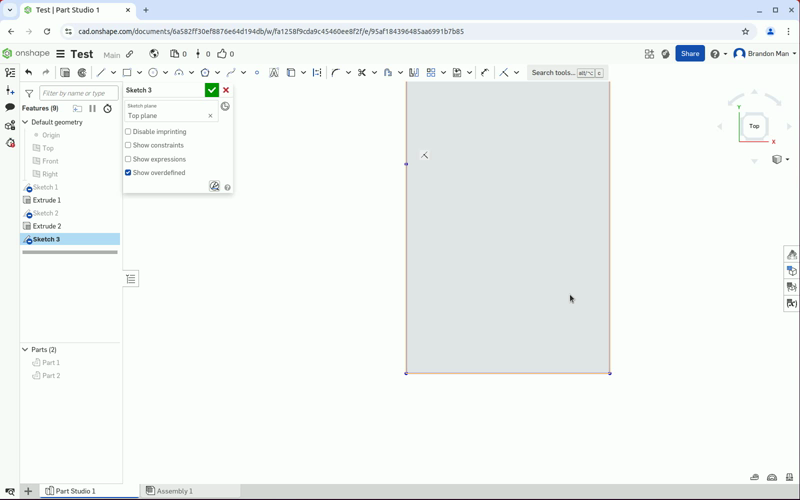
scroll(-6)
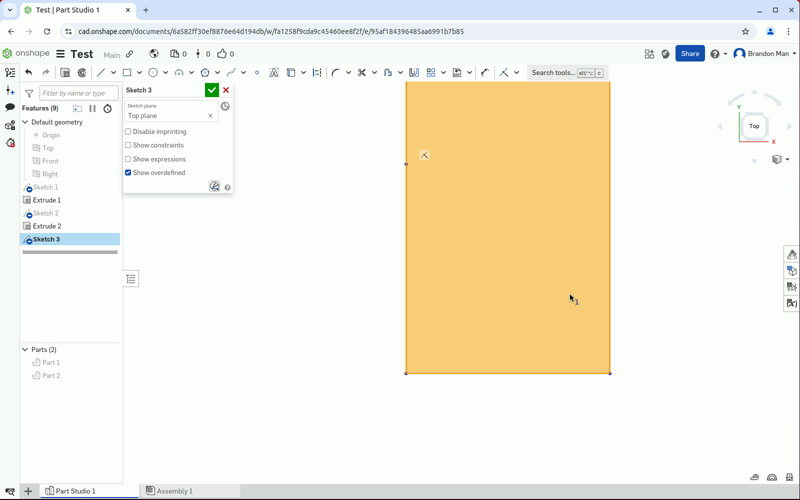
scroll(-6)
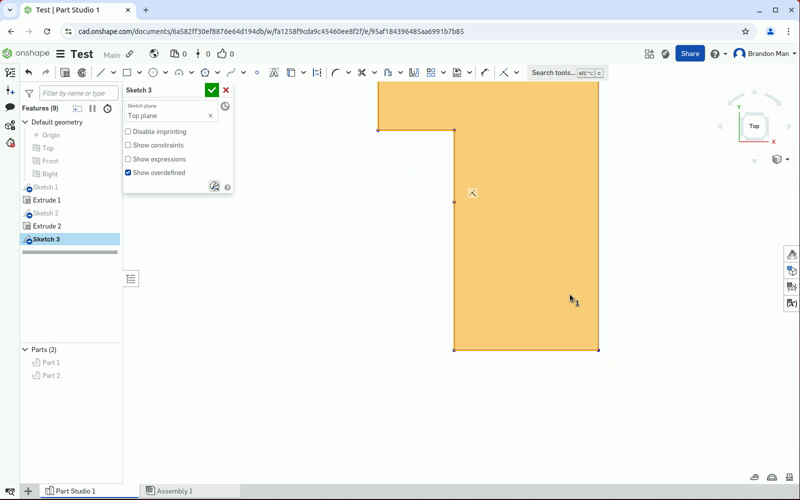
scroll(-6)
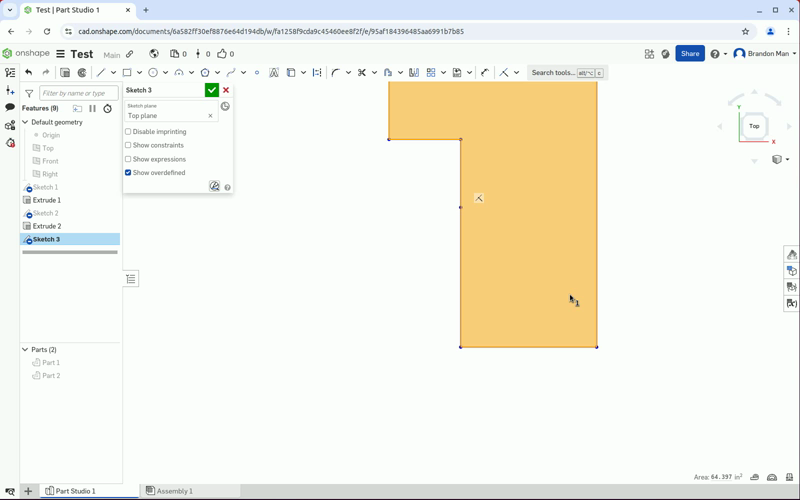
scroll(-6)
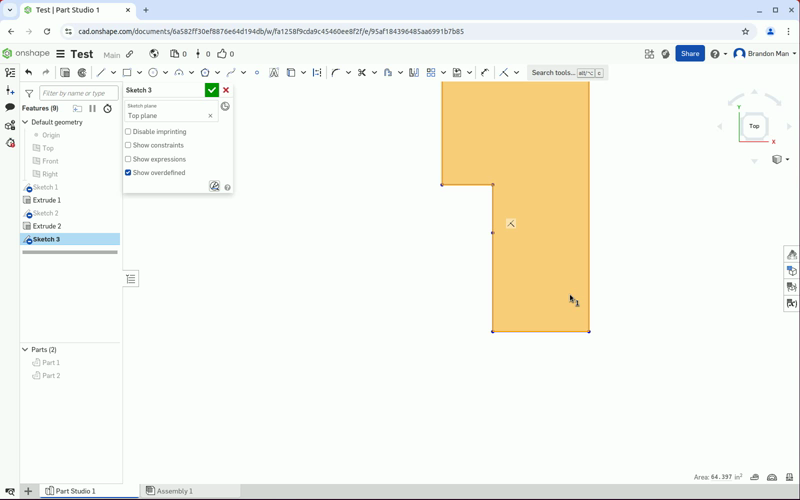
scroll(-6)
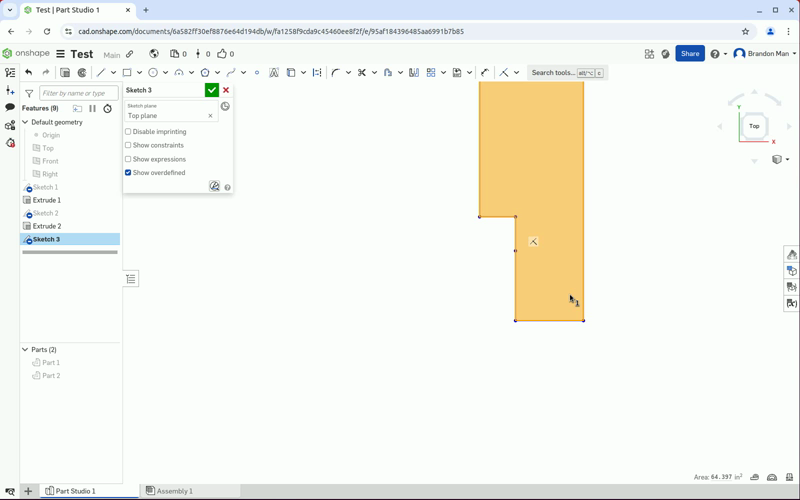
scroll(-6)
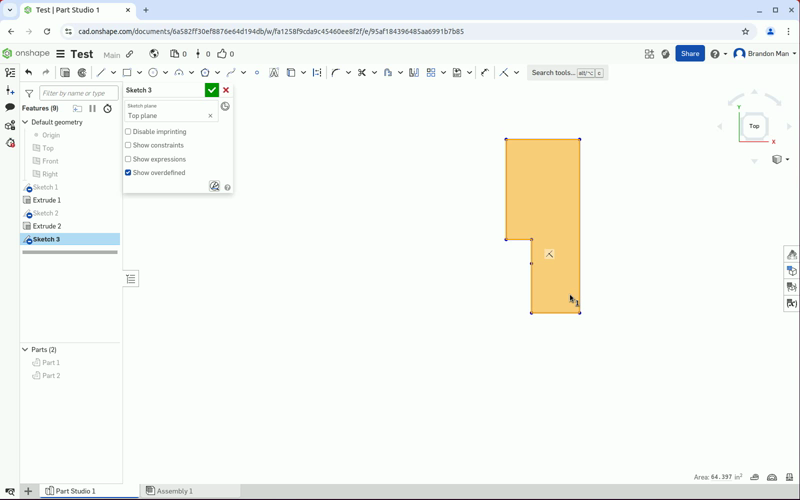
scroll(-6)
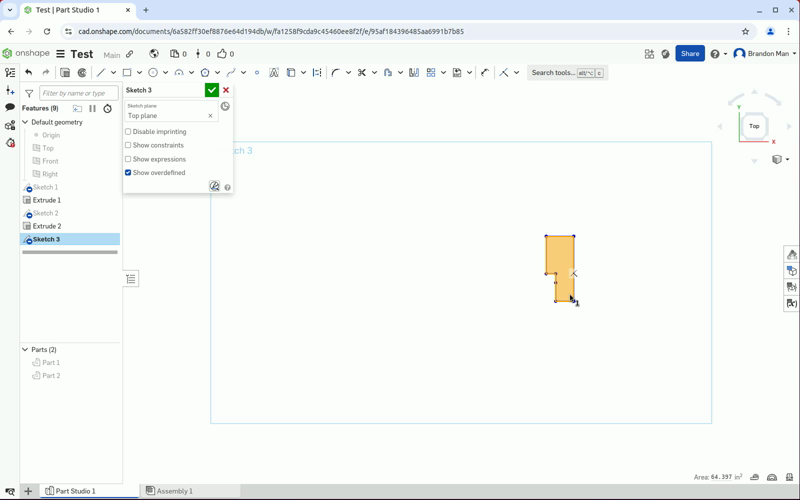
mouse_move(73, 352)
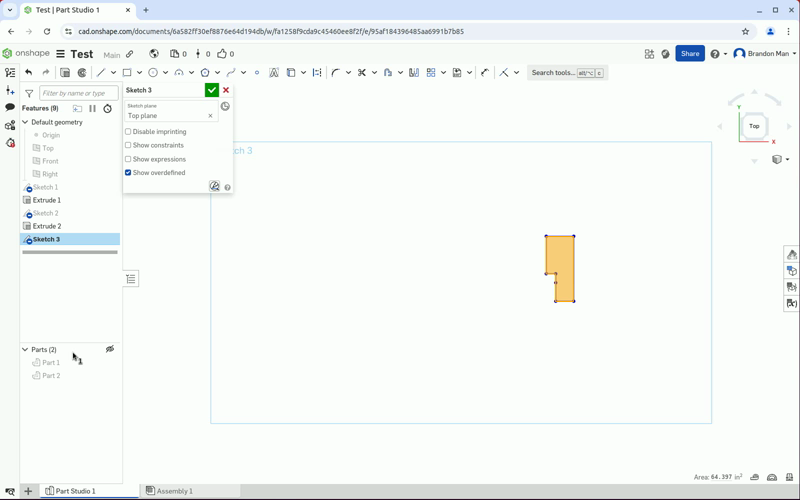
key(shift+y)
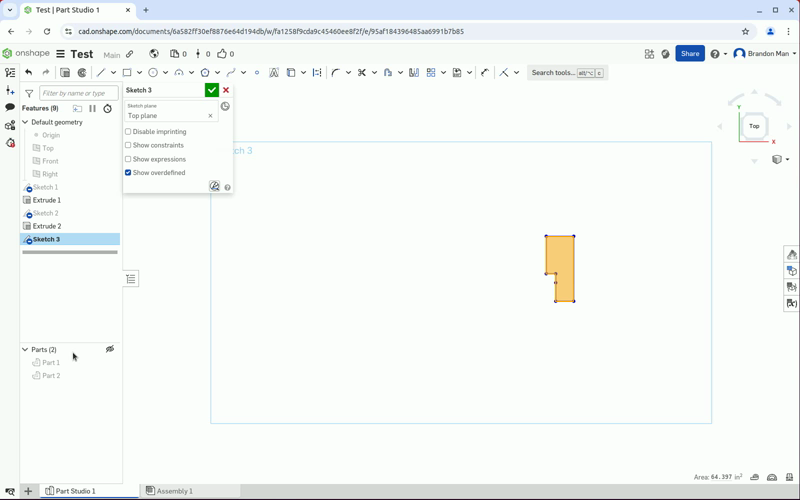
key(shift+e)
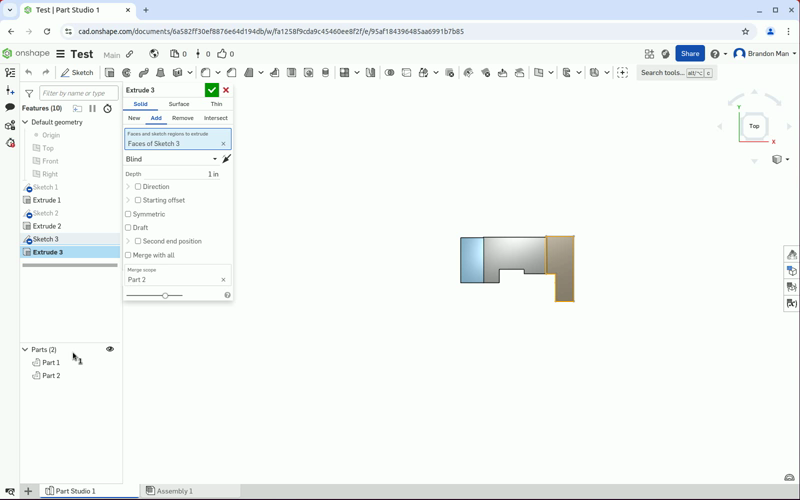
mouse_move(143, 106)
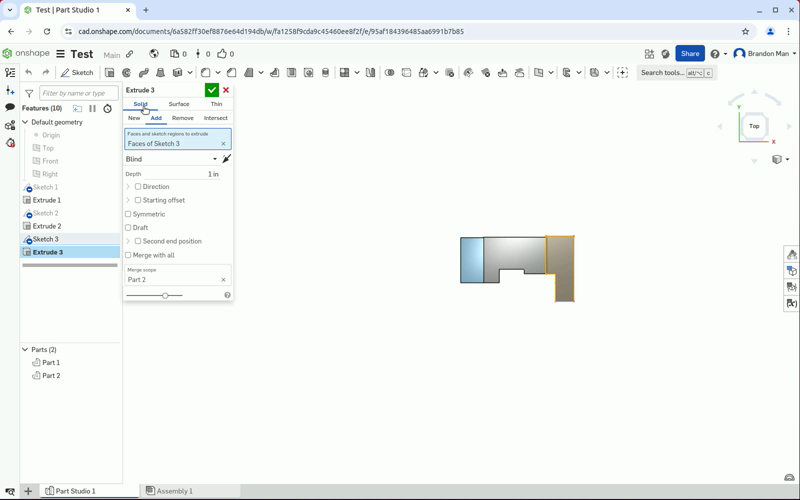
click(143, 106)
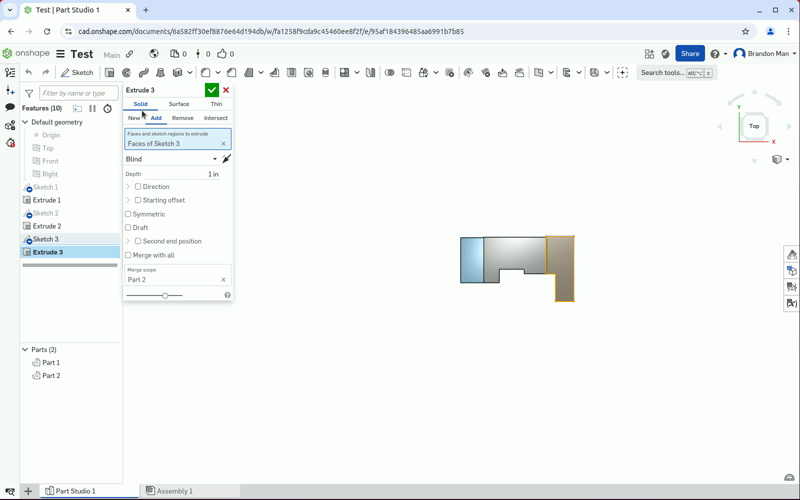
mouse_move(137, 120)
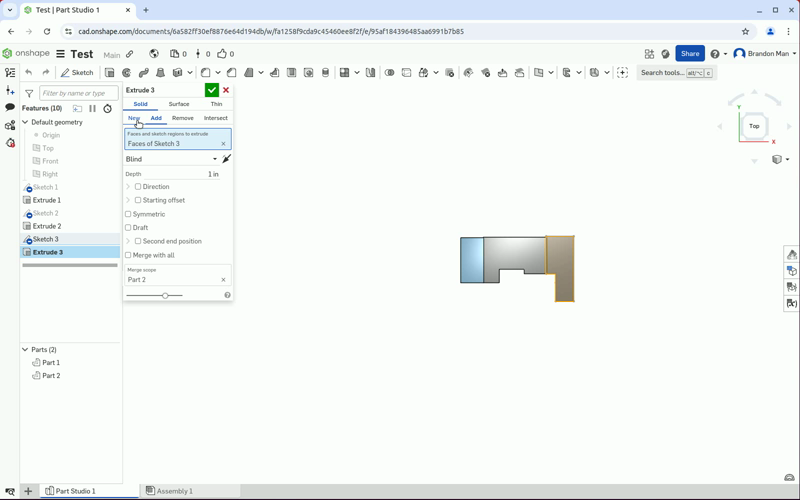
click(137, 120)
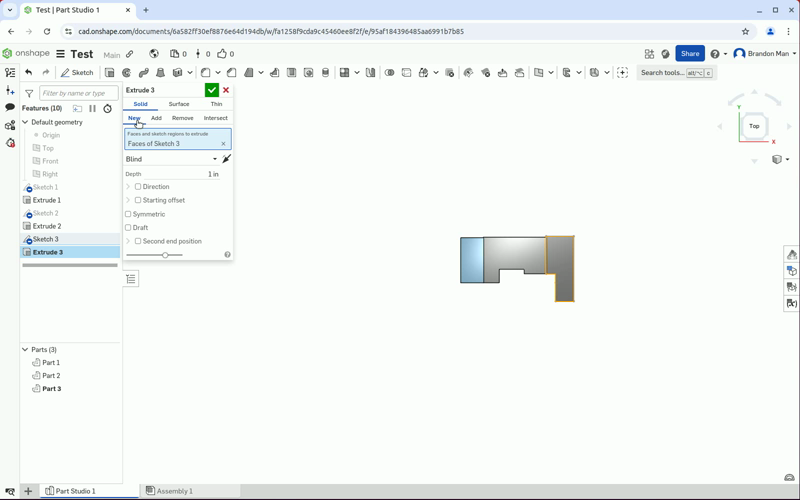
key(tab, 4)
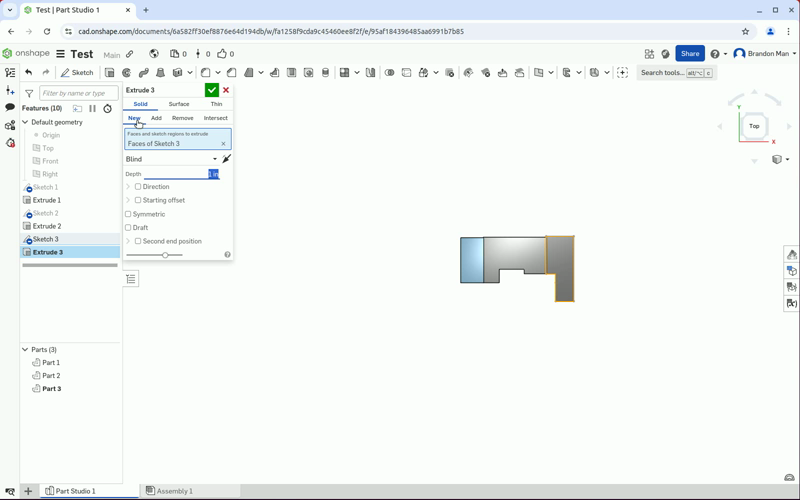
text(13.961)
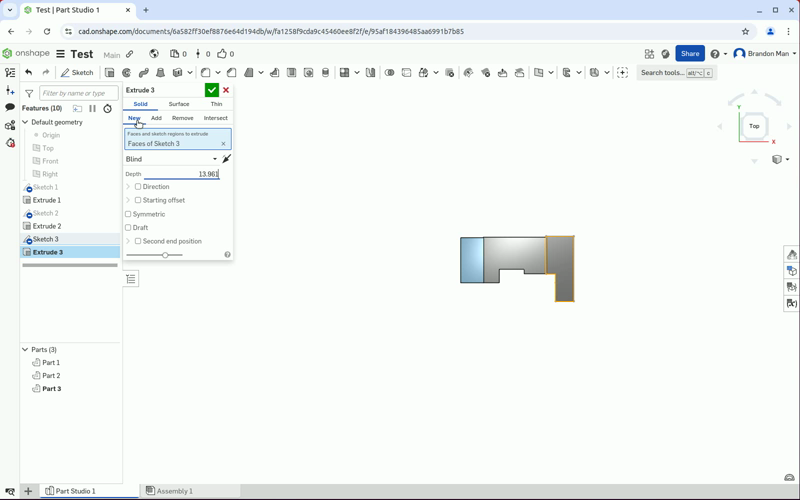
key(enter)
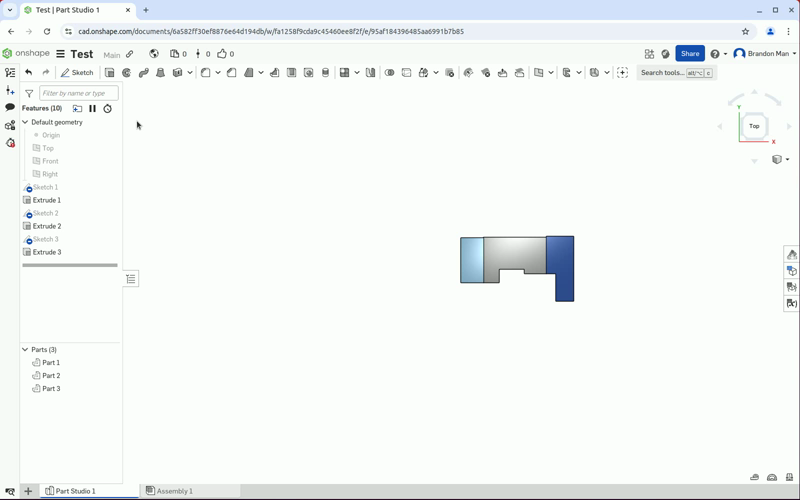
key(shift+h)
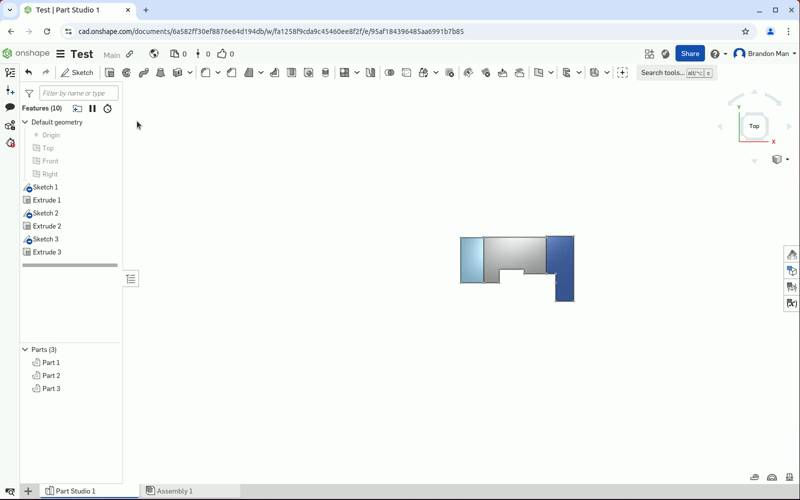
key(shift+h)
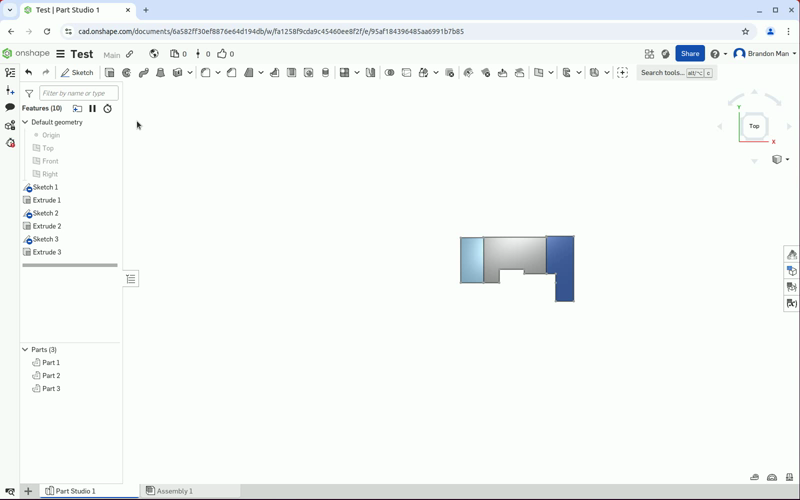
key(shift+7)
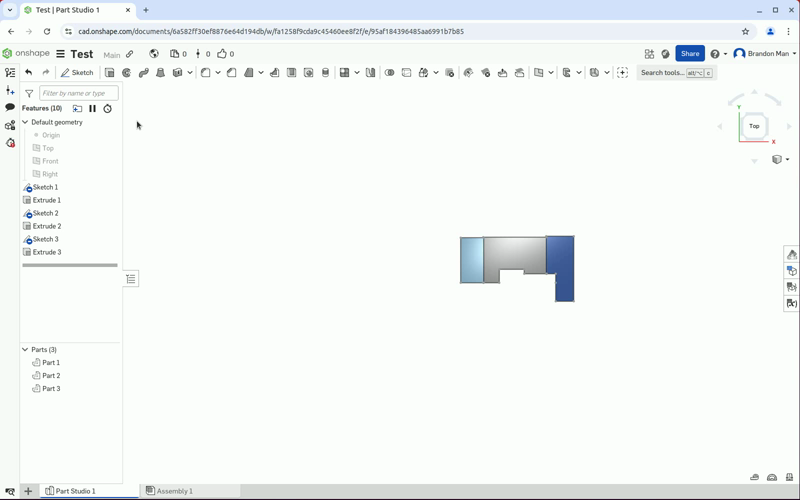
key(up, 3)
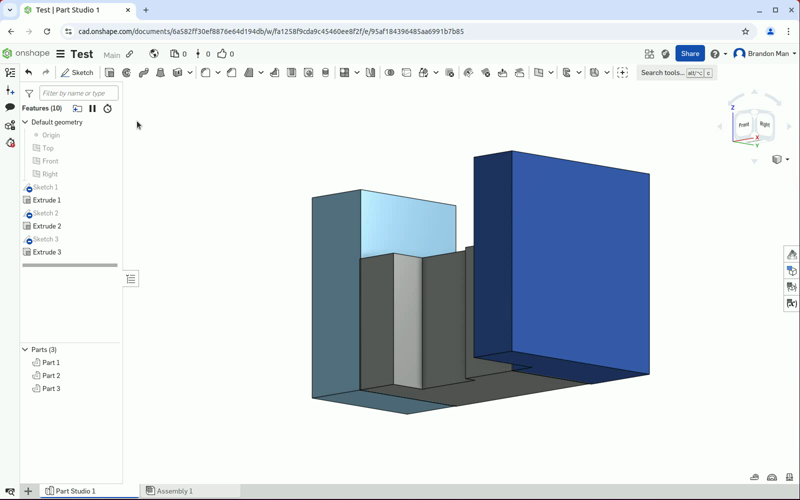
key(left, 3)
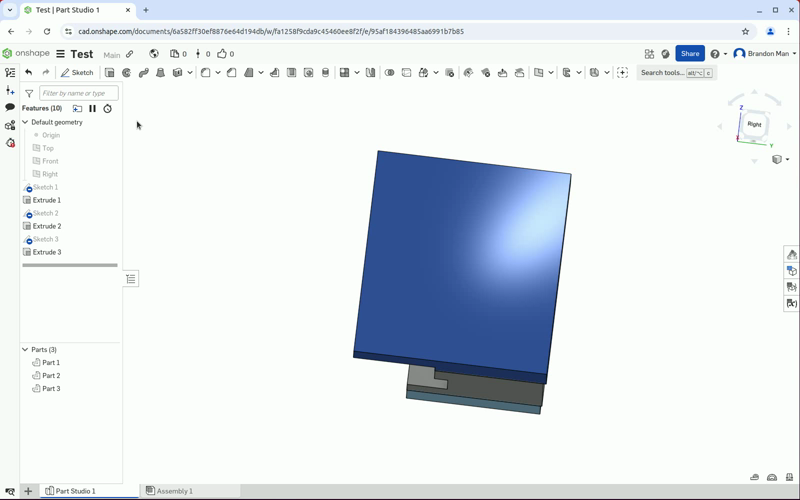
key(right, 3)
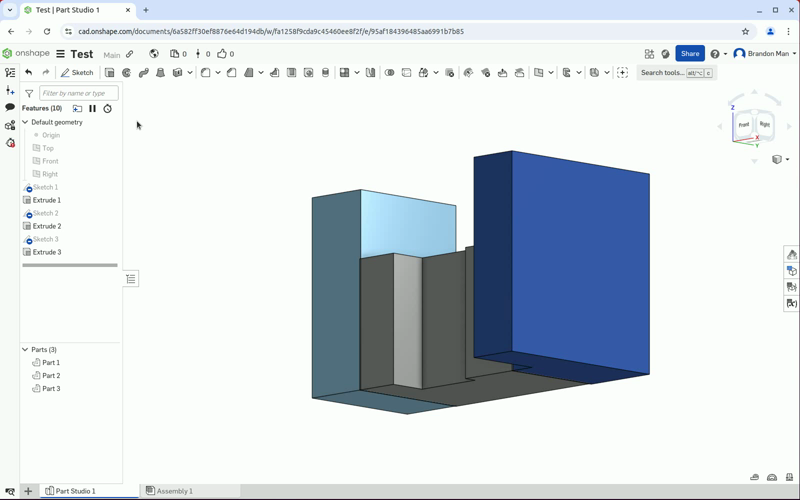
key(down, 3)
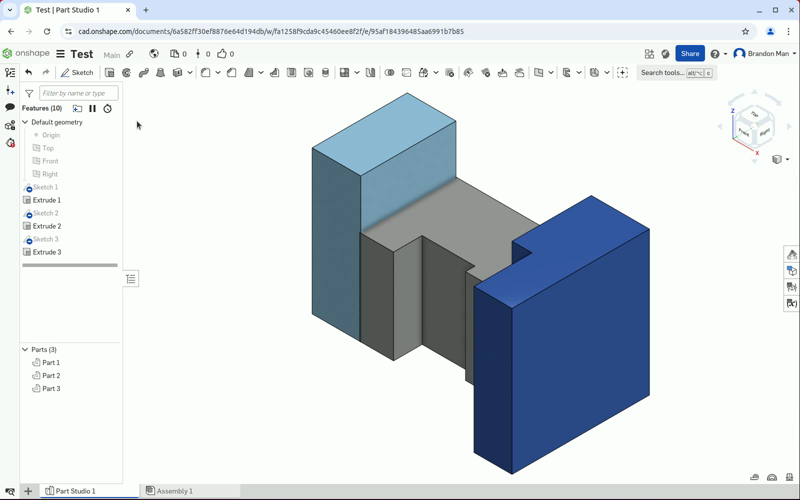
mouse_move(73, 189)
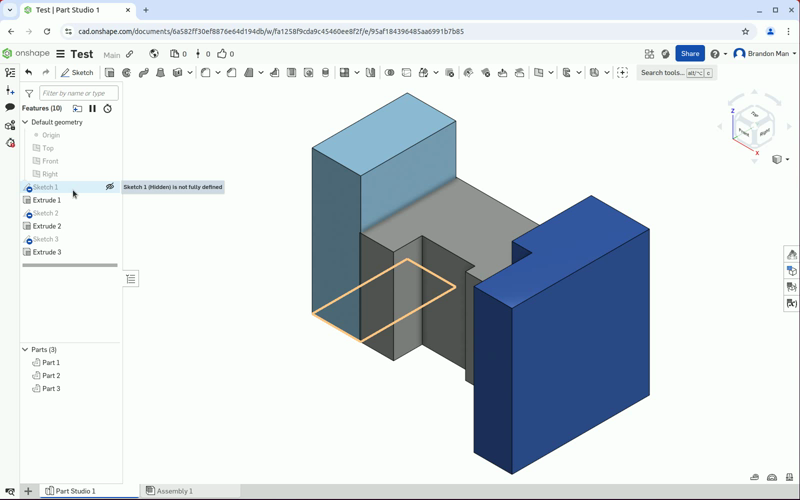
click(73, 189)